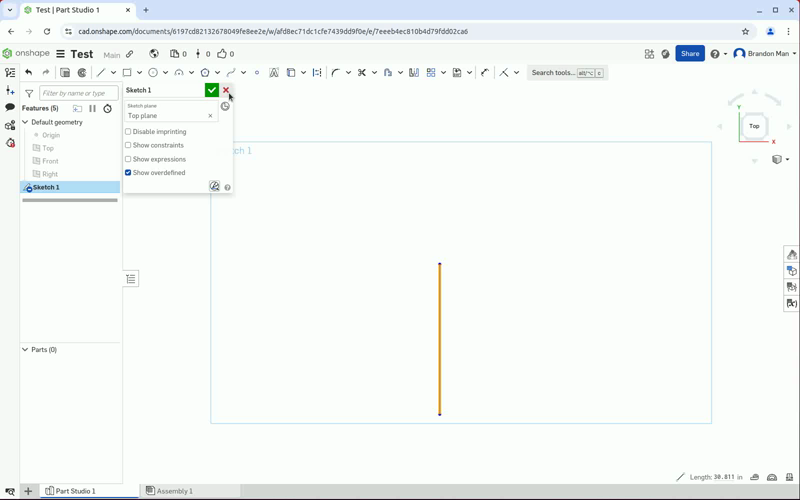
key(shift+h)
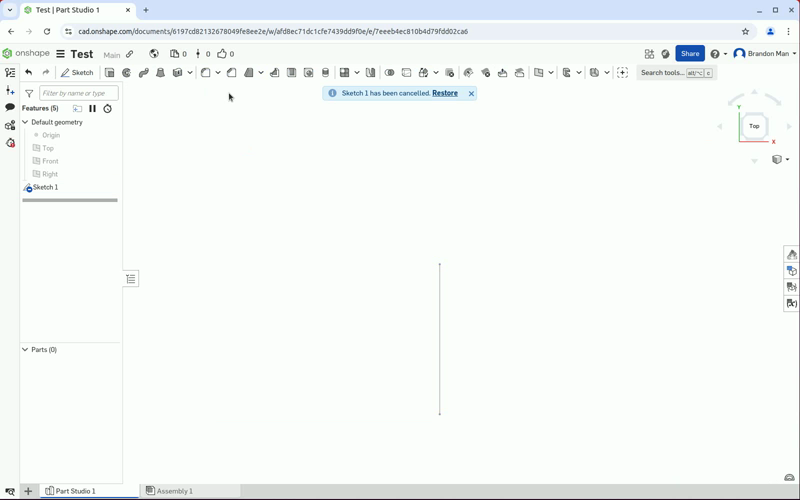
key(shift+s)
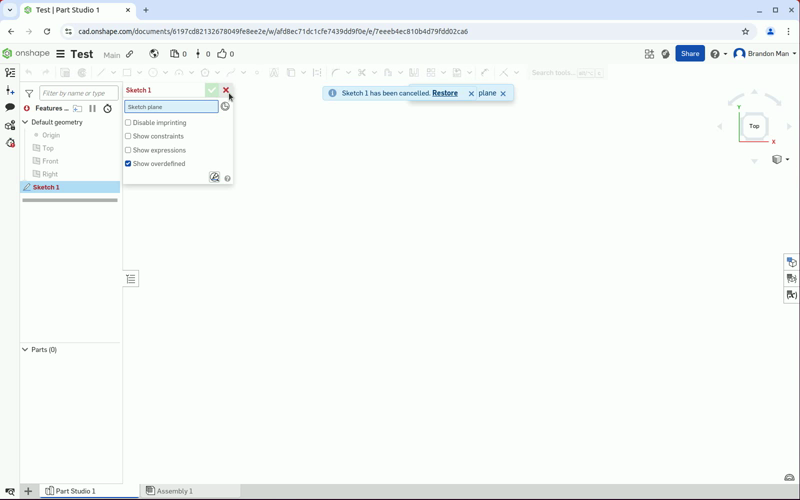
mouse_move(73, 150)
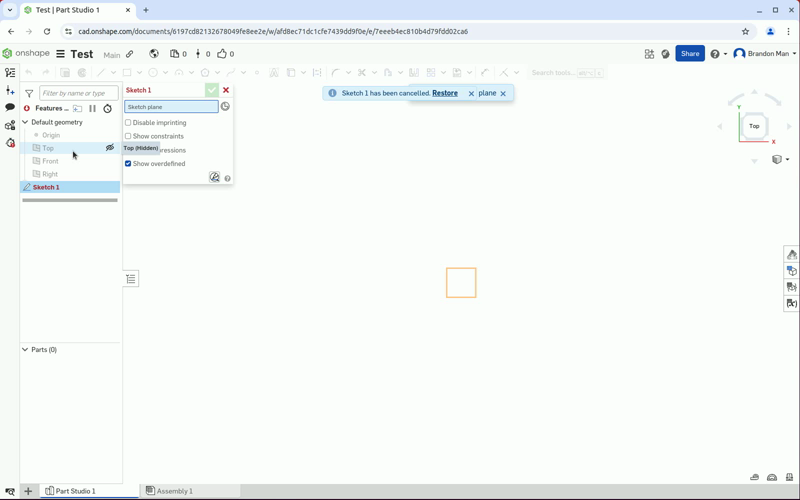
click(73, 150)
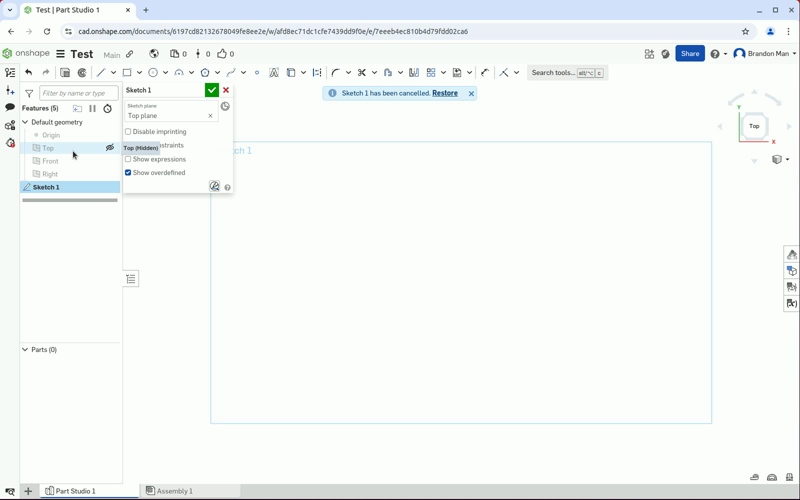
mouse_move(73, 352)
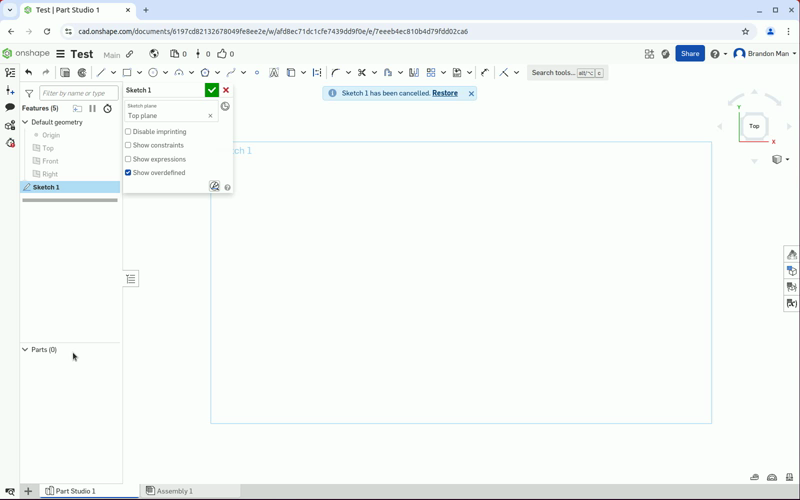
key(y)
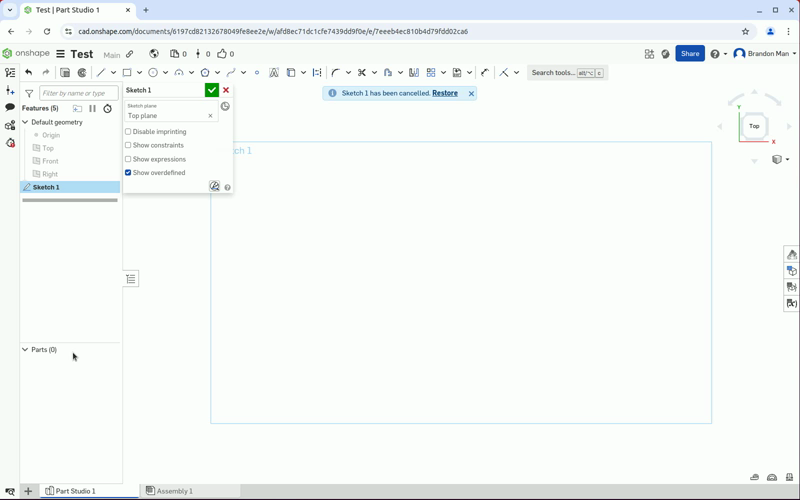
key(l)
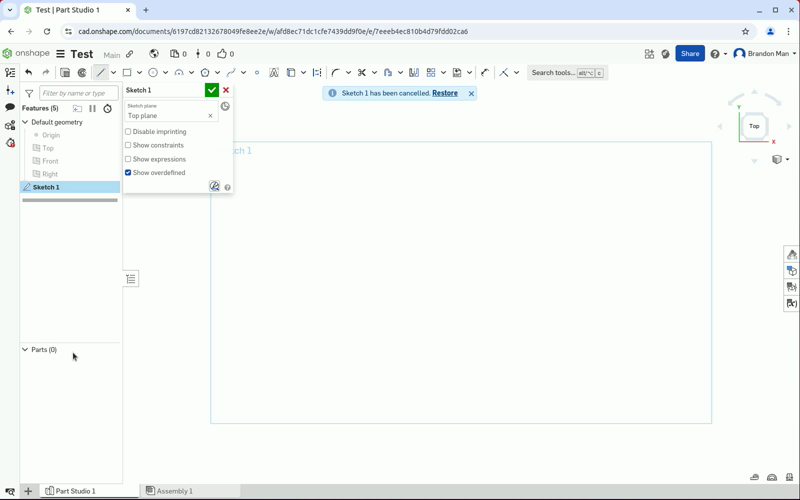
key_down(shift)
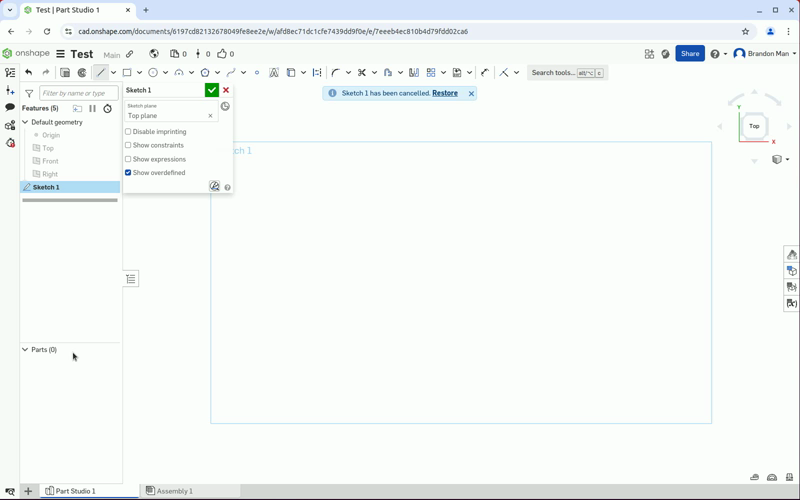
mouse_move(460, 282)
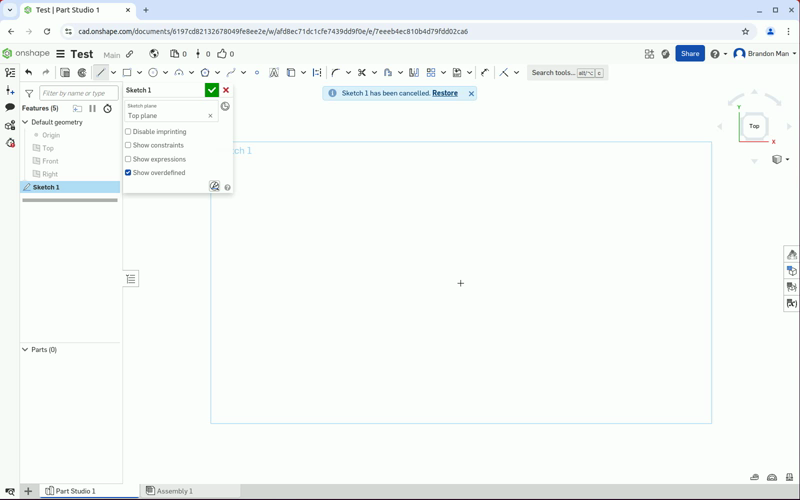
click(460, 282)
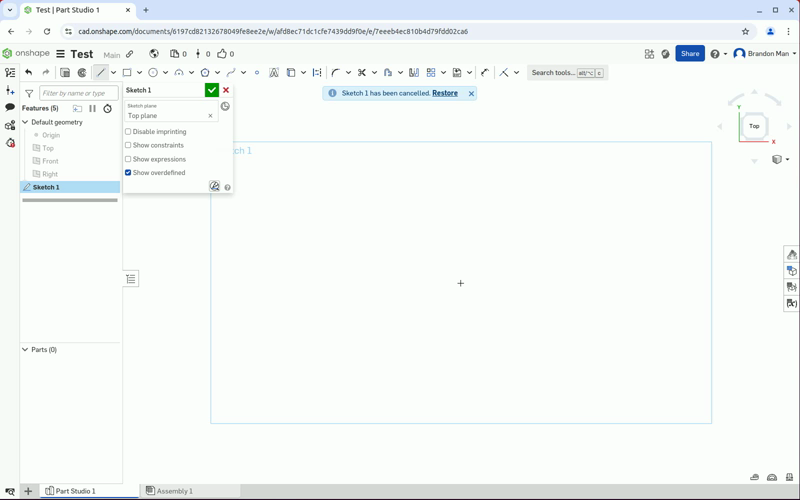
key_up(shift)
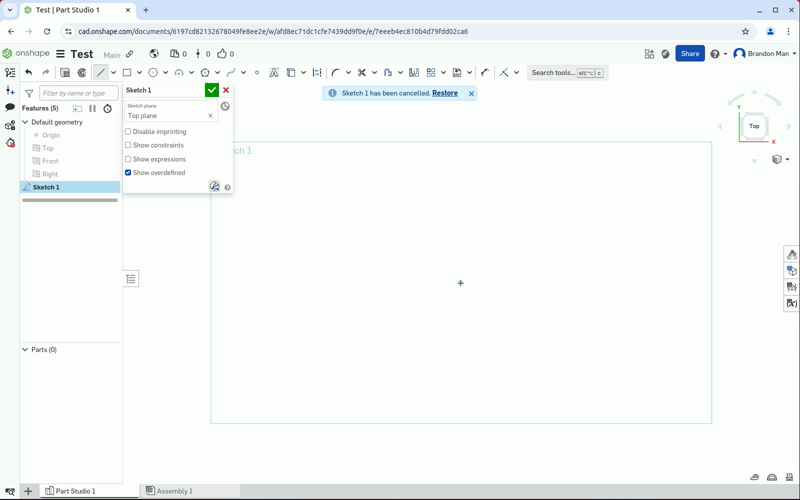
key_down(shift)
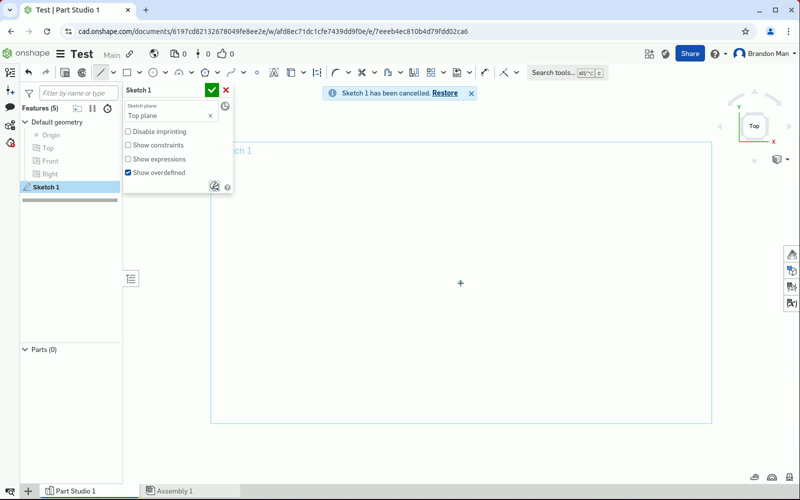
mouse_move(543, 282)
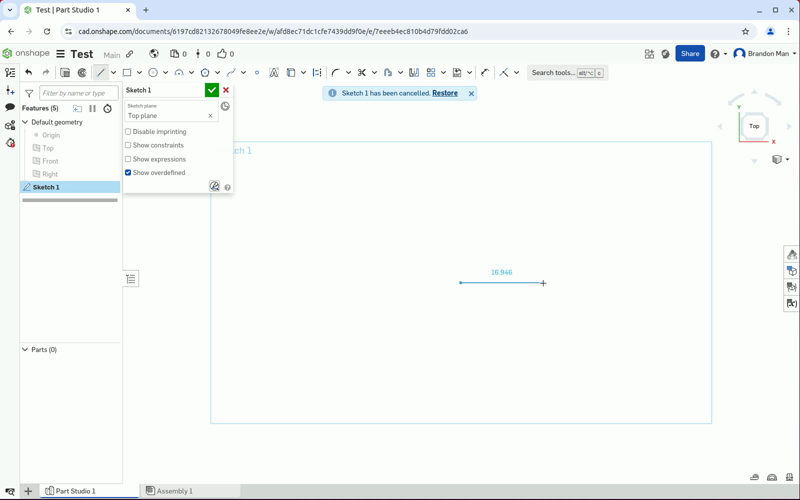
click(543, 282)
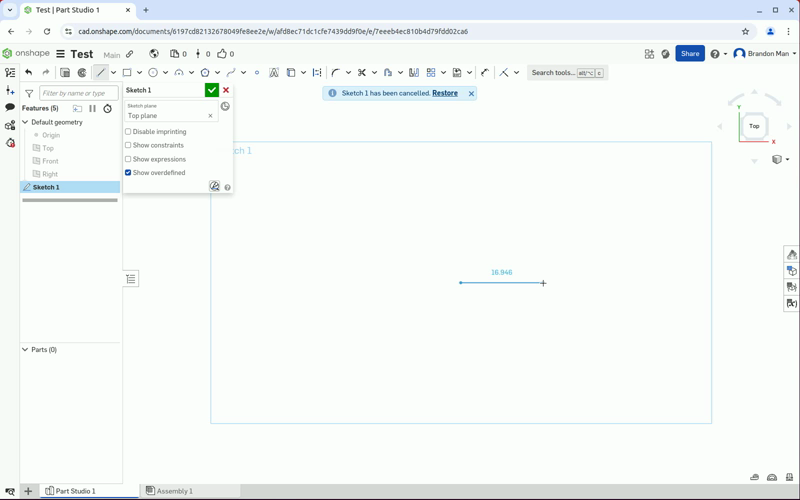
key_up(shift)
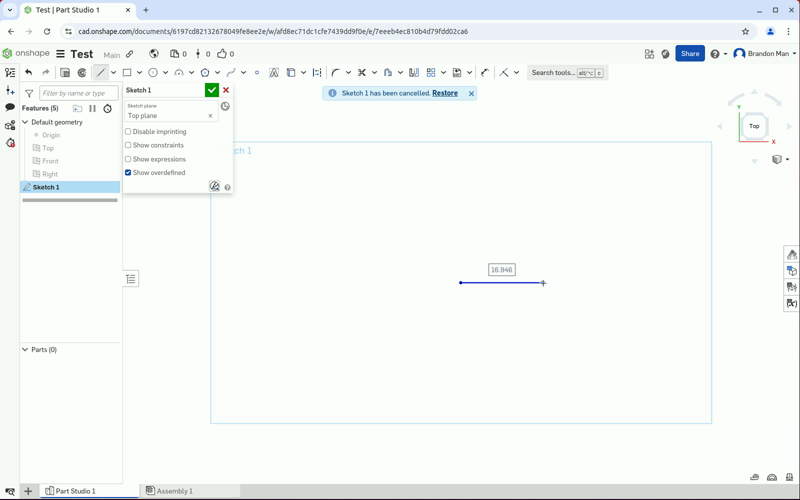
key_down(shift)
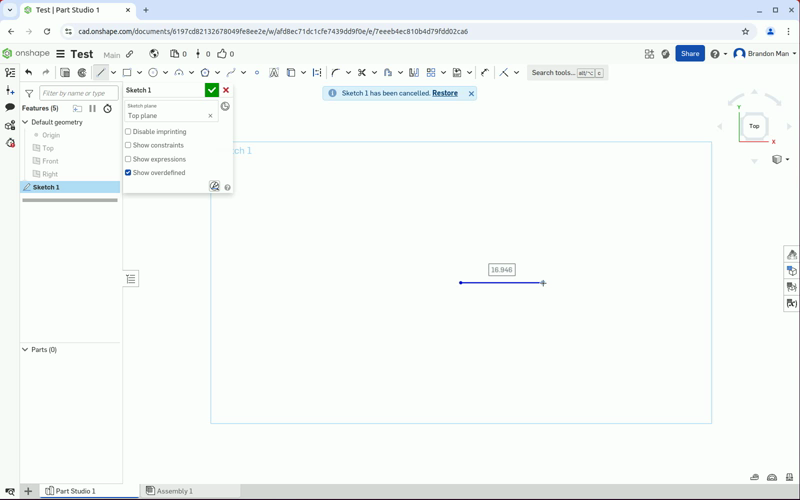
mouse_move(573, 282)
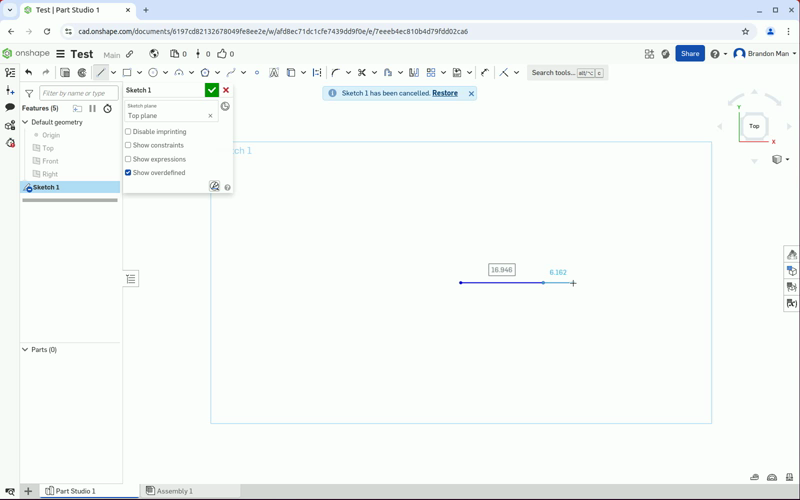
mouse_move(543, 269)
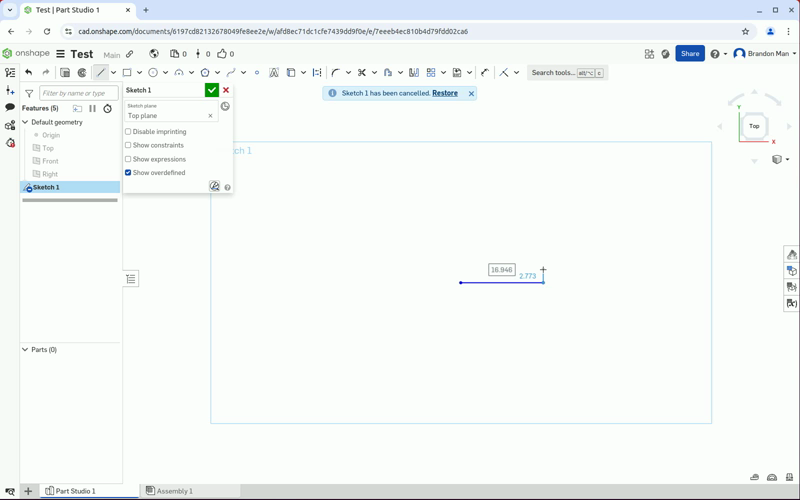
click(543, 269)
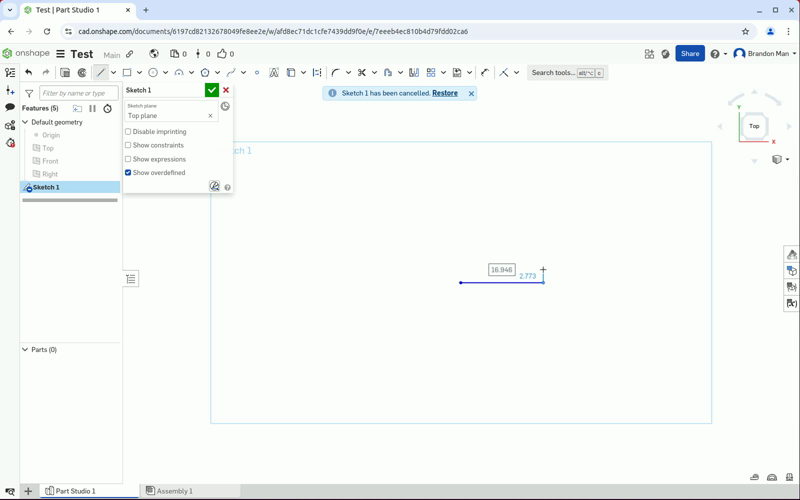
key_up(shift)
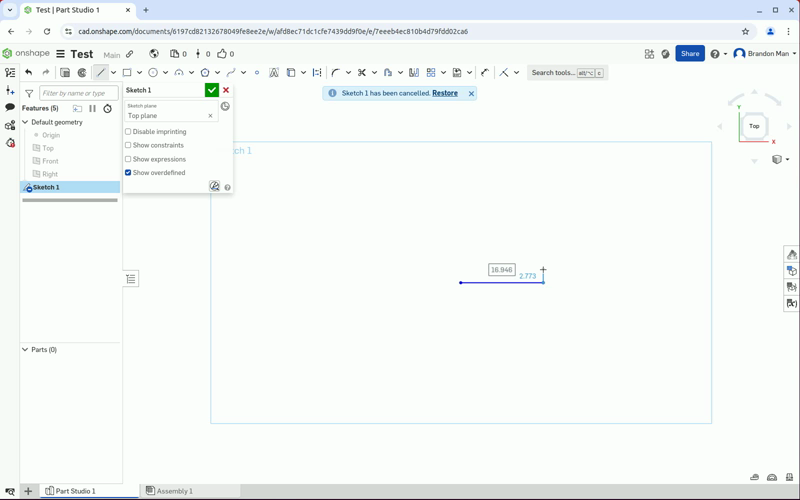
key_down(shift)
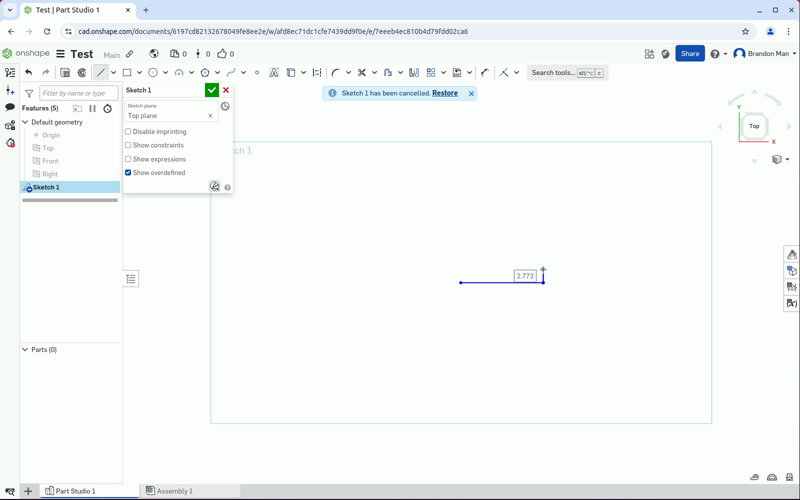
mouse_move(475, 269)
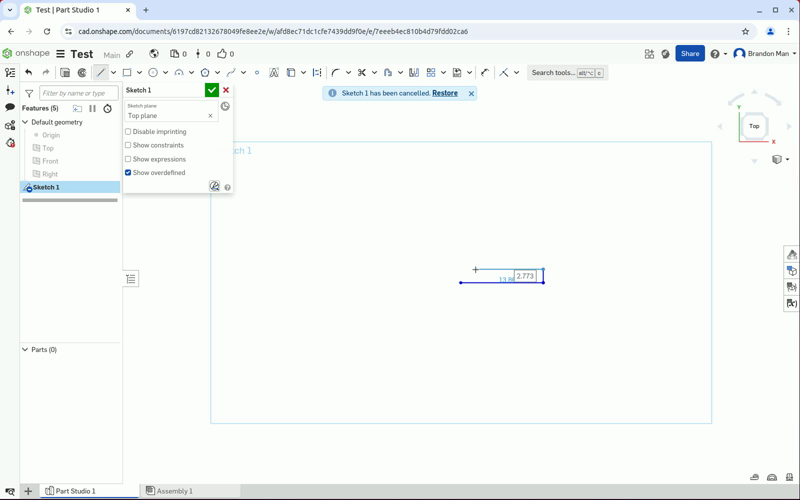
click(475, 269)
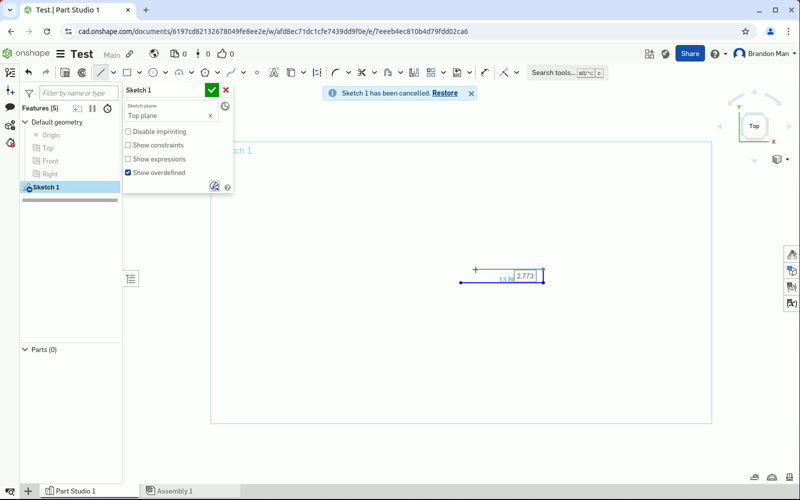
key_up(shift)
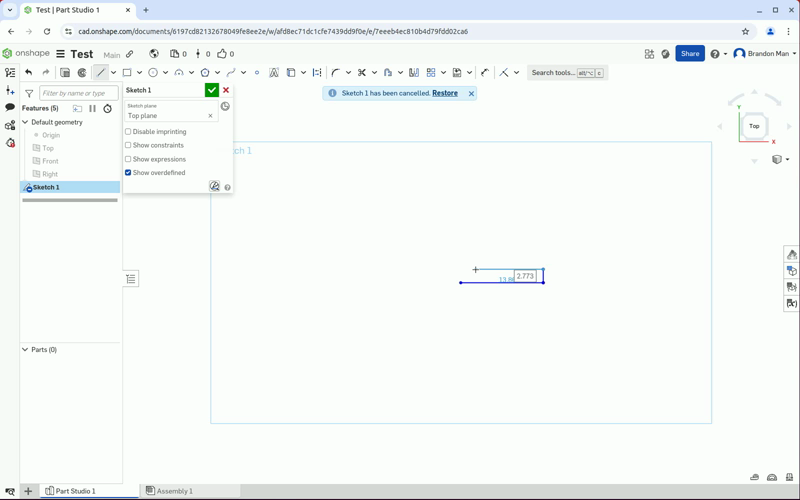
key_down(shift)
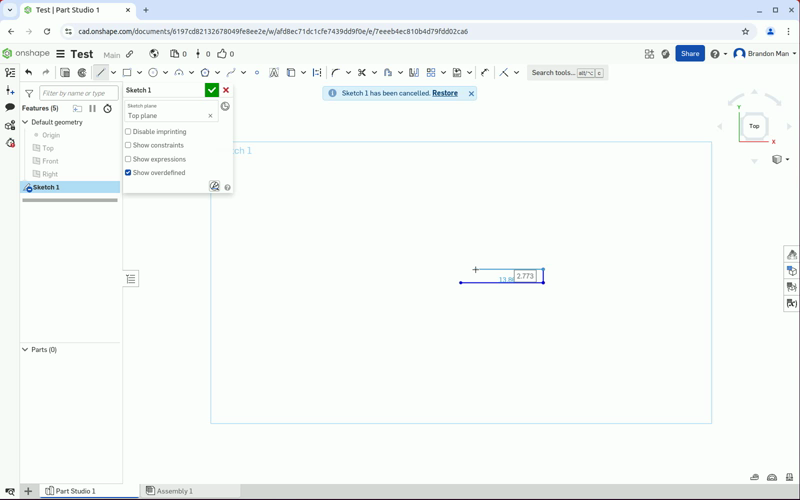
mouse_move(505, 269)
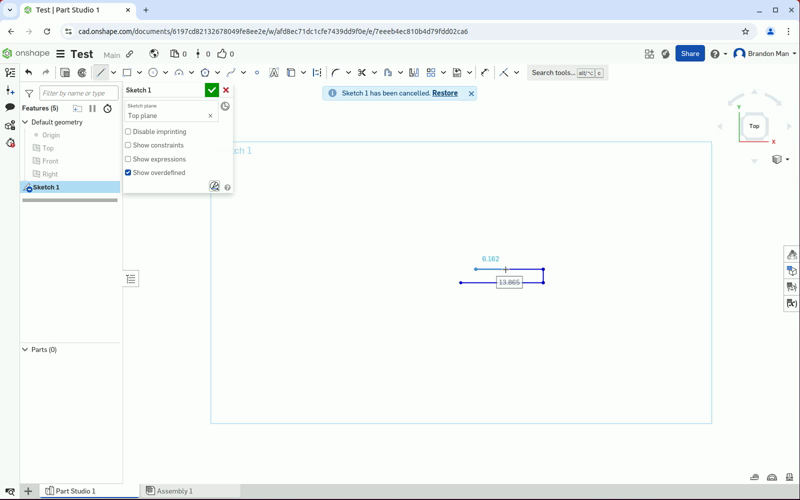
mouse_move(460, 260)
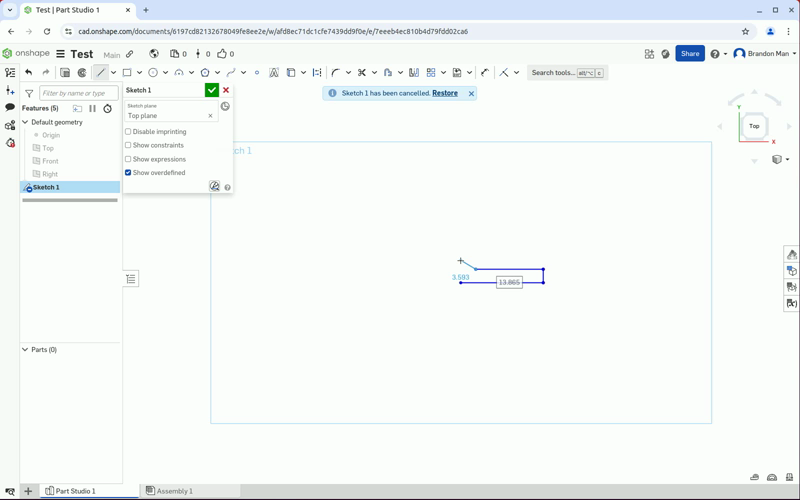
click(460, 260)
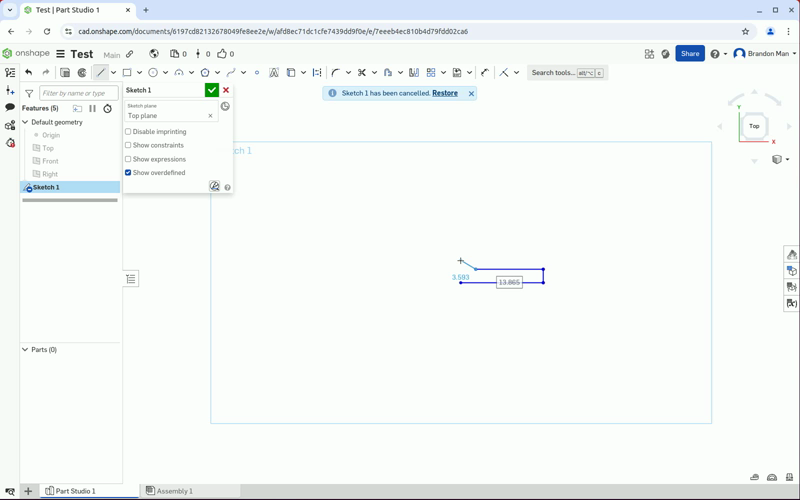
key_up(shift)
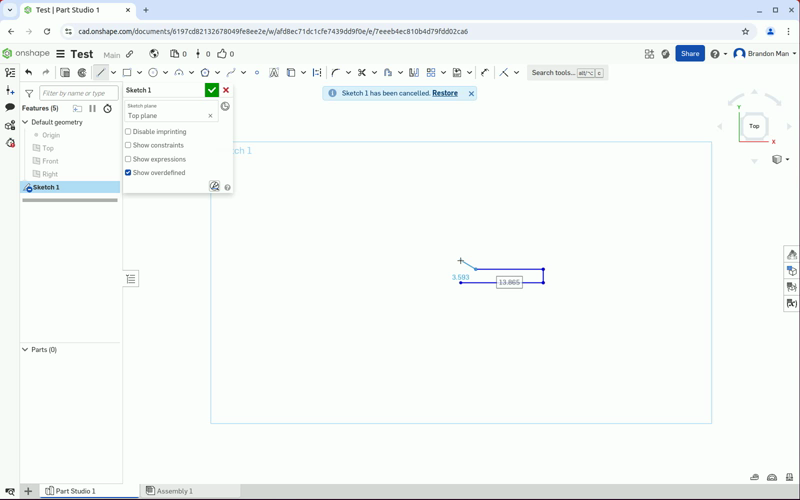
mouse_move(490, 260)
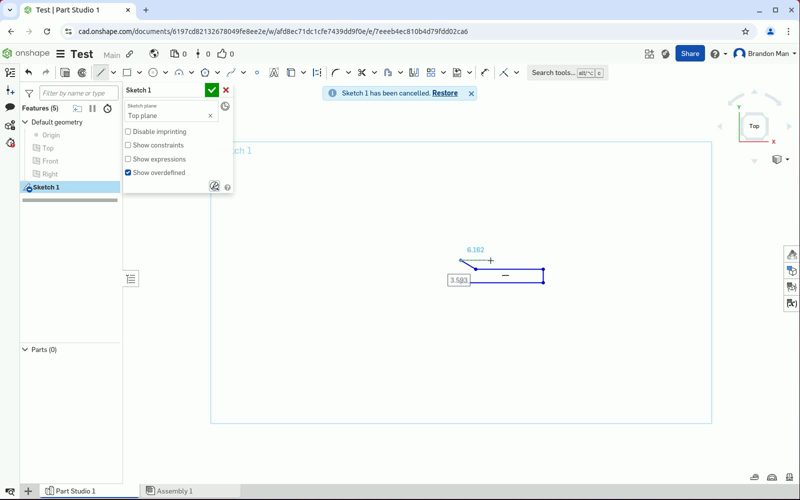
key_down(shift)
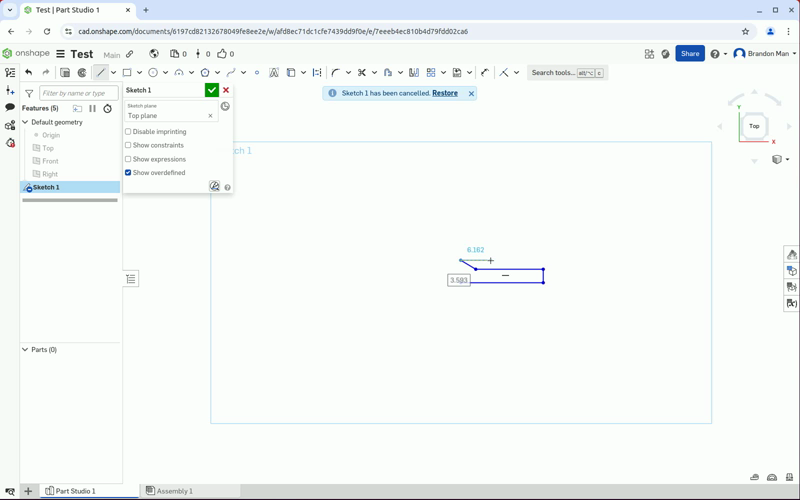
mouse_move(460, 282)
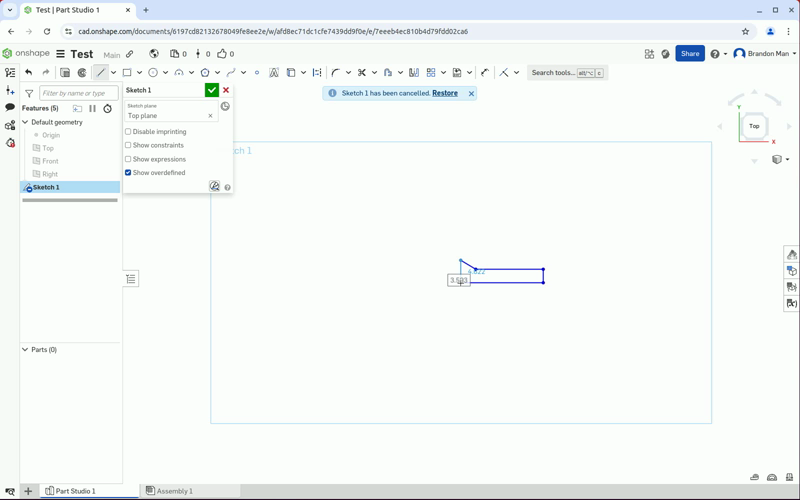
key_up(shift)
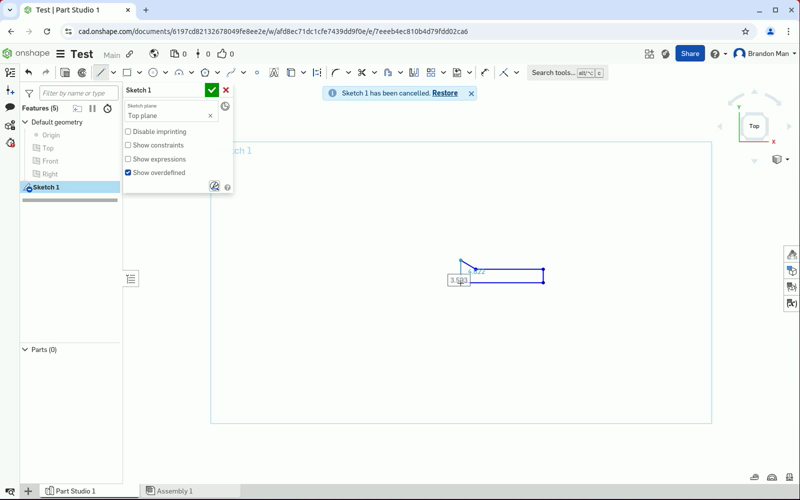
click(460, 282)
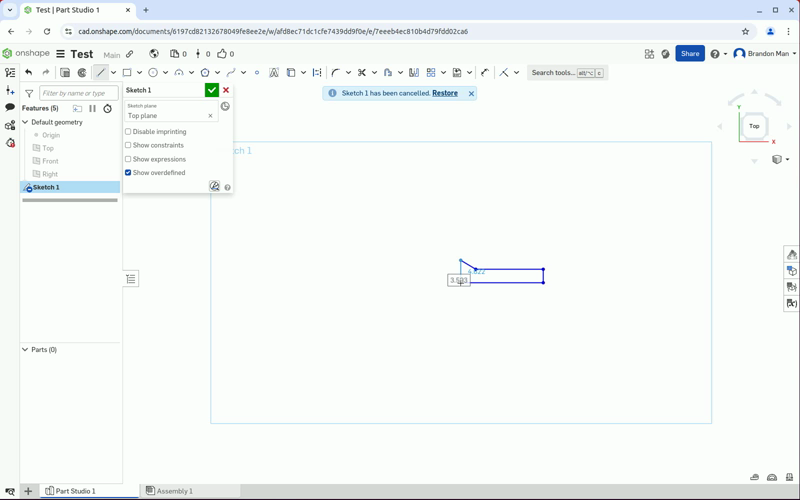
key(esc)
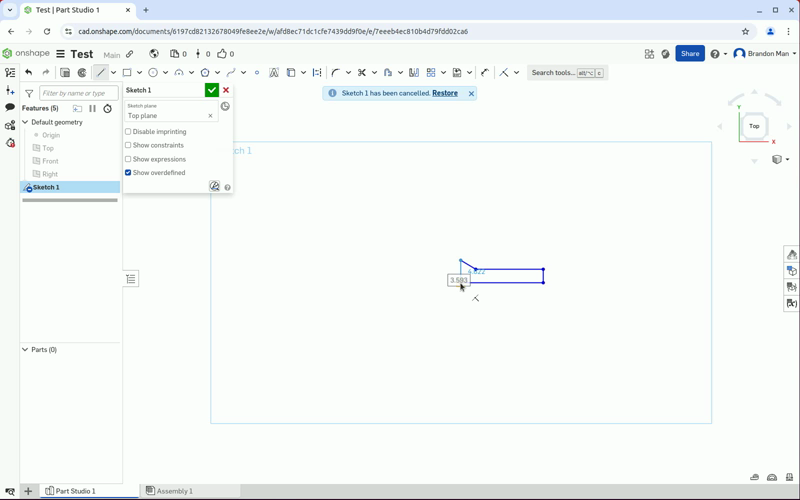
mouse_move(526, 271)
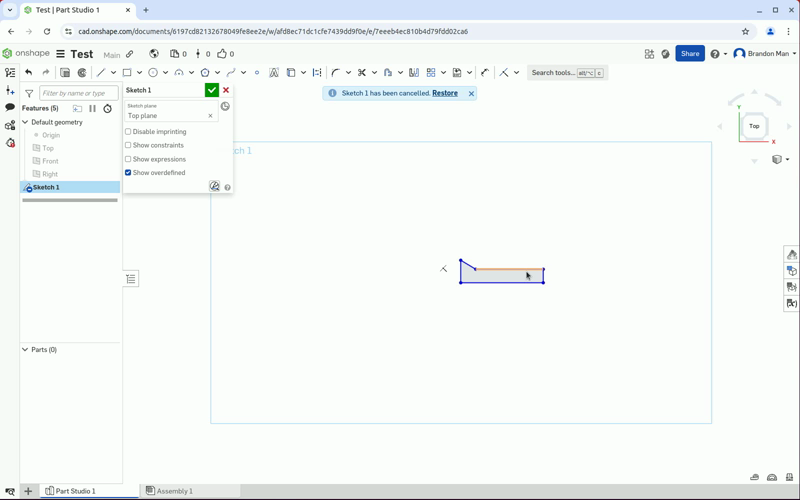
scroll(6)
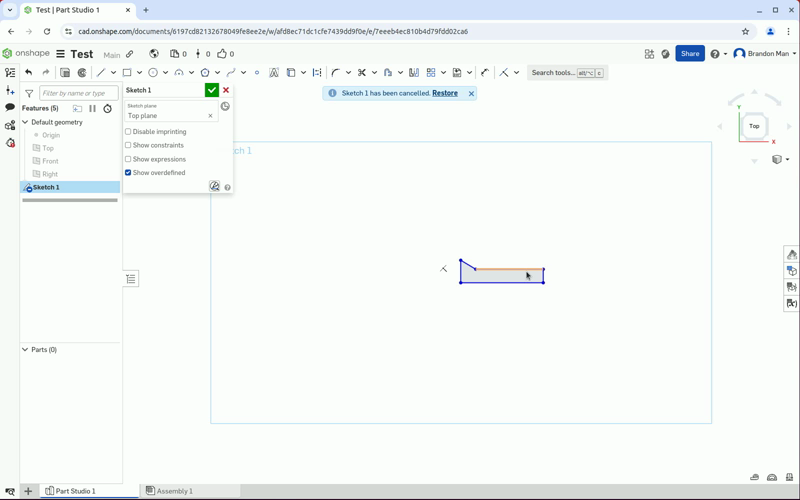
scroll(6)
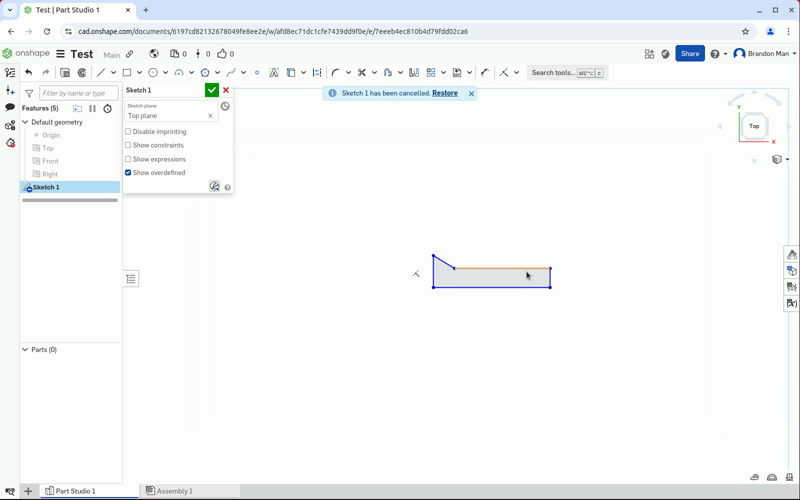
scroll(6)
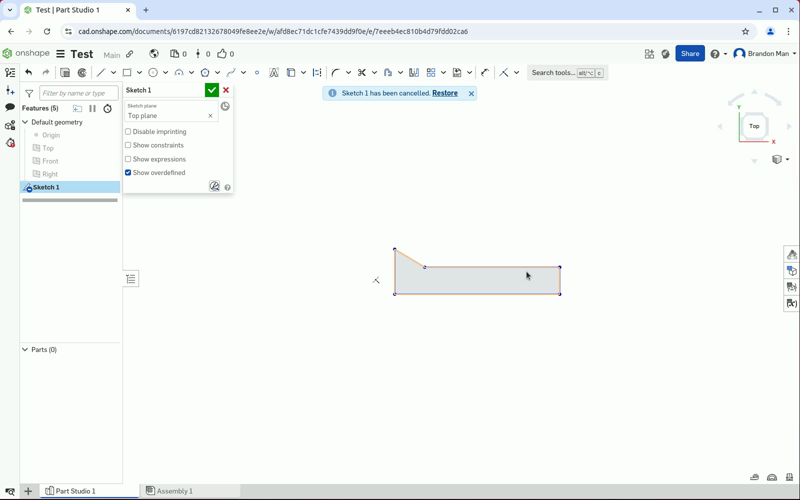
scroll(6)
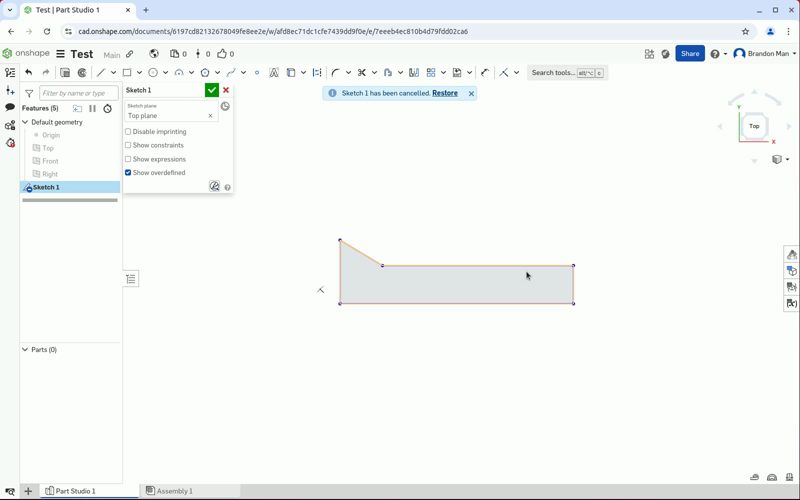
scroll(6)
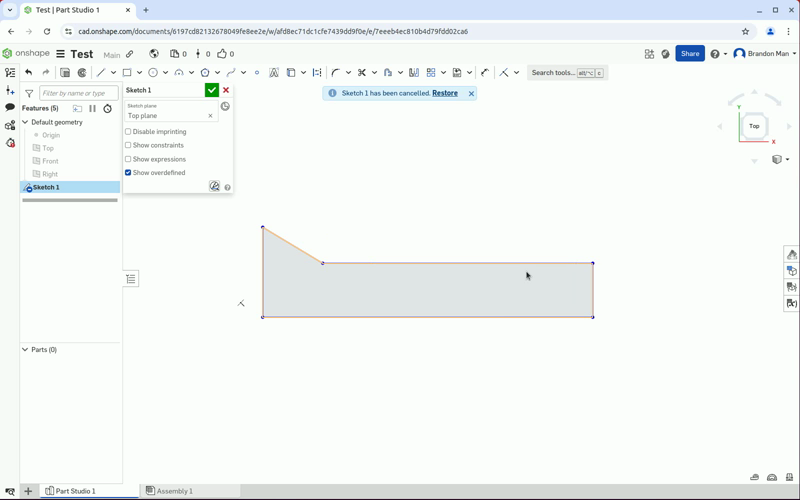
scroll(6)
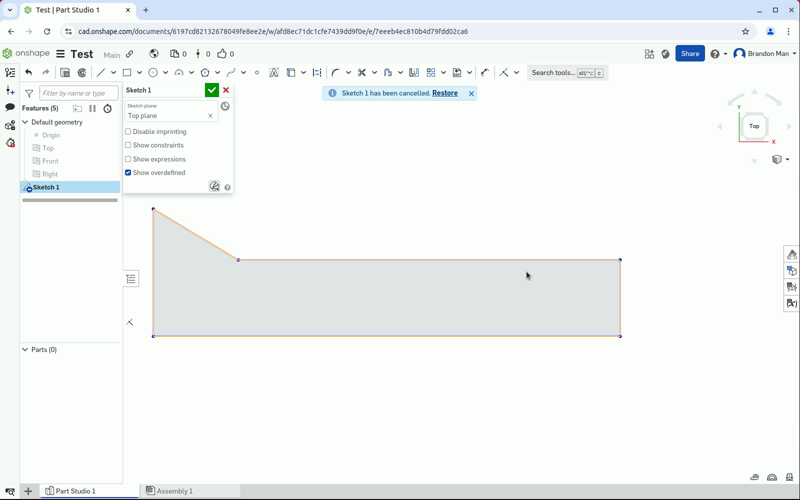
scroll(6)
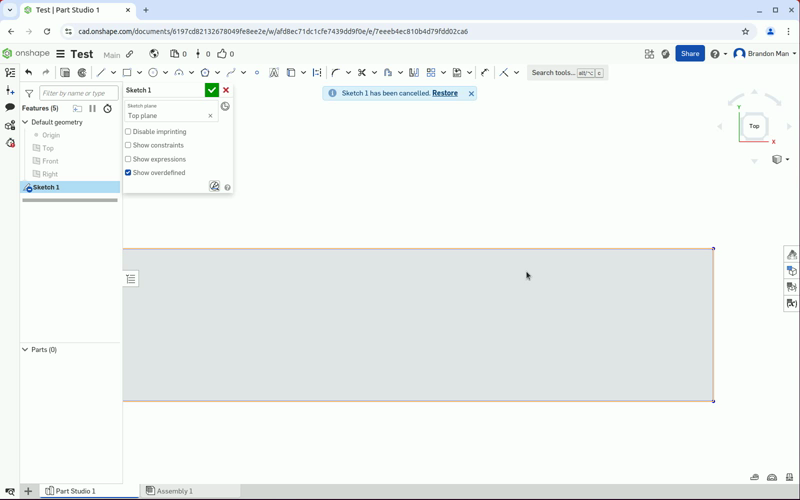
click(526, 271)
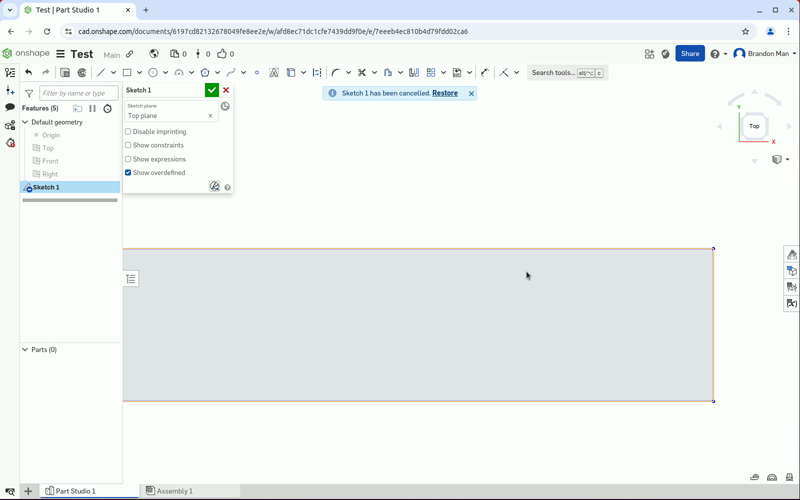
scroll(-6)
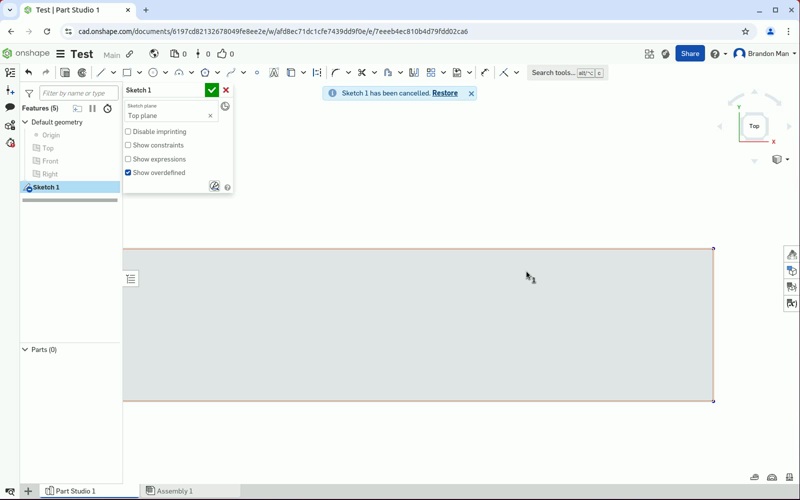
scroll(-6)
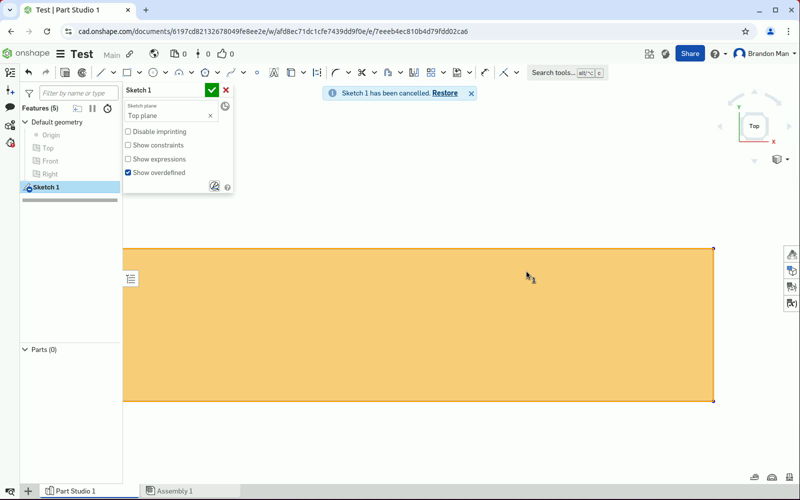
scroll(-6)
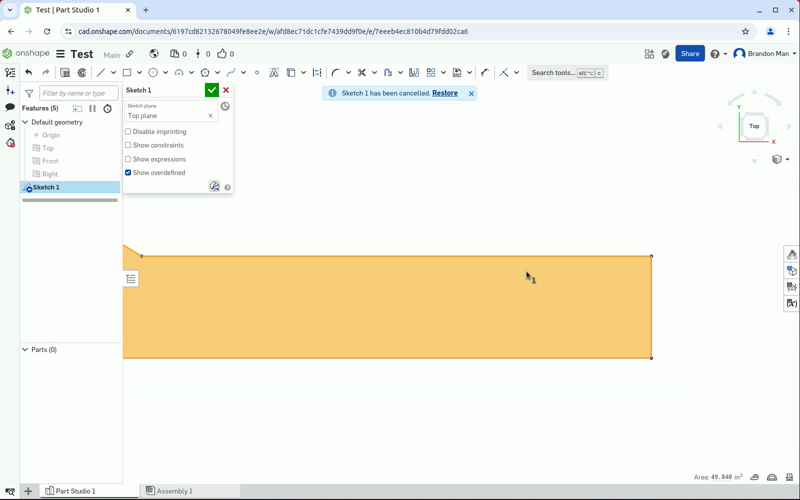
scroll(-6)
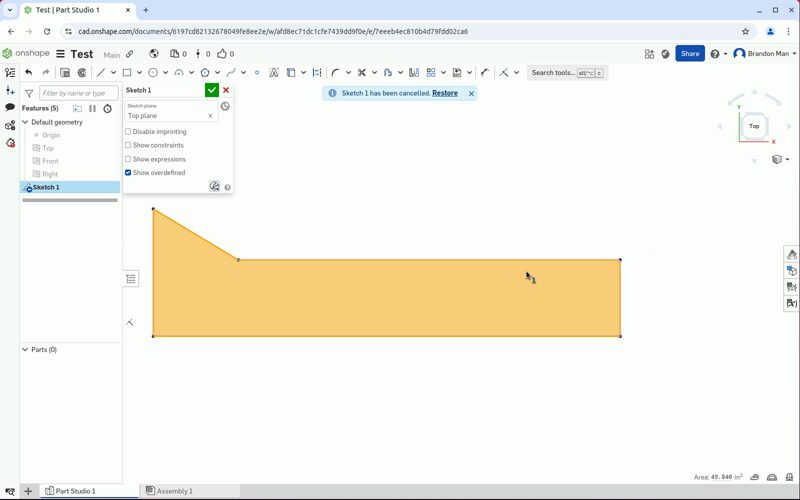
scroll(-6)
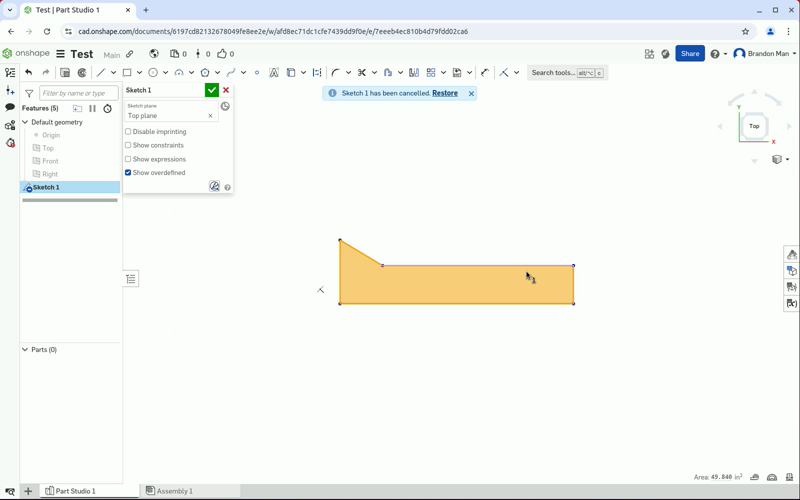
scroll(-6)
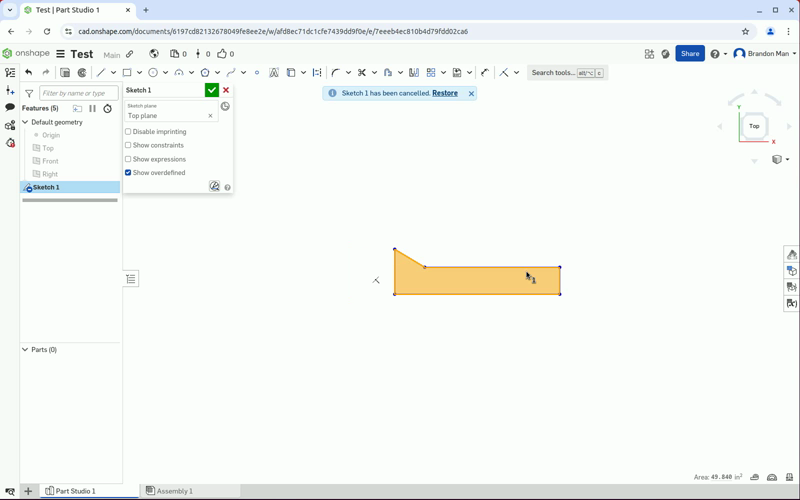
scroll(-6)
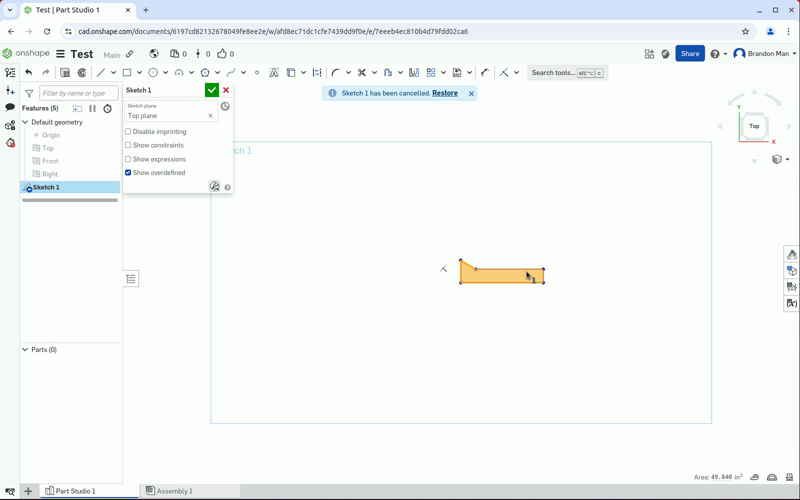
mouse_move(73, 352)
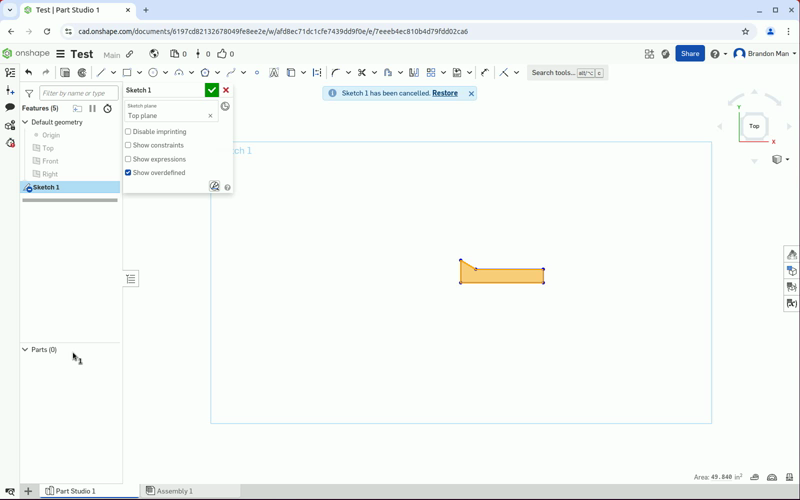
key(shift+y)
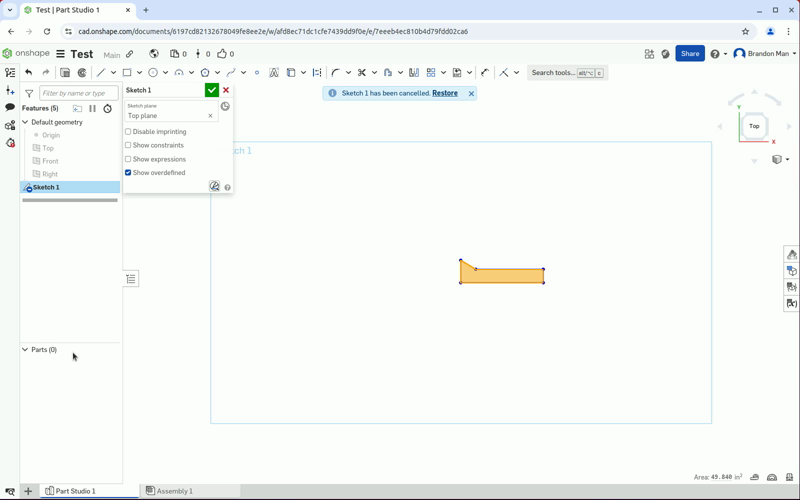
key(shift+e)
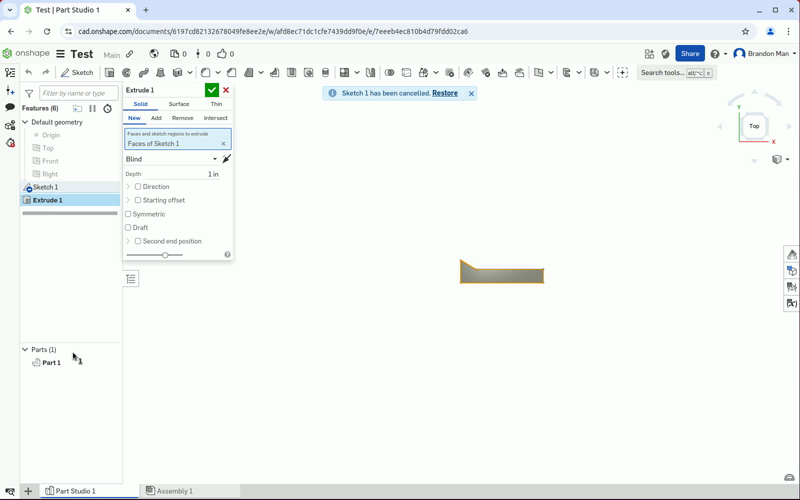
mouse_move(143, 106)
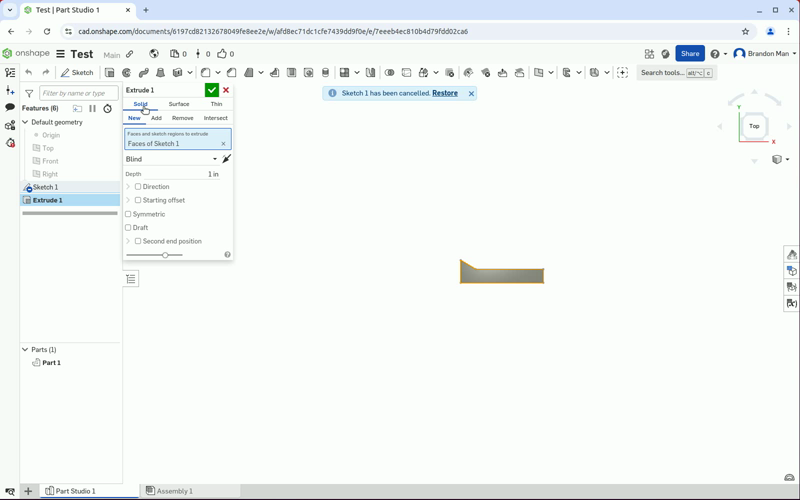
click(143, 106)
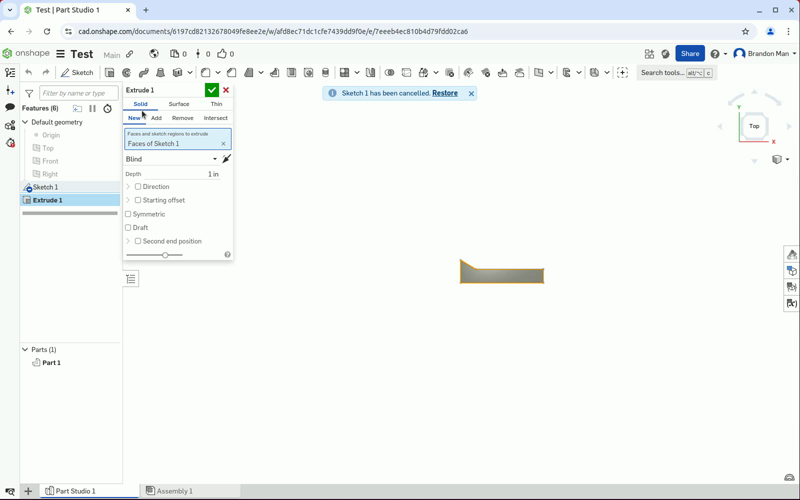
mouse_move(137, 120)
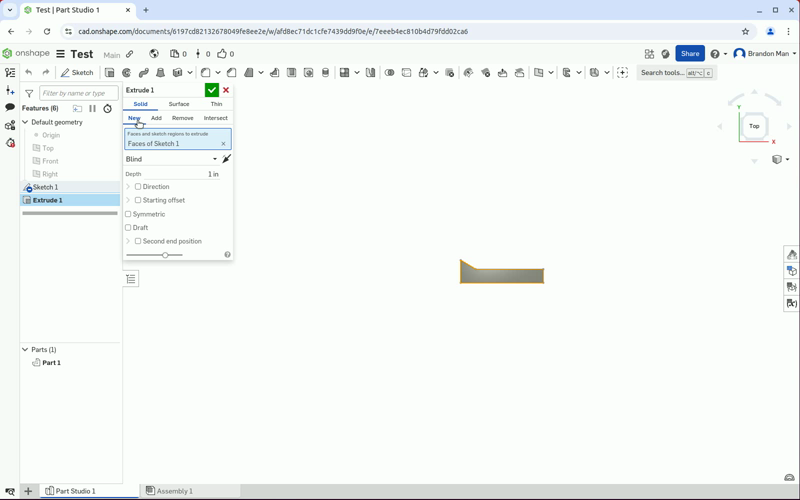
click(137, 120)
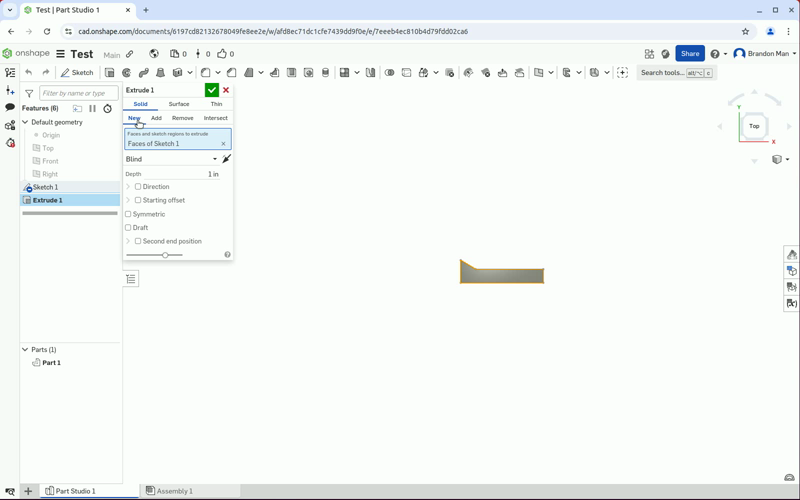
key(tab, 4)
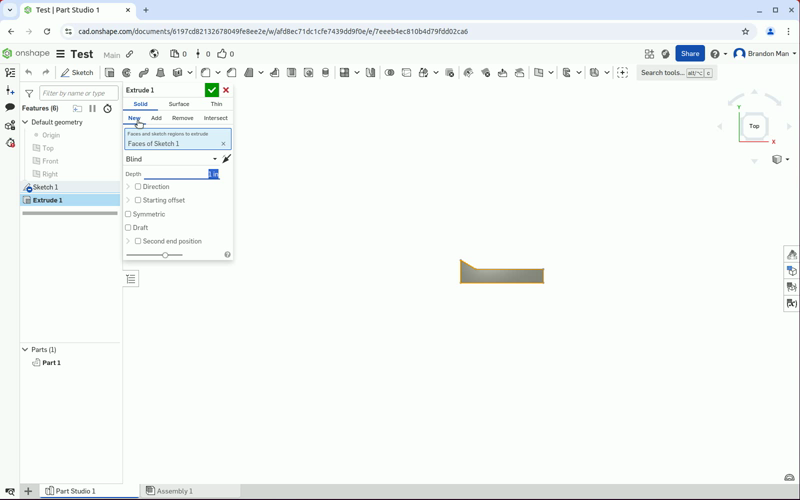
text(3.129)
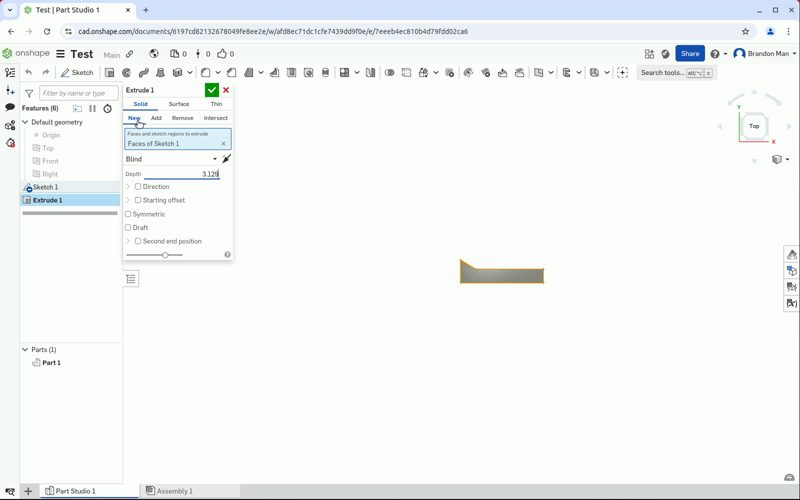
key(enter)
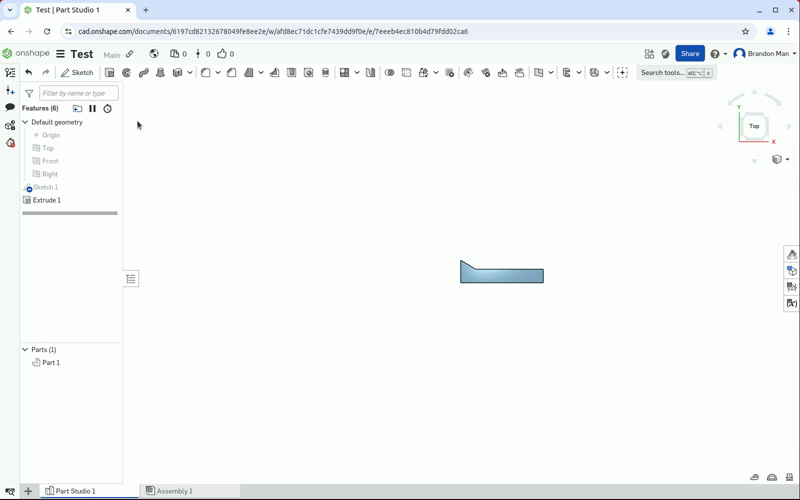
key(shift+h)
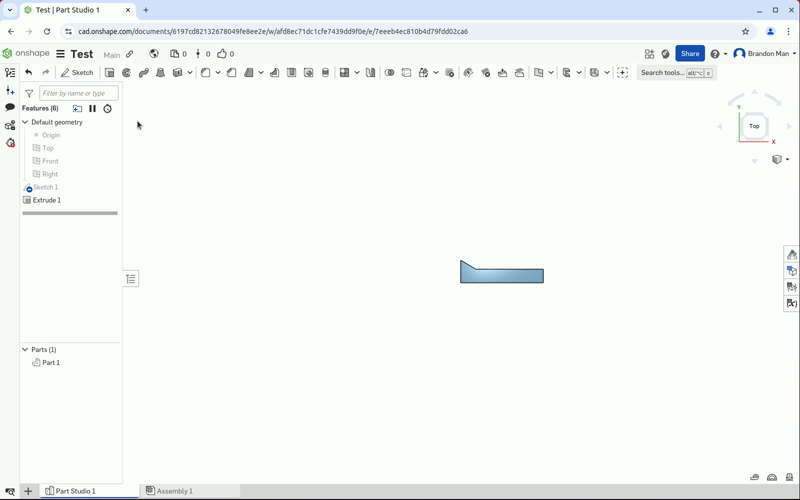
key(shift+h)
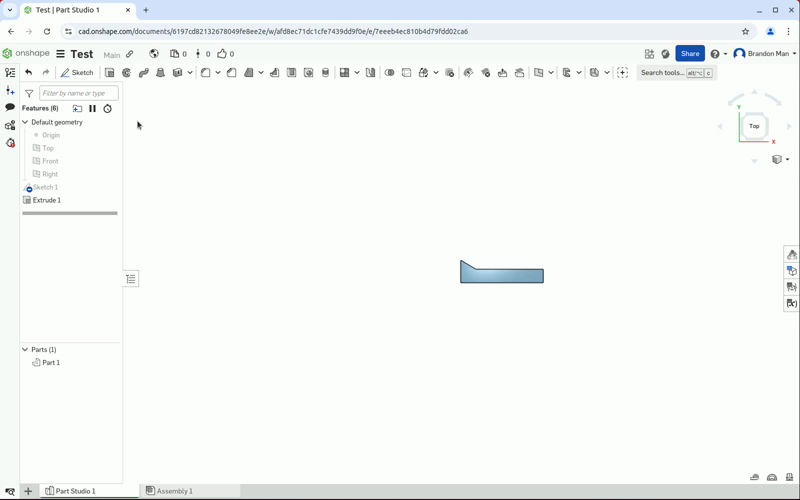
mouse_move(73, 189)
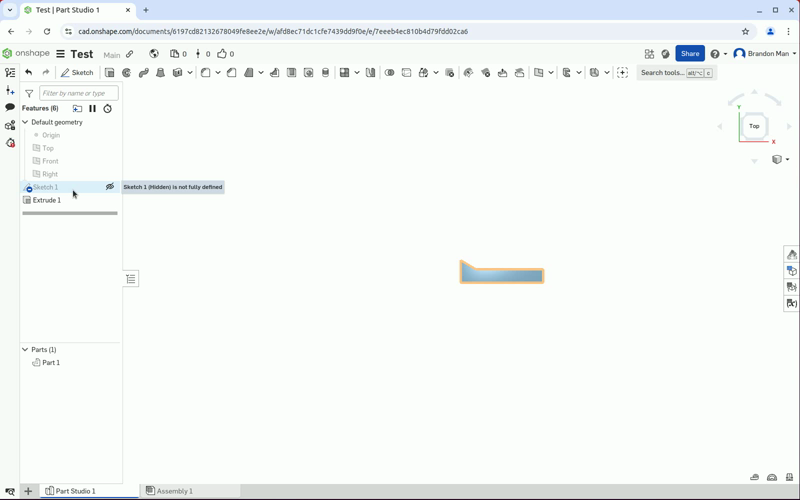
click(73, 189)
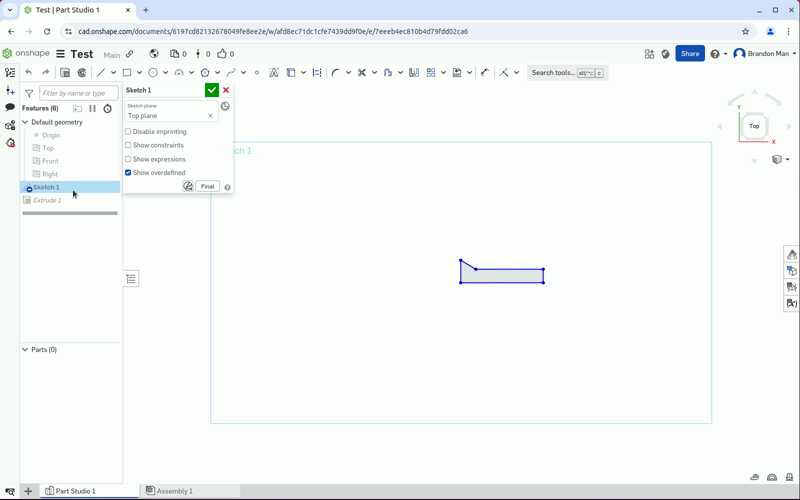
mouse_move(229, 92)
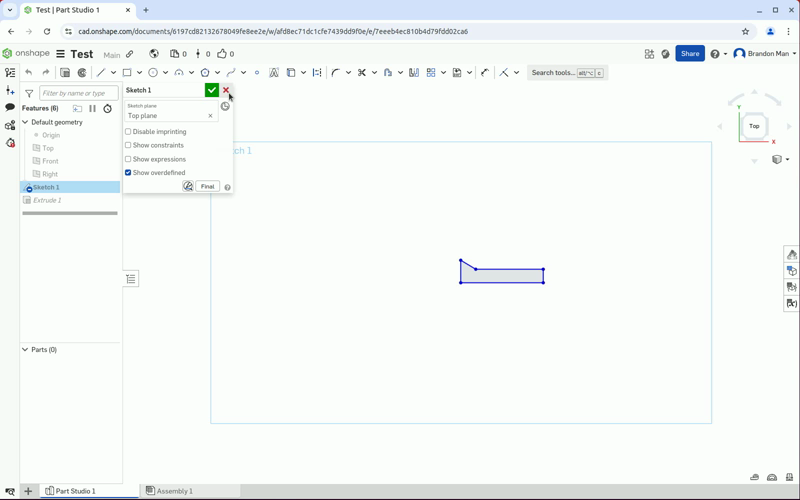
click(229, 92)
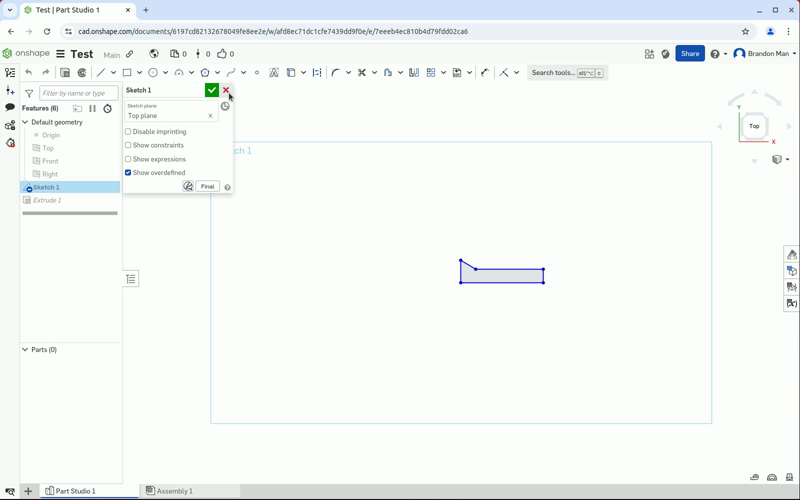
key(shift+s)
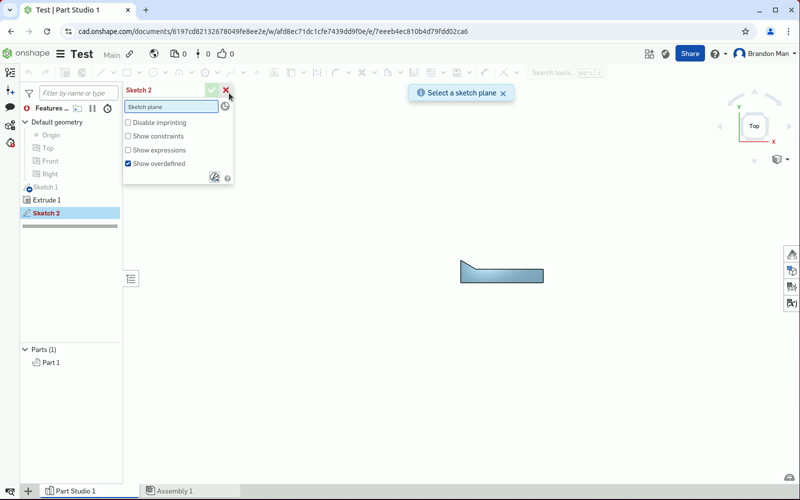
mouse_move(73, 150)
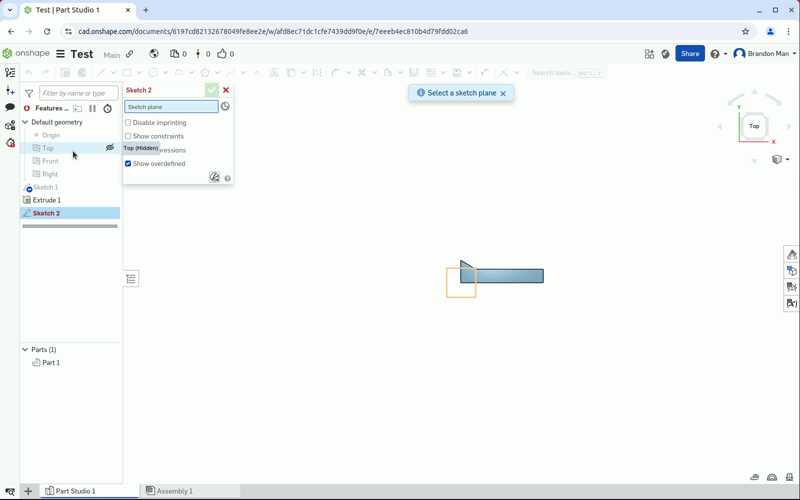
click(73, 150)
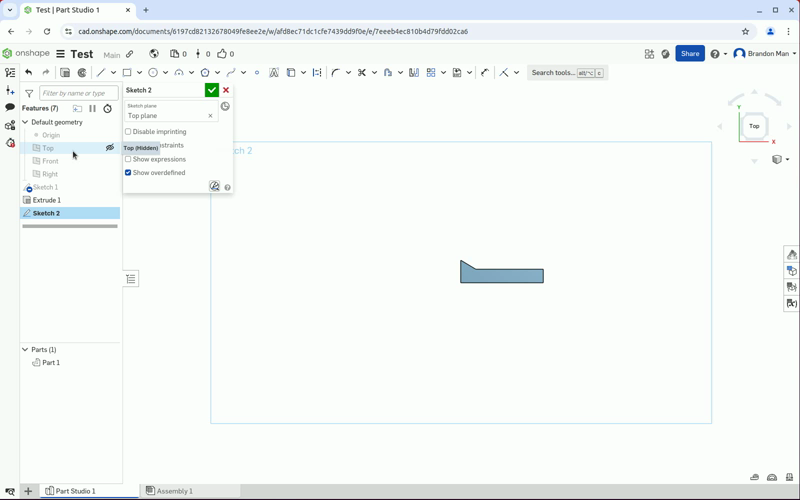
mouse_move(73, 352)
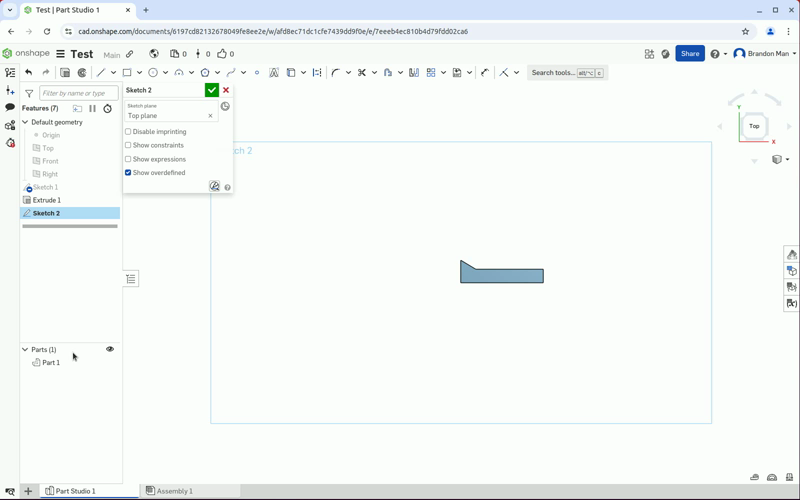
key(y)
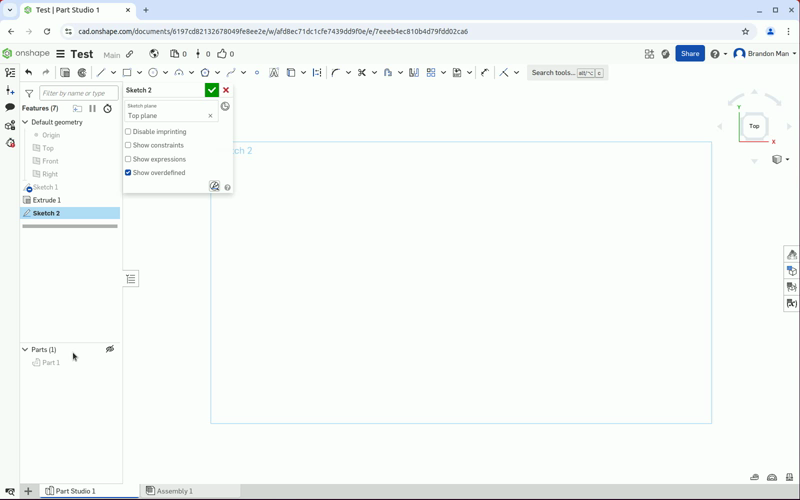
key(l)
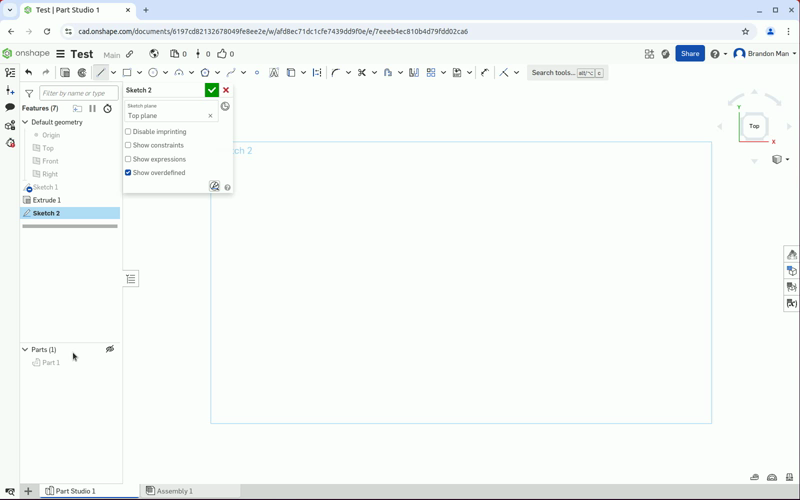
key_down(shift)
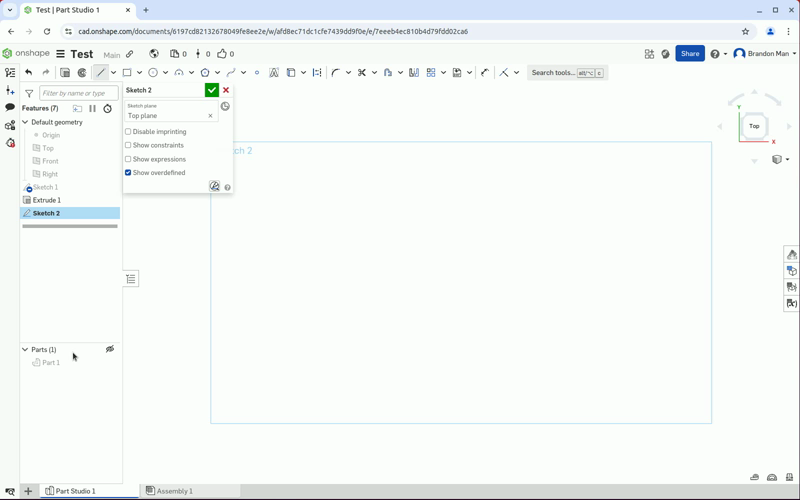
mouse_move(460, 305)
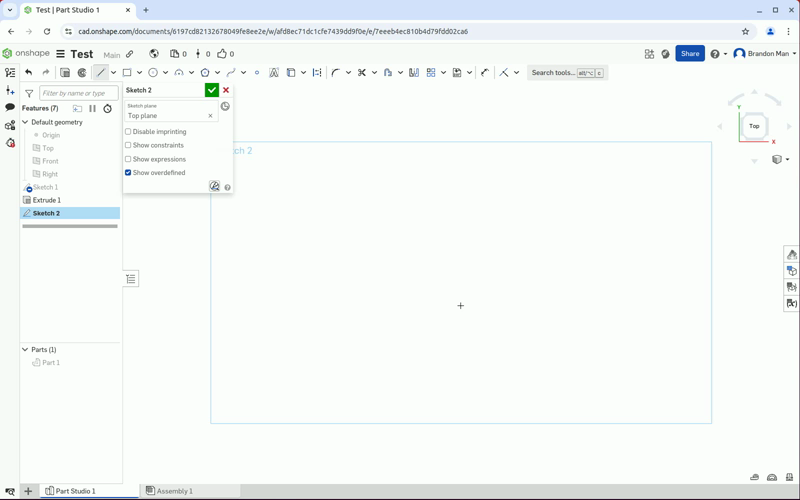
click(460, 305)
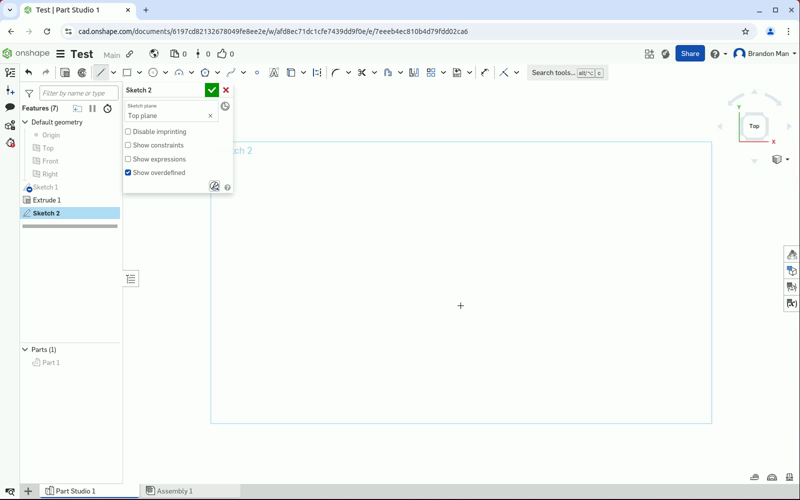
key_up(shift)
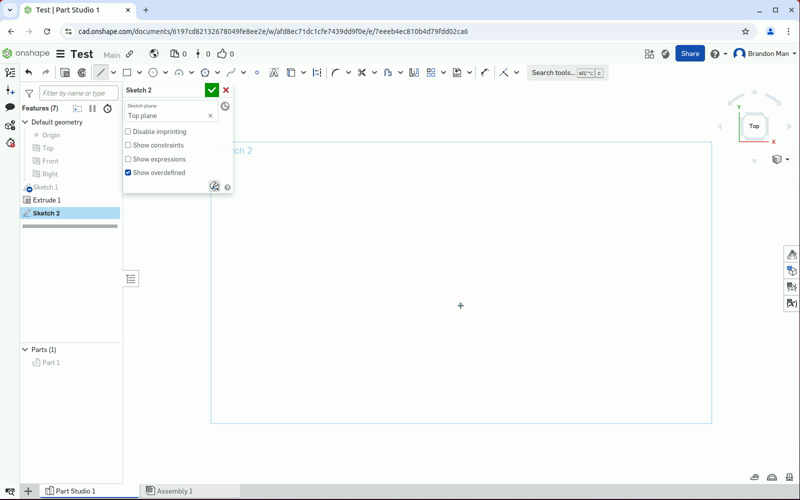
key_down(shift)
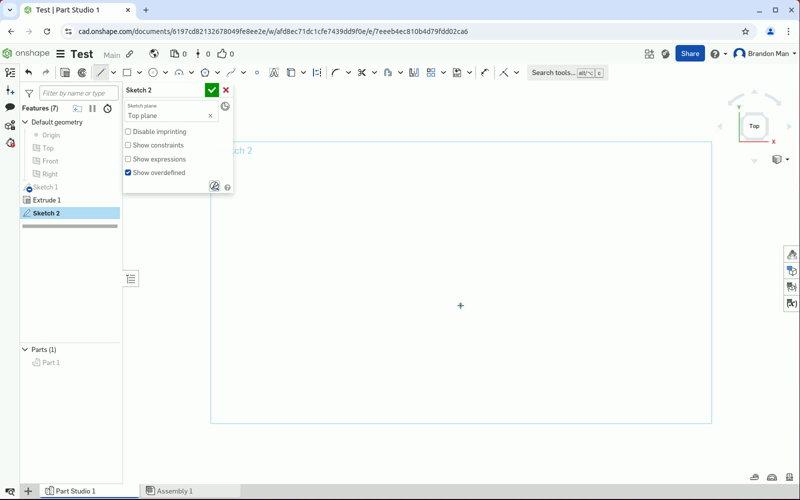
mouse_move(490, 305)
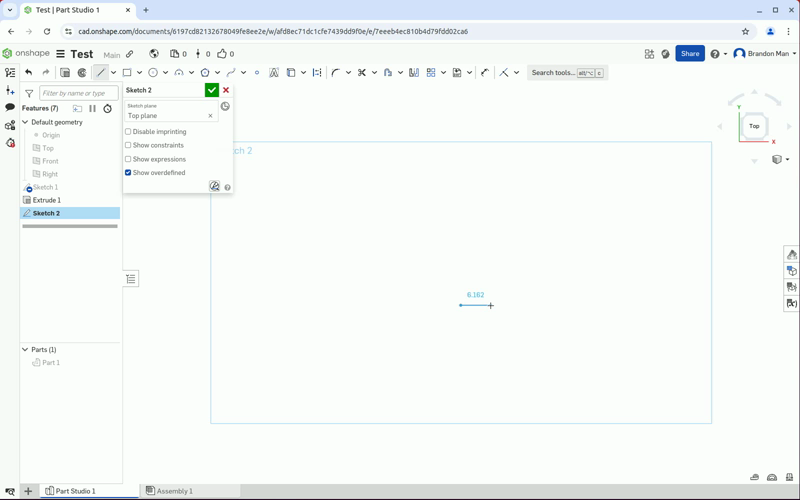
mouse_move(475, 296)
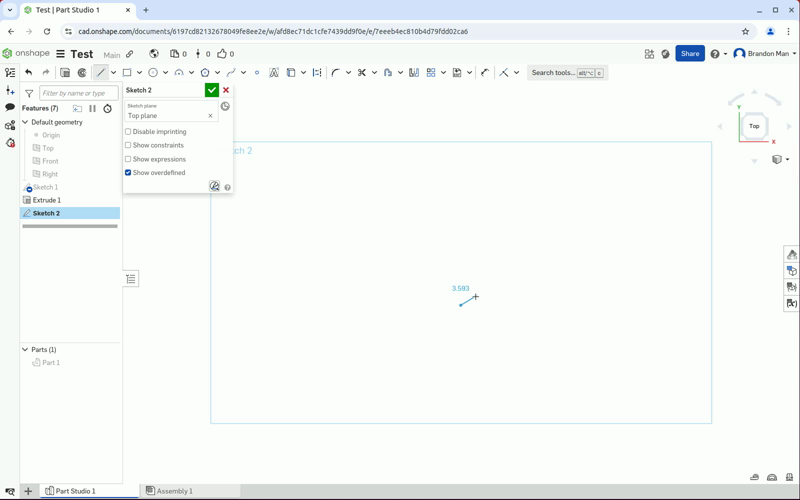
click(475, 296)
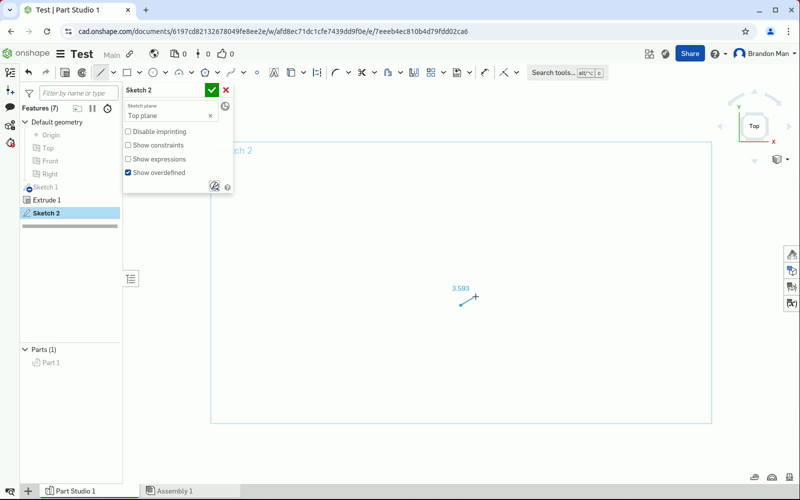
key_up(shift)
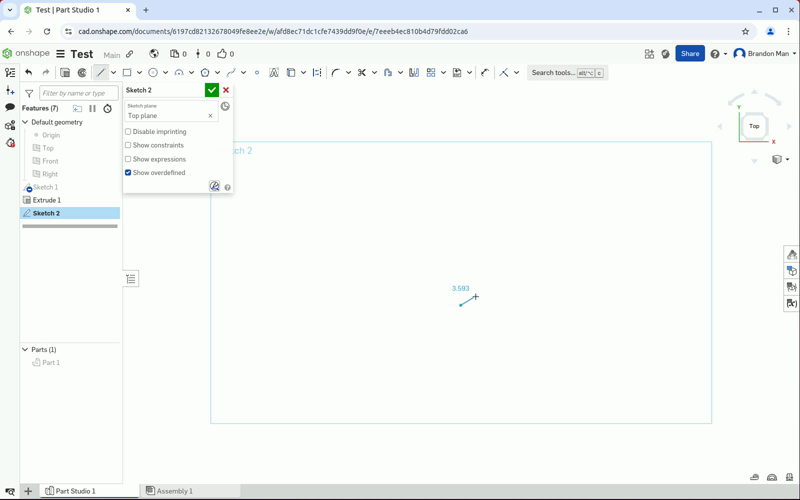
key_down(shift)
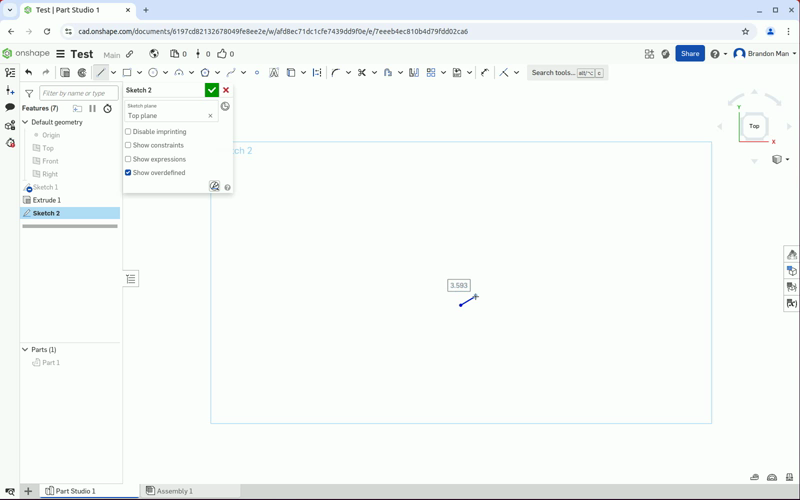
mouse_move(543, 296)
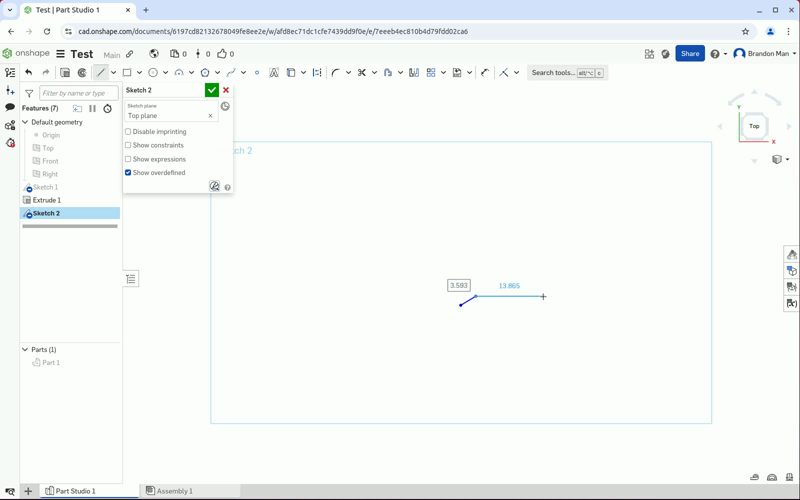
click(543, 296)
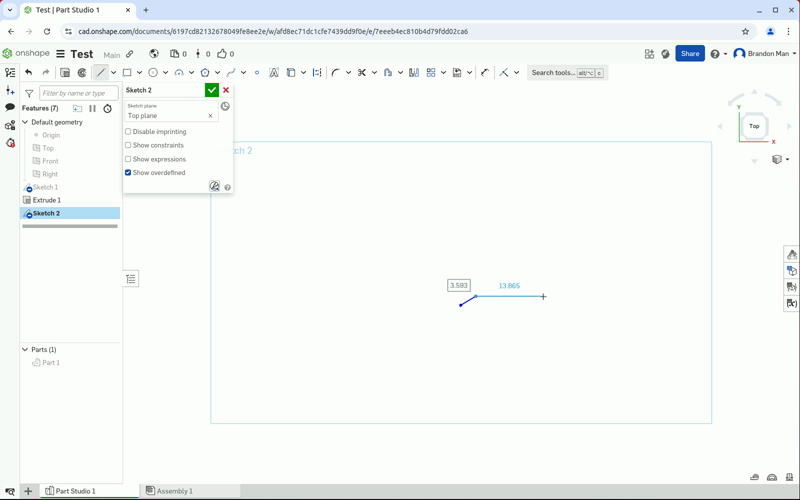
key_up(shift)
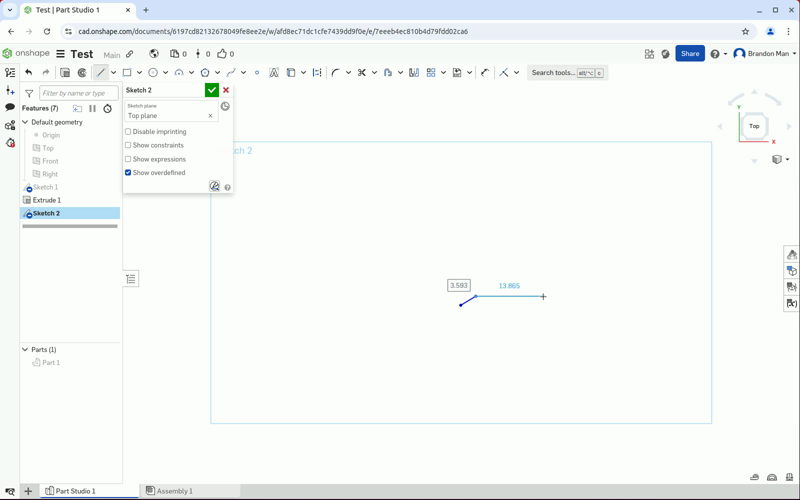
key_down(shift)
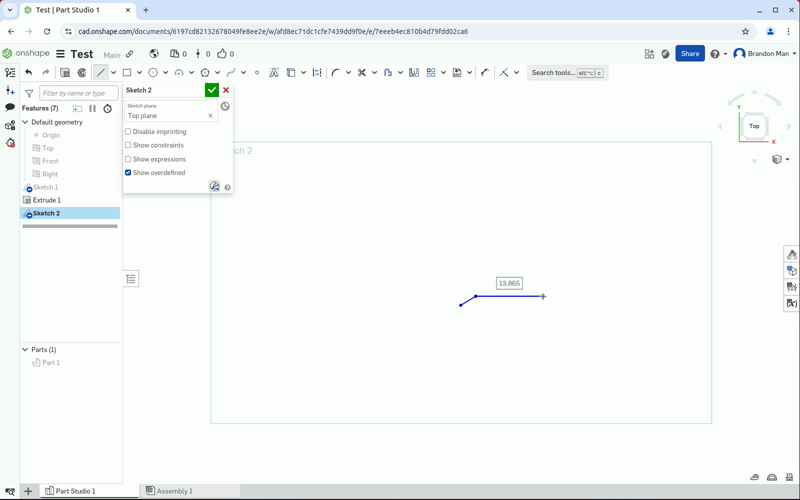
mouse_move(573, 296)
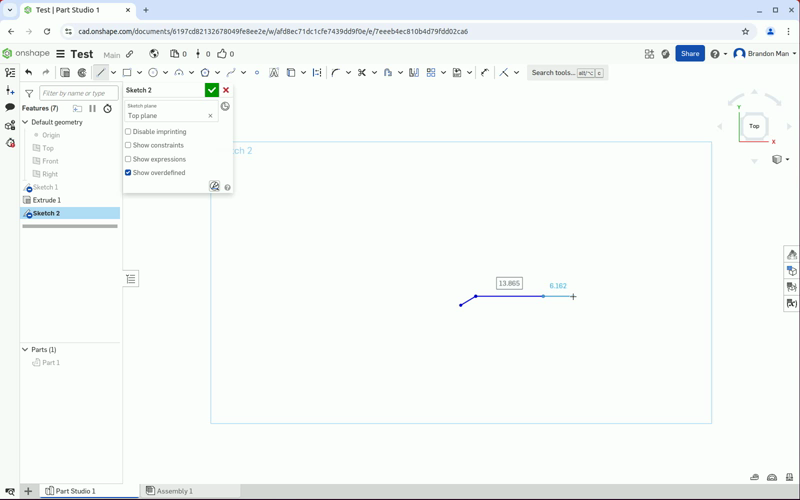
mouse_move(543, 282)
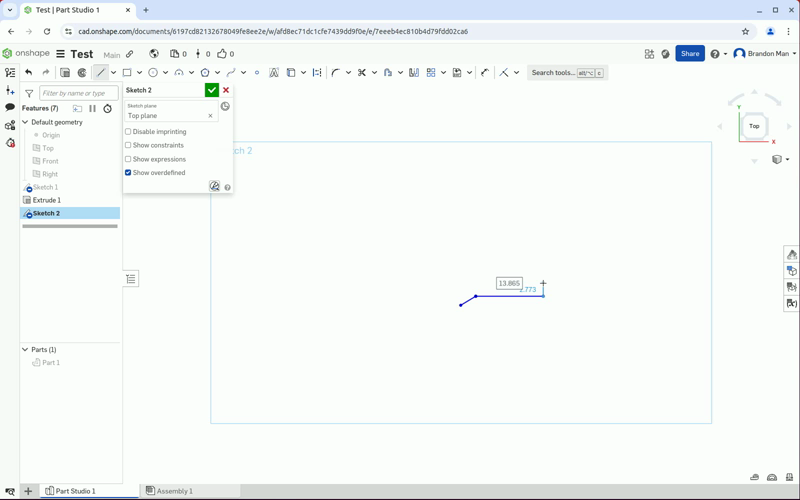
click(543, 282)
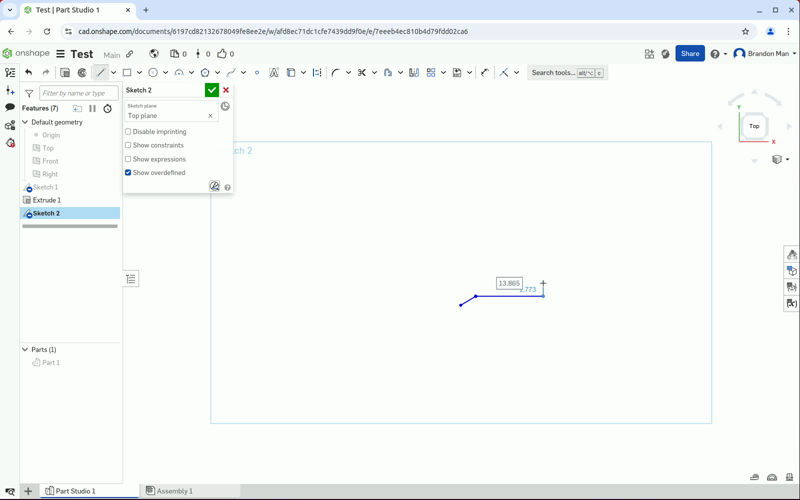
key_up(shift)
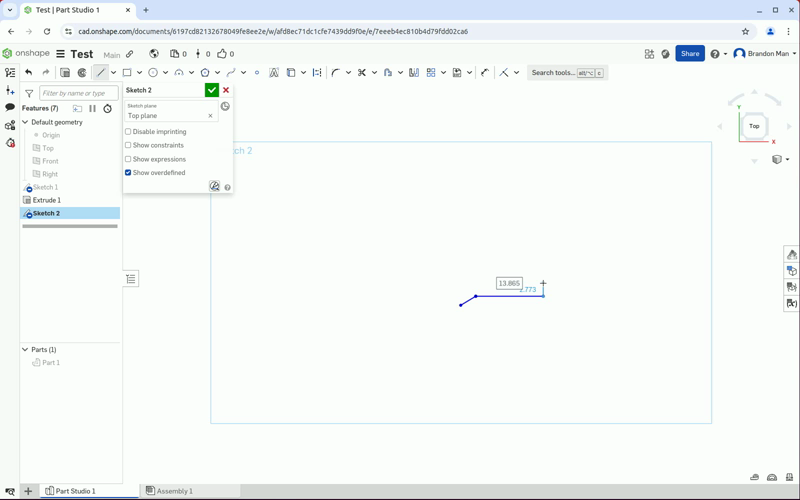
key_down(shift)
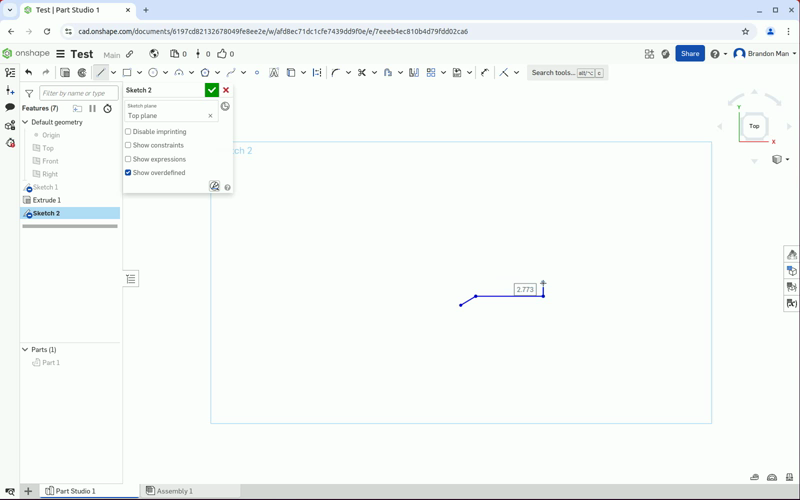
mouse_move(460, 282)
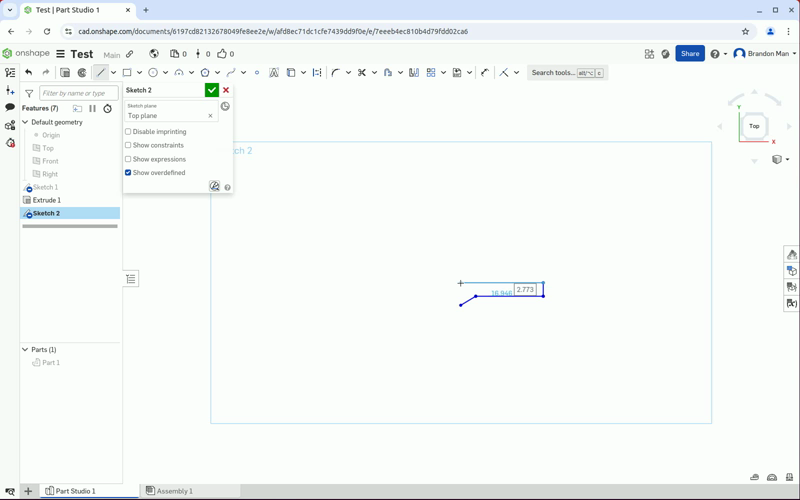
click(460, 282)
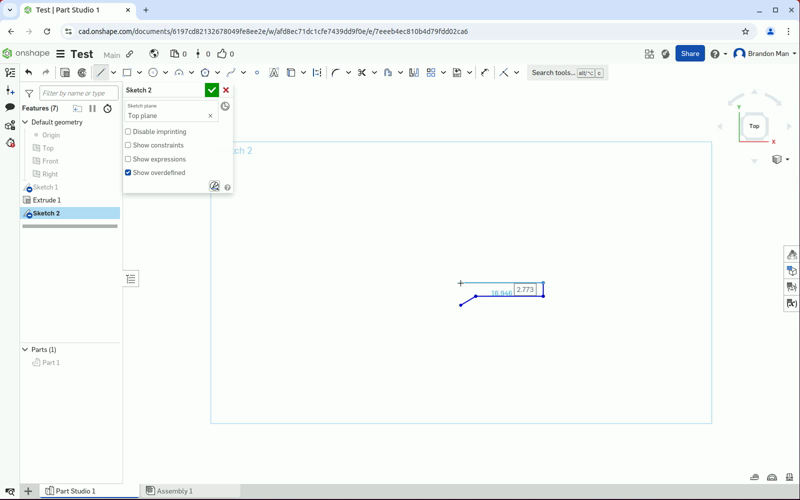
key_up(shift)
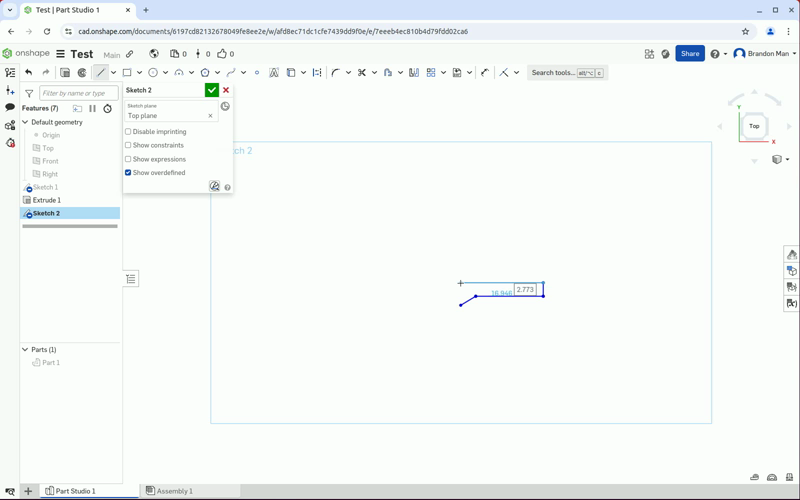
mouse_move(490, 282)
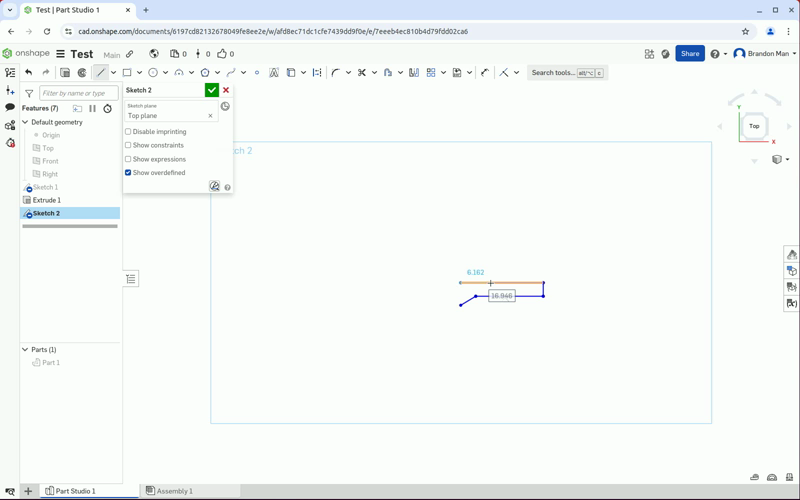
key_down(shift)
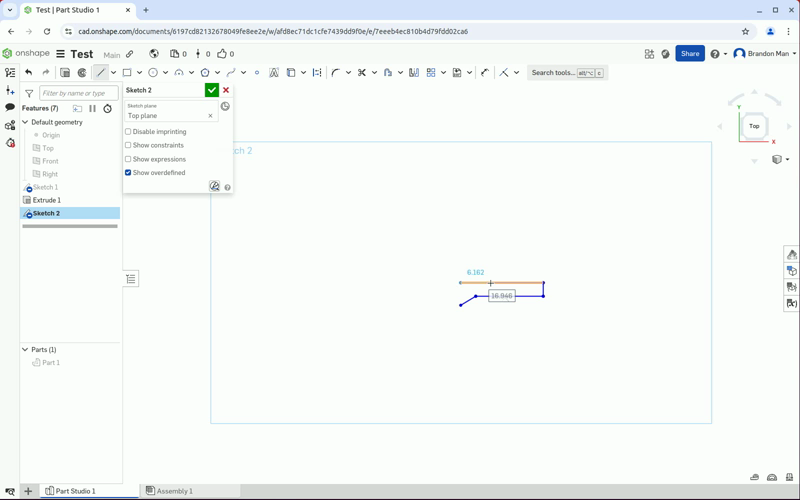
mouse_move(460, 305)
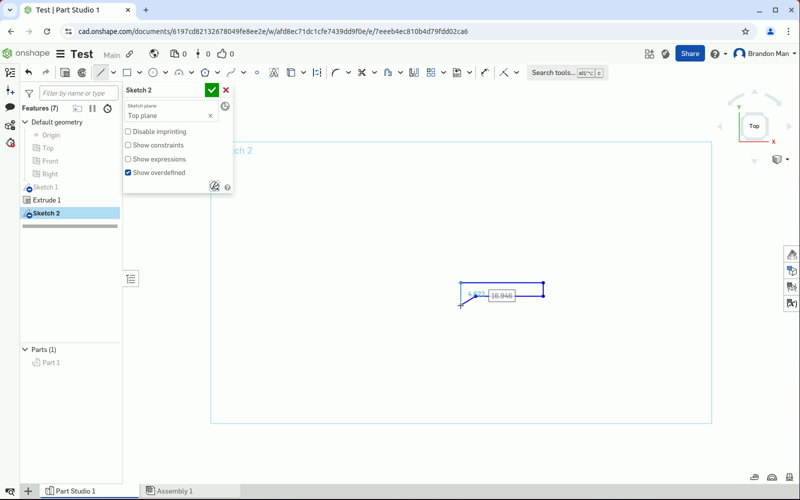
key_up(shift)
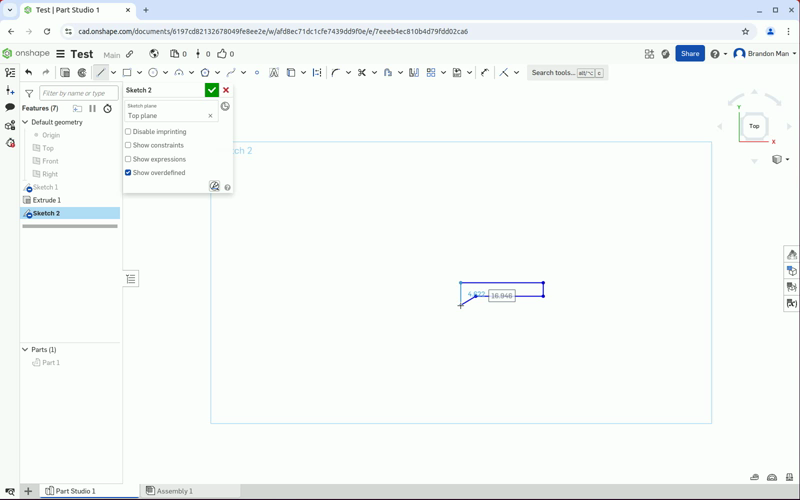
click(460, 305)
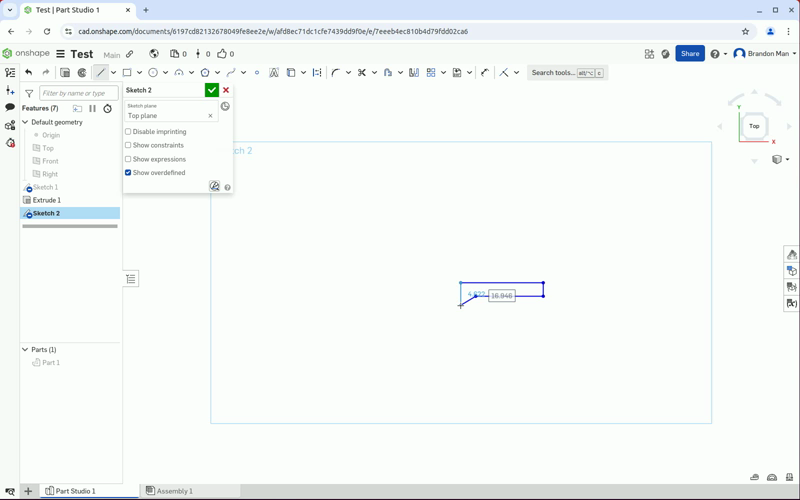
key(esc)
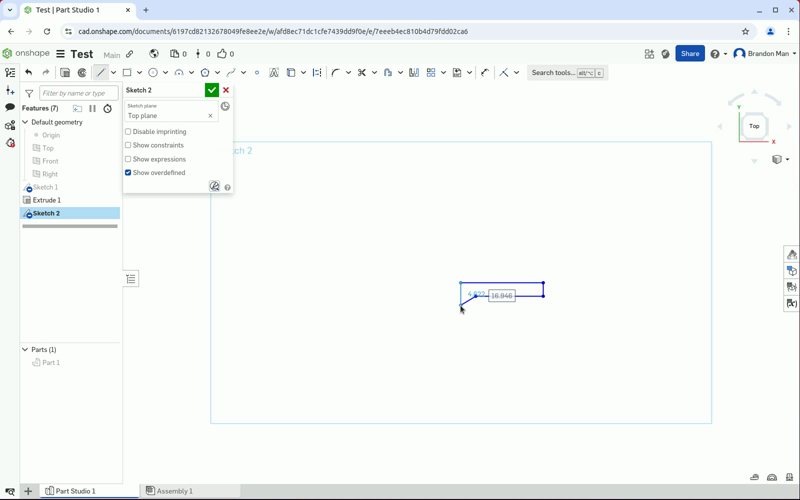
mouse_move(488, 288)
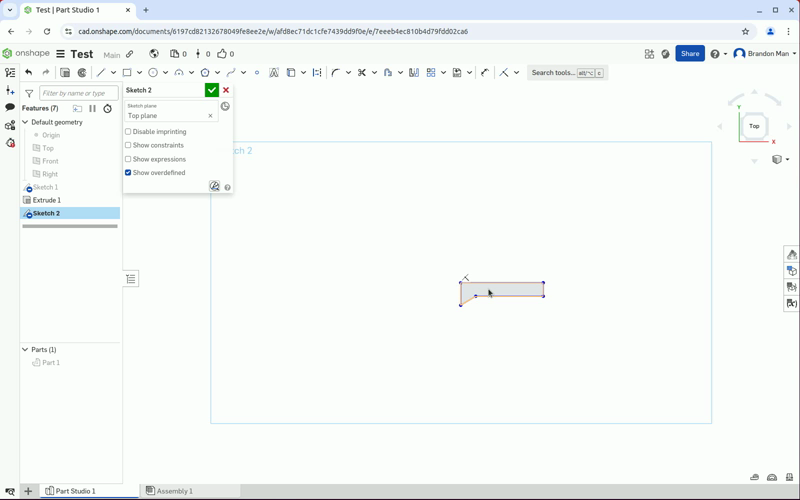
scroll(6)
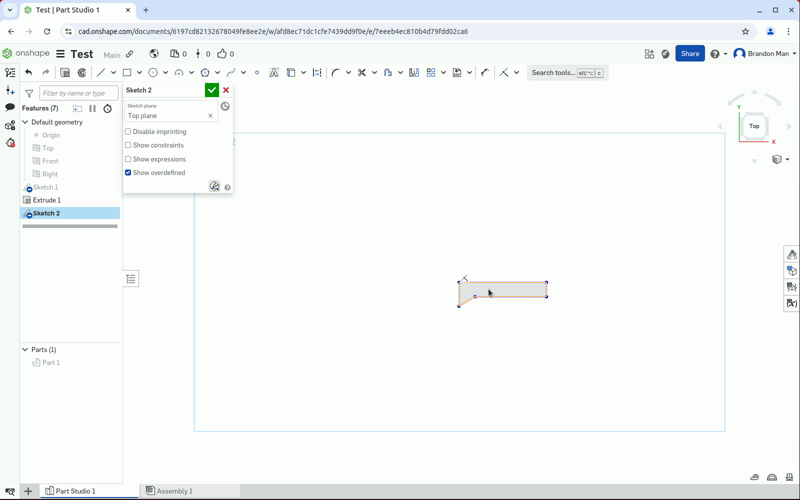
scroll(6)
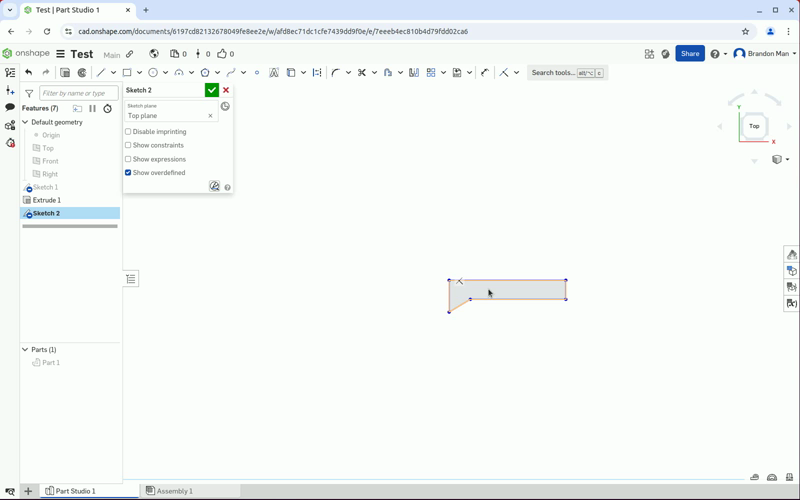
scroll(6)
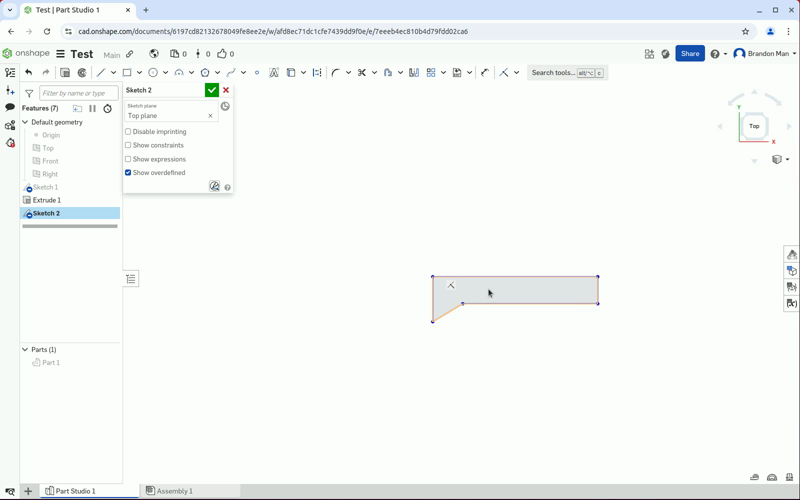
scroll(6)
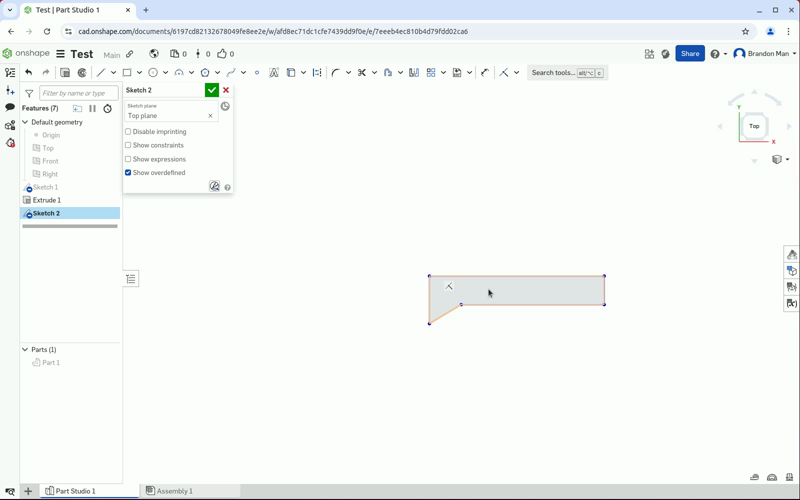
scroll(6)
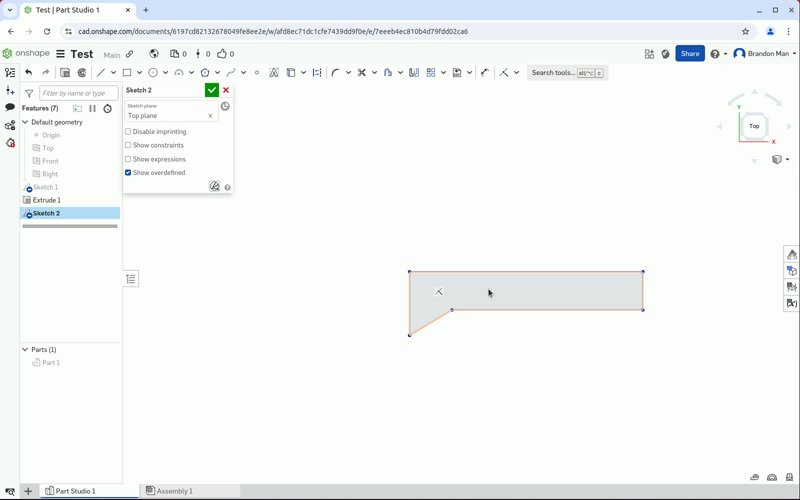
scroll(6)
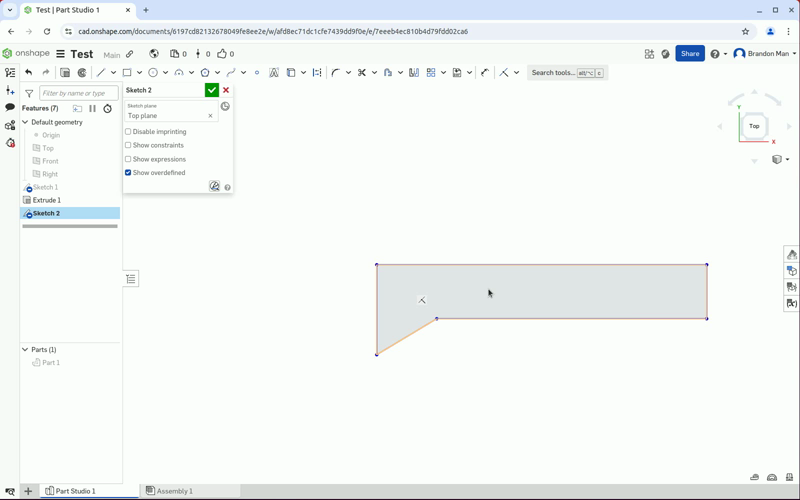
scroll(6)
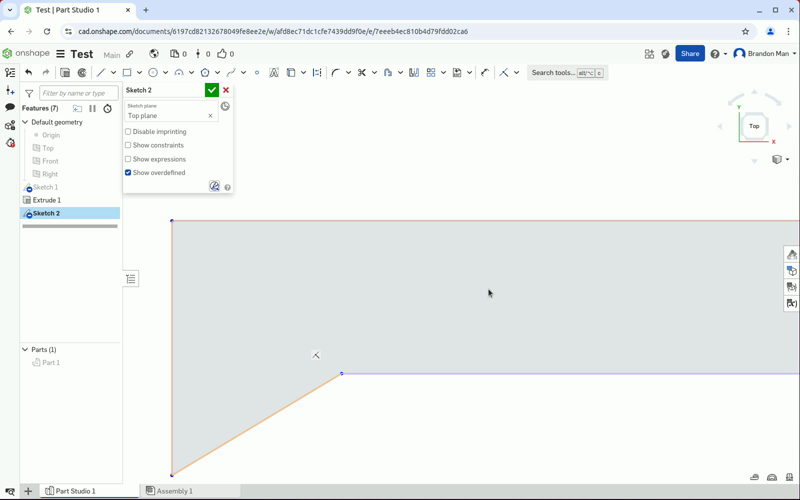
click(488, 288)
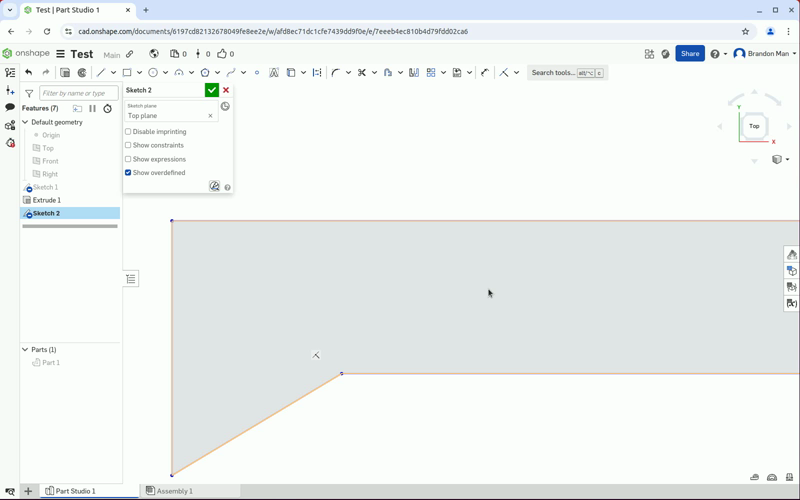
scroll(-6)
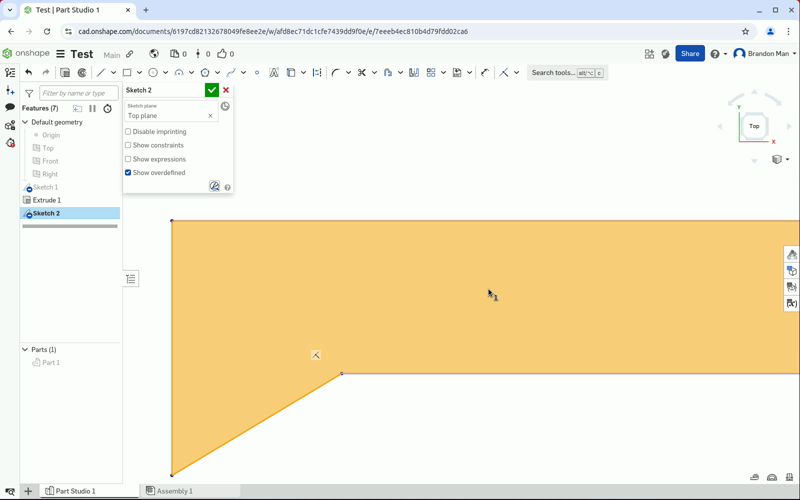
scroll(-6)
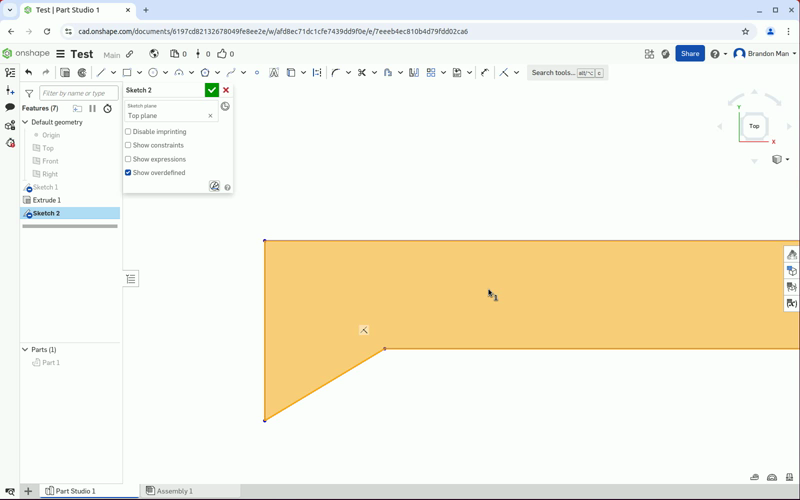
scroll(-6)
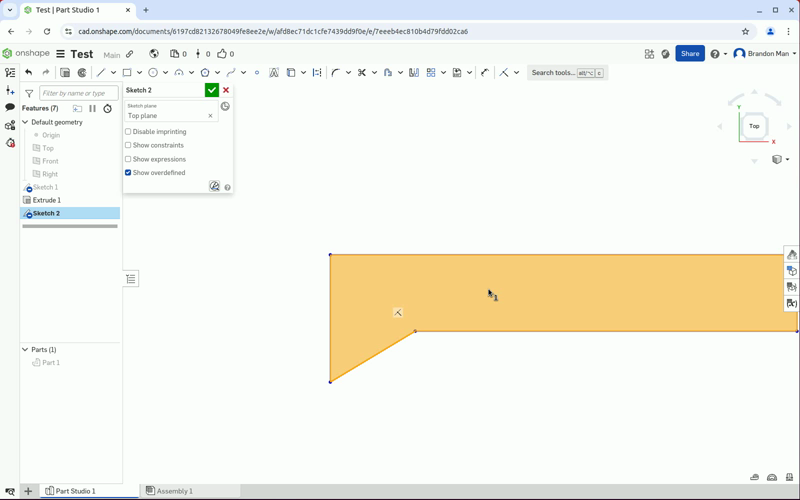
scroll(-6)
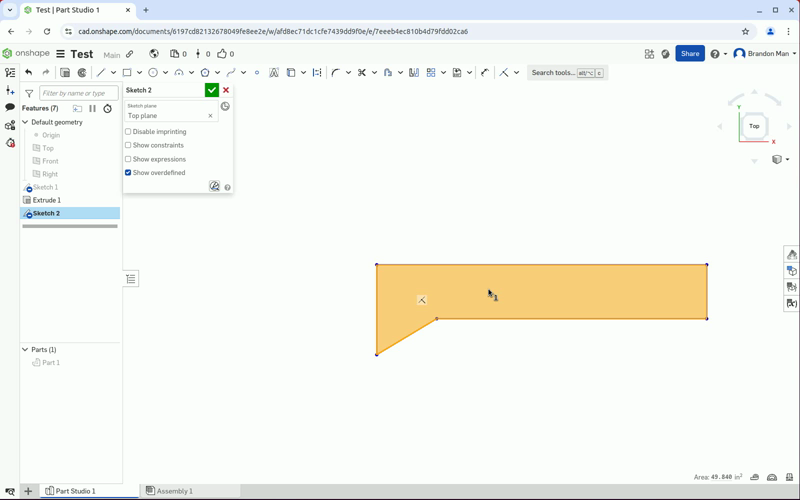
scroll(-6)
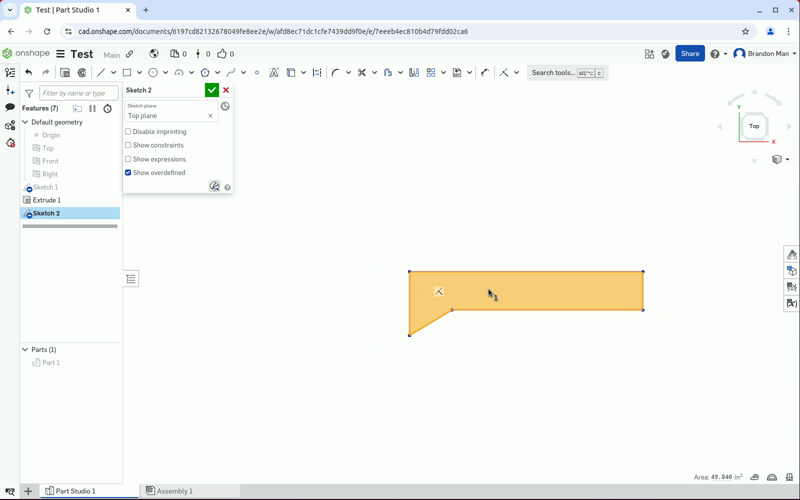
scroll(-6)
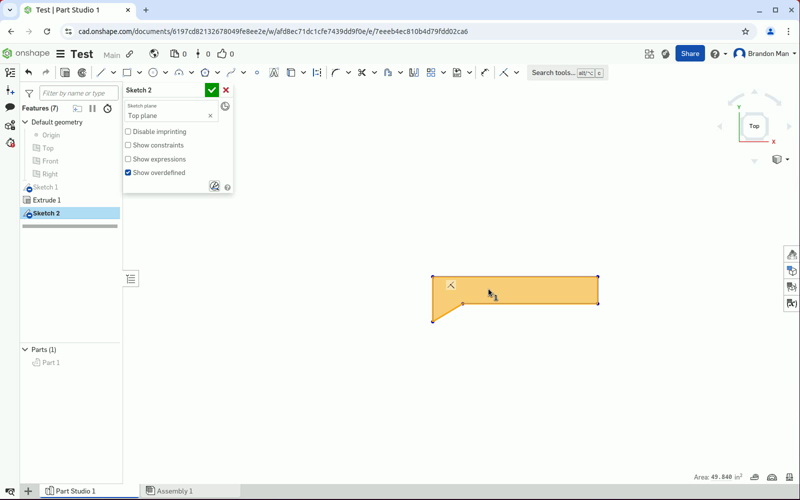
scroll(-6)
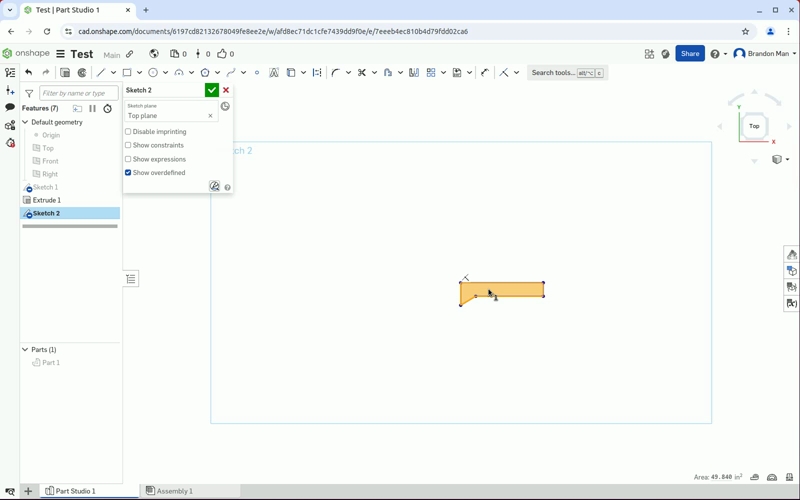
mouse_move(73, 352)
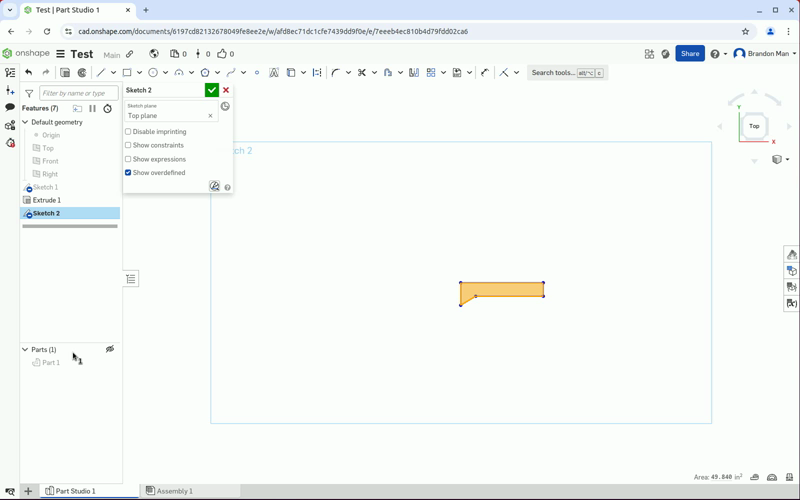
key(shift+y)
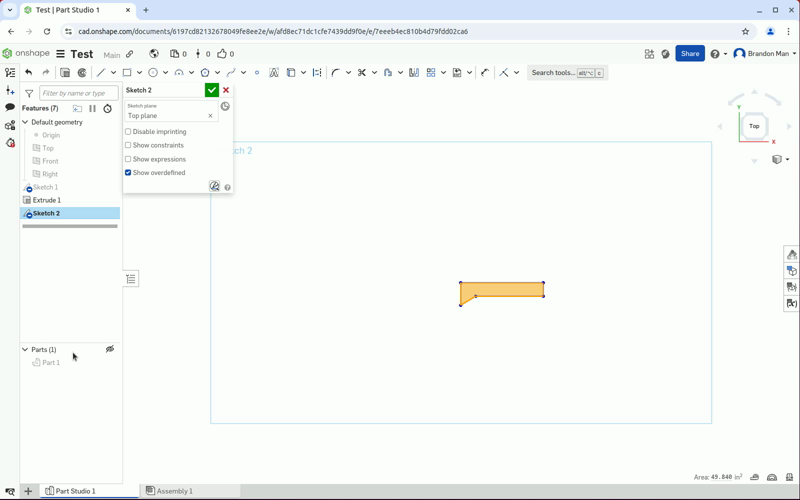
key(shift+e)
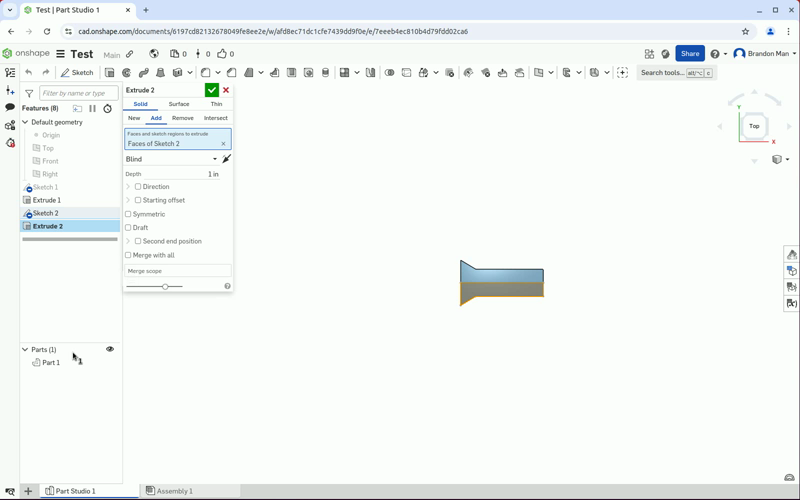
mouse_move(143, 106)
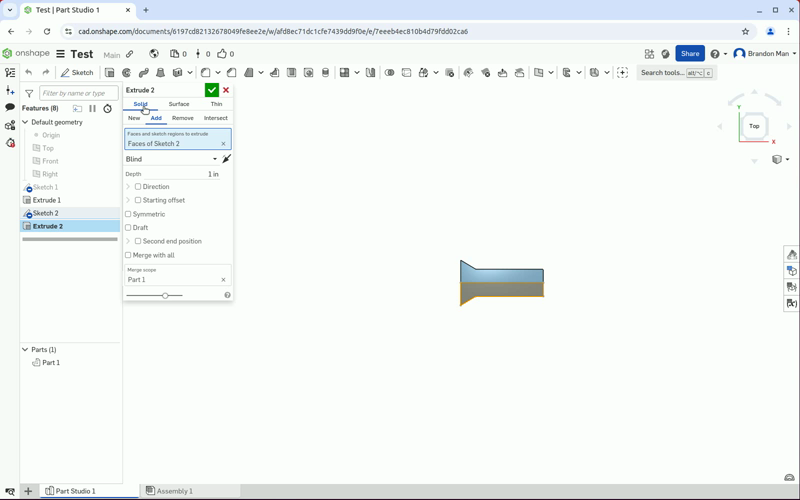
click(143, 106)
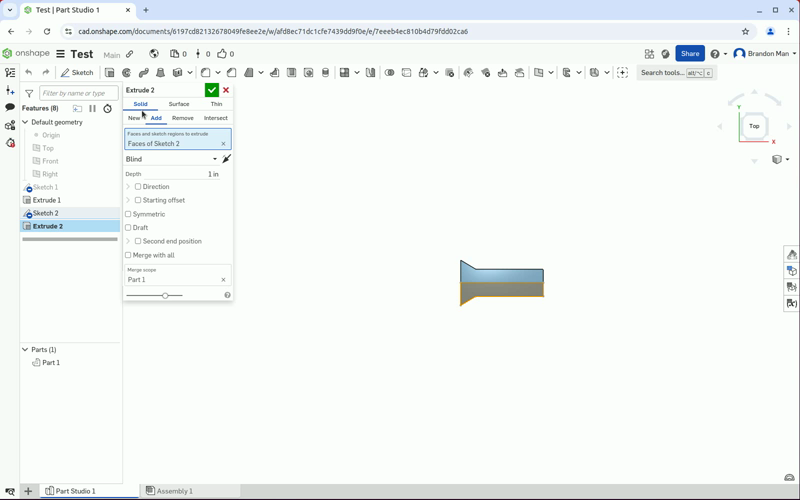
mouse_move(137, 120)
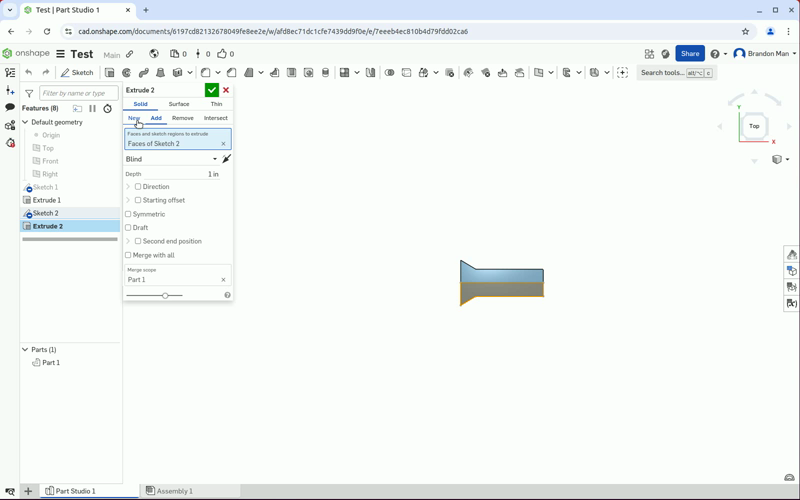
click(137, 120)
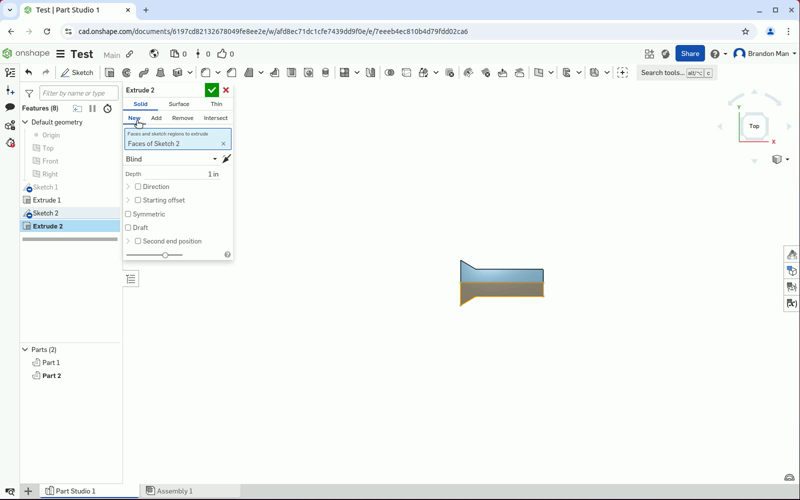
key(tab, 4)
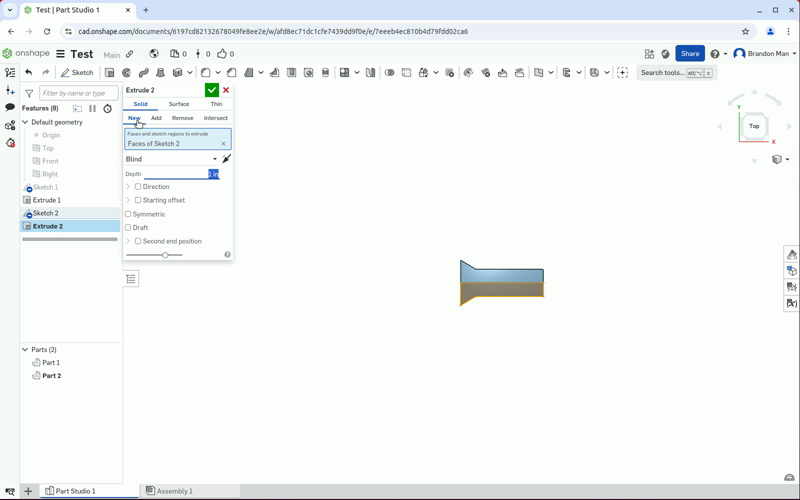
text(3.129)
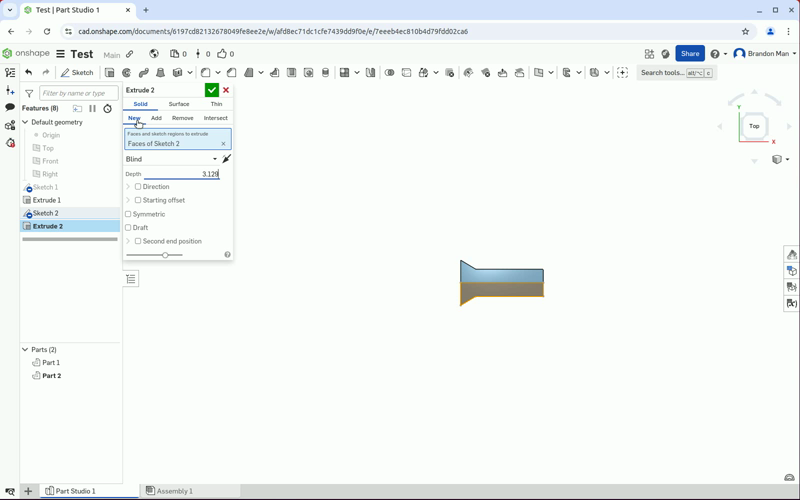
key(enter)
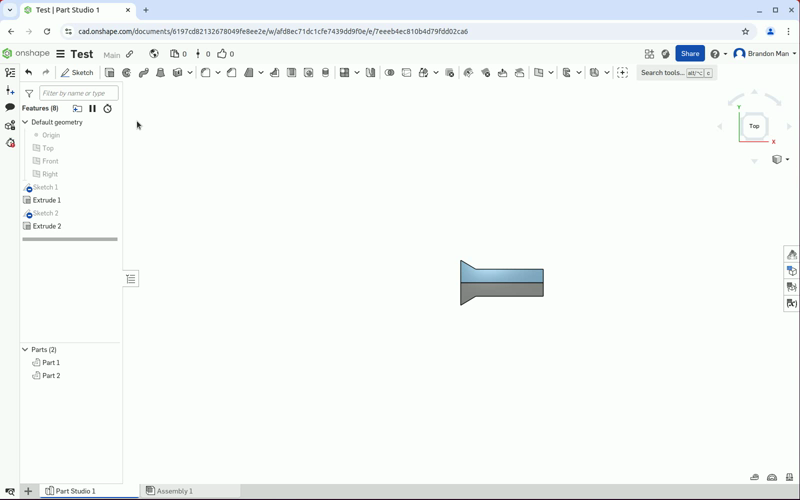
key(shift+h)
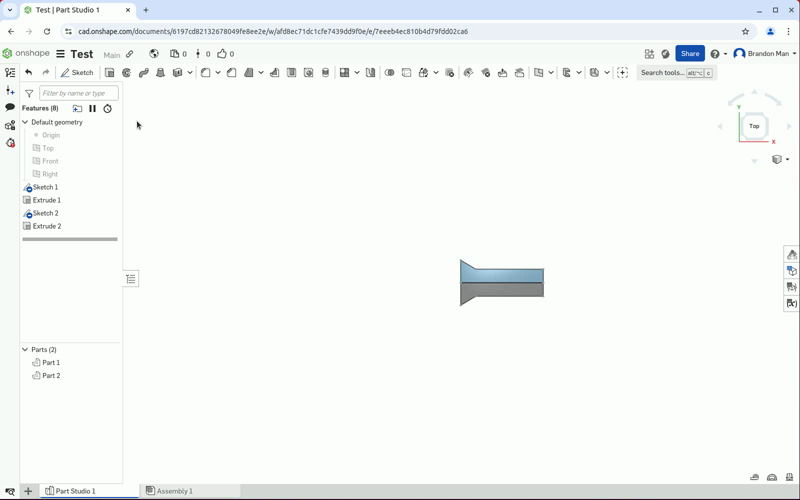
key(shift+h)
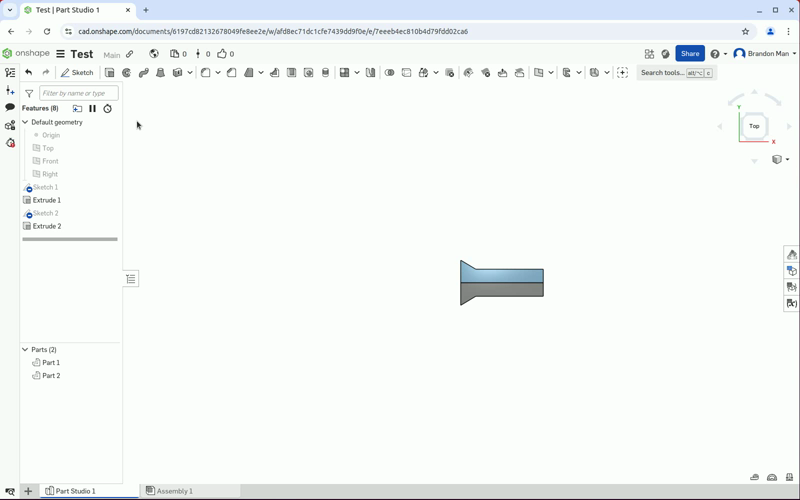
mouse_move(73, 189)
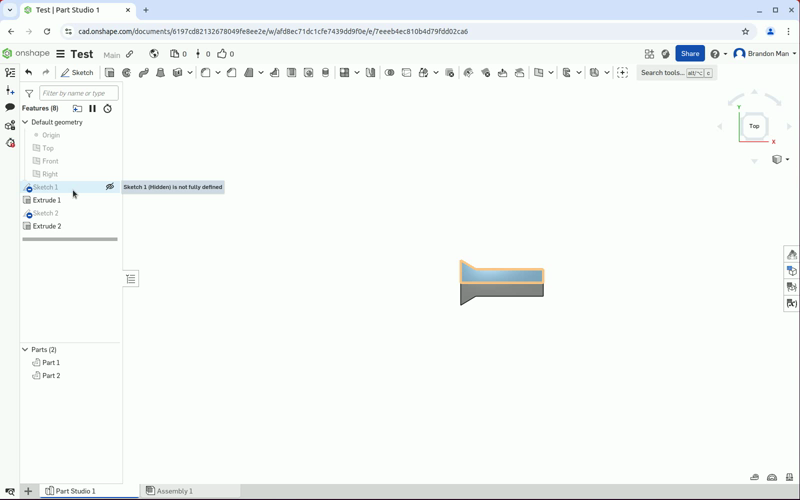
click(73, 189)
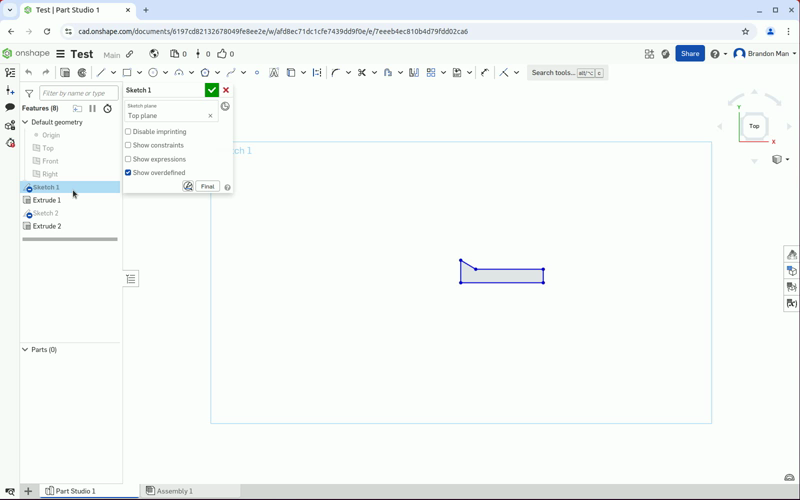
mouse_move(229, 92)
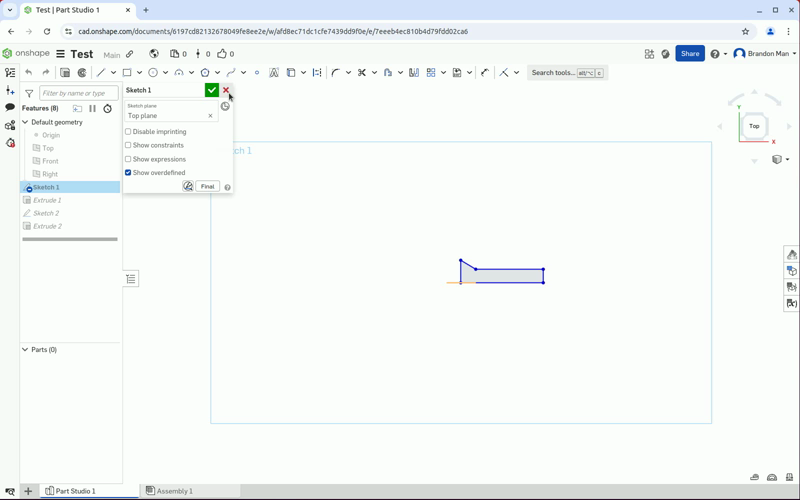
click(229, 92)
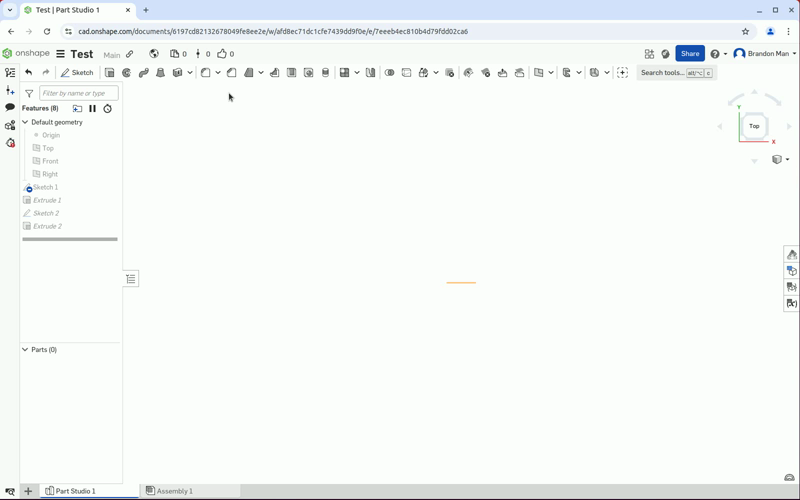
mouse_move(73, 352)
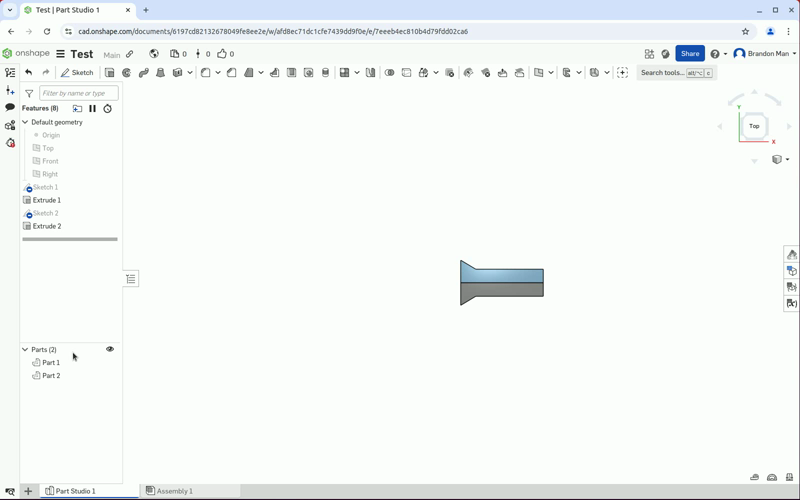
key(y)
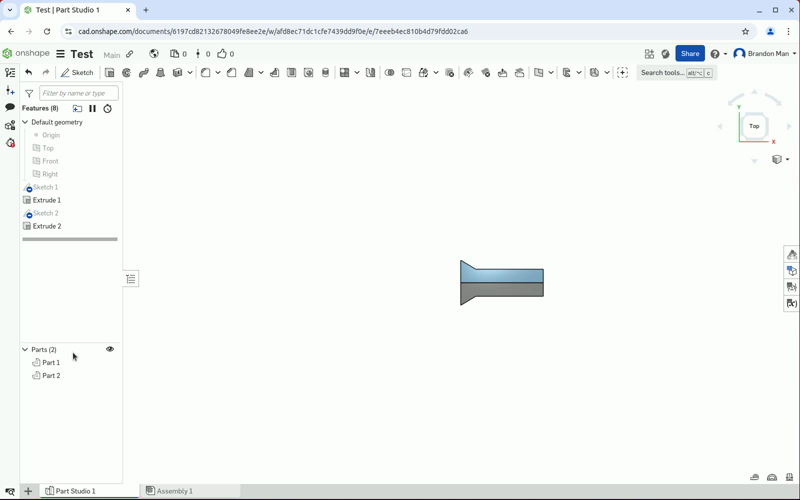
key(shift+p)
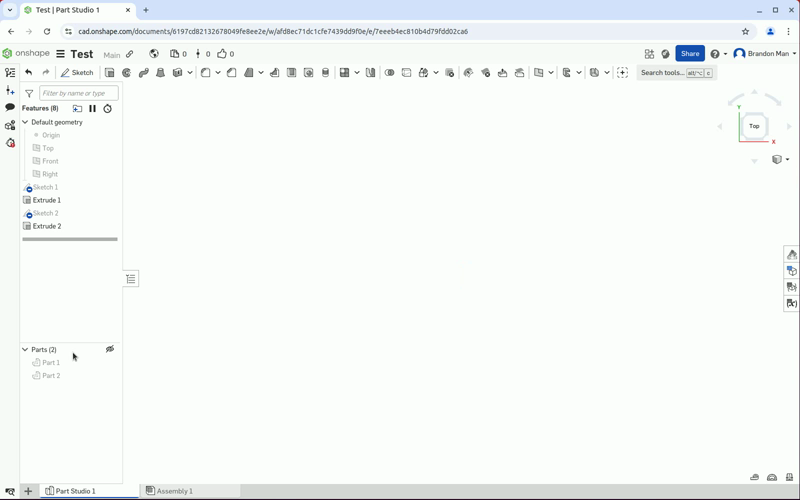
key(space)
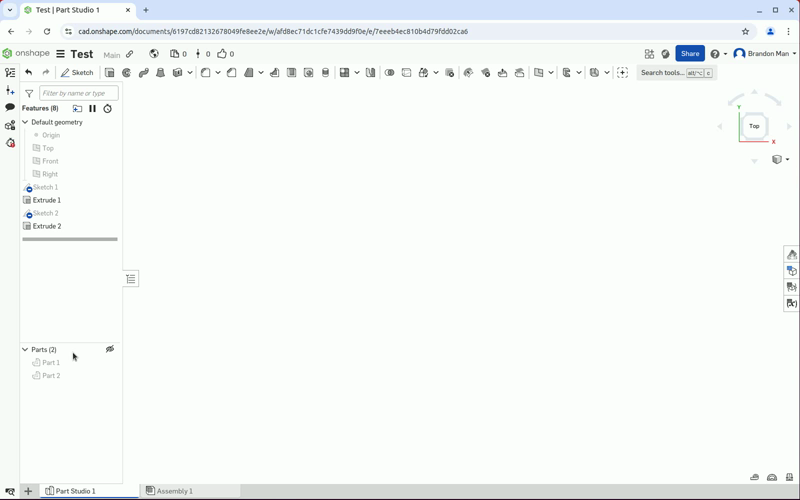
key_down(shift)
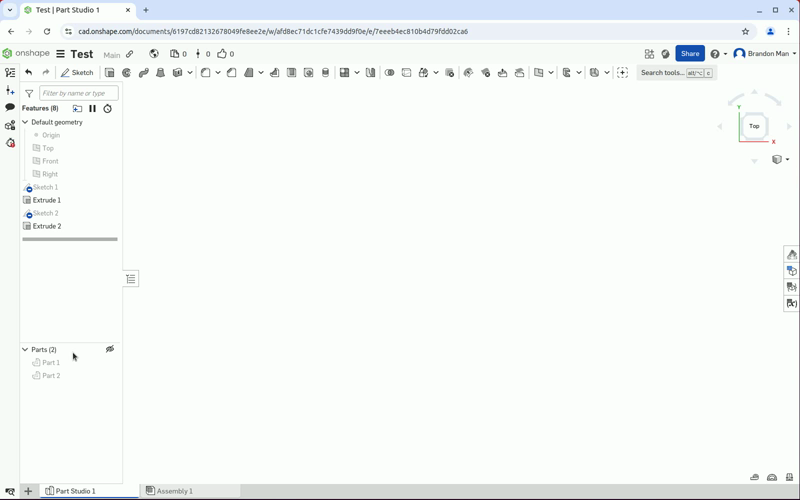
key(up)
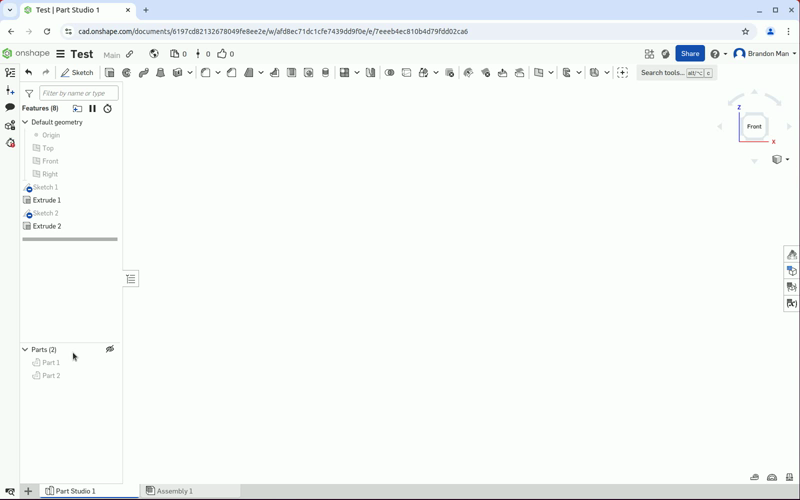
key_up(shift)
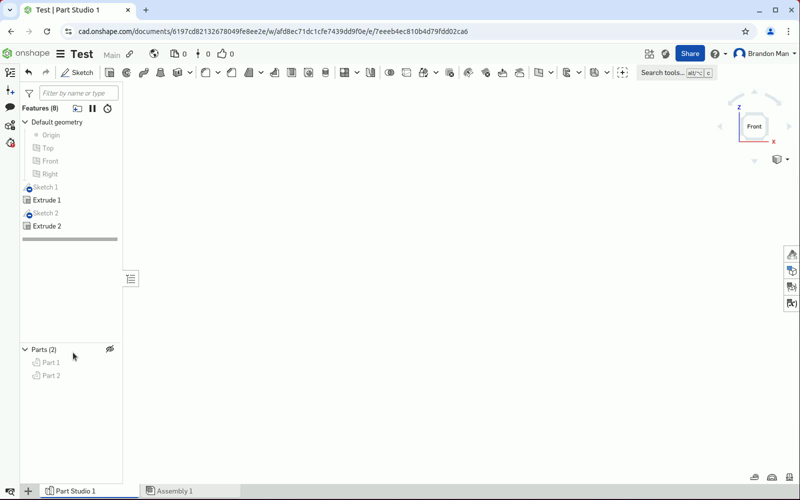
key(space)
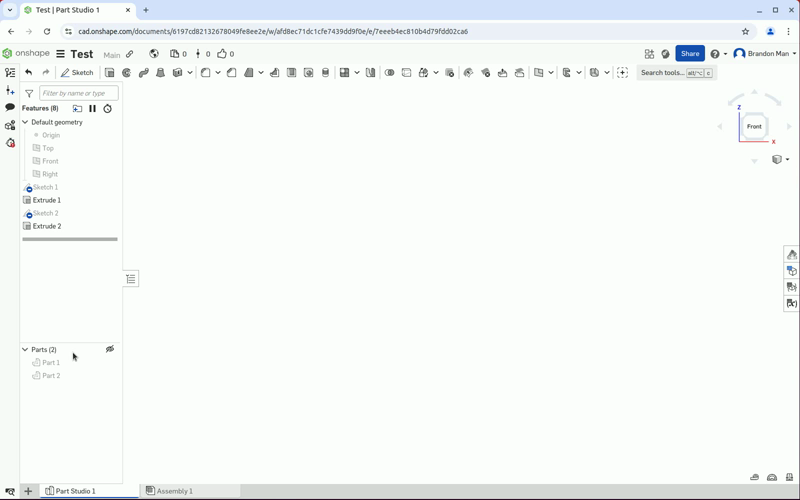
key_down(shift)
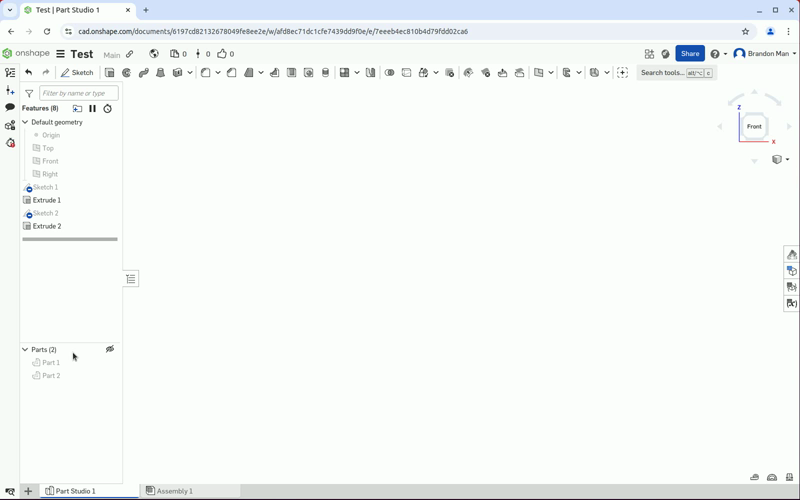
key(left)
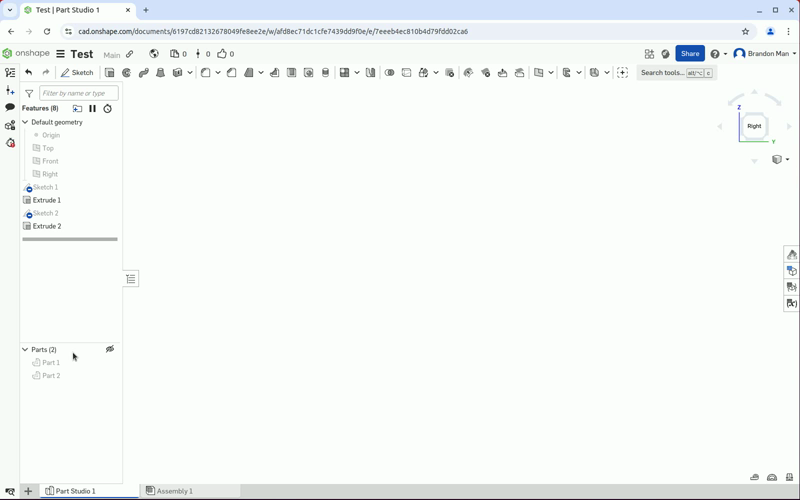
key_up(shift)
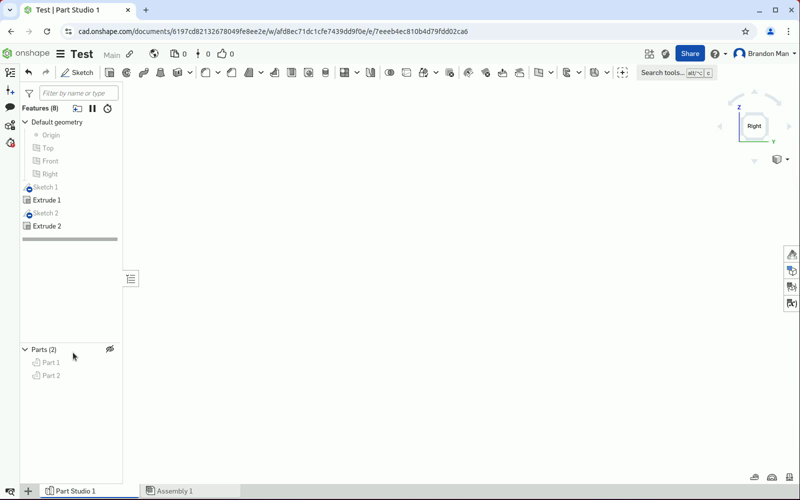
mouse_move(73, 352)
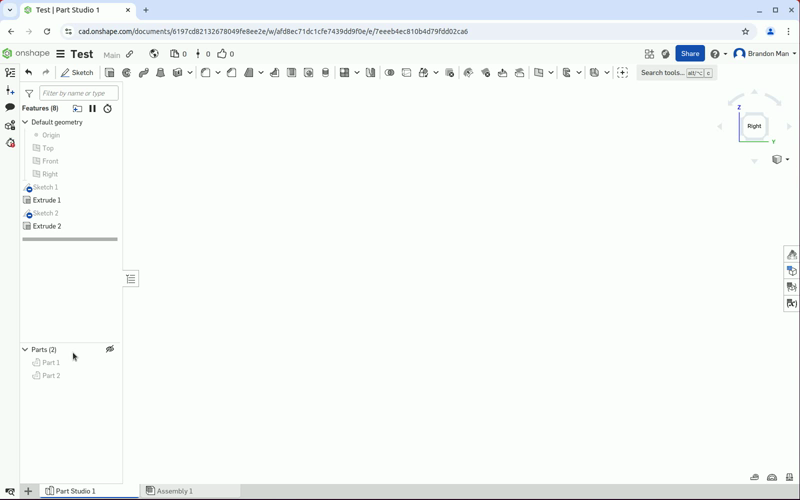
key(shift+y)
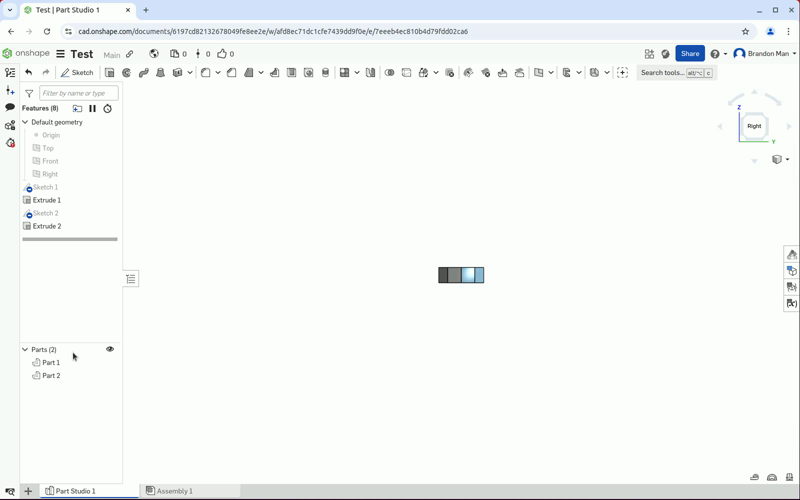
mouse_move(541, 75)
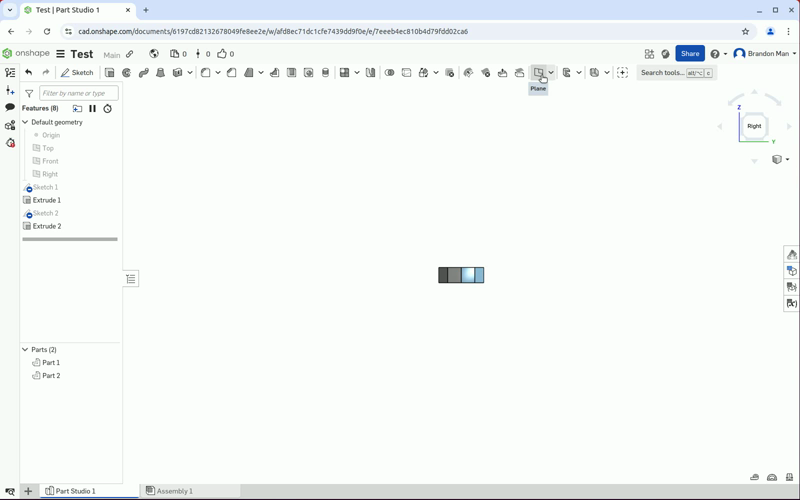
click(541, 75)
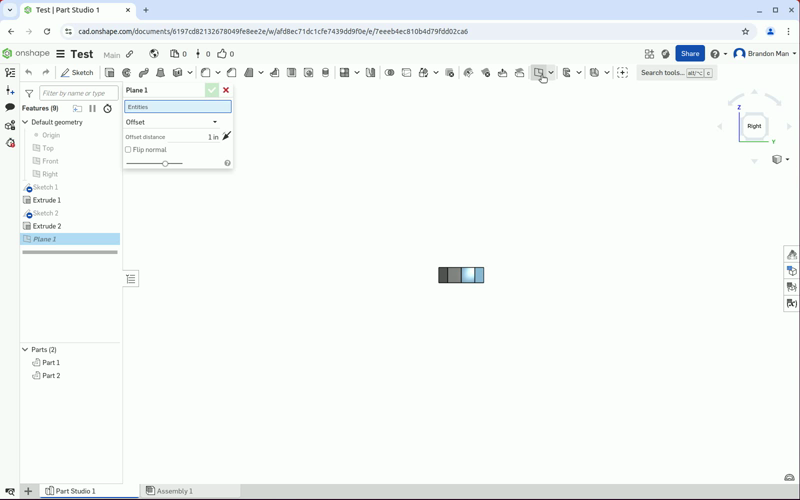
mouse_move(73, 176)
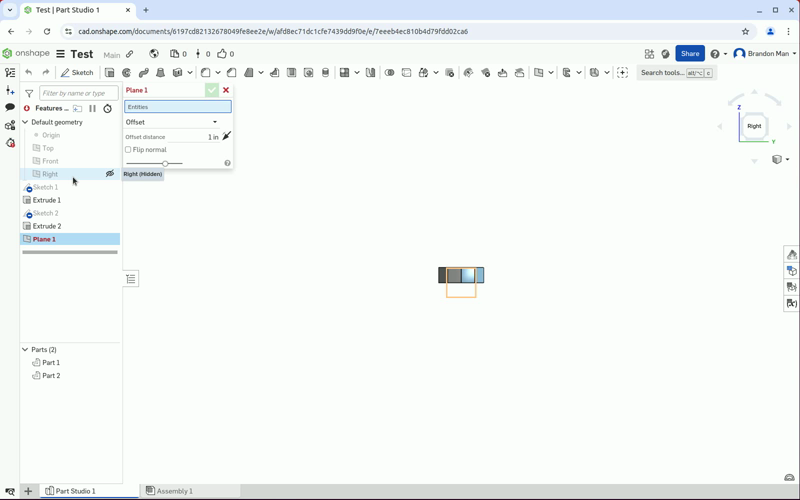
click(73, 176)
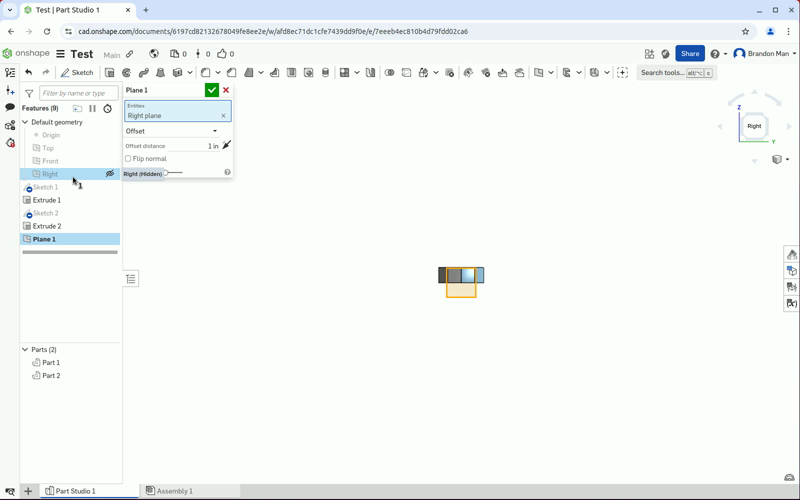
key(tab, 2)
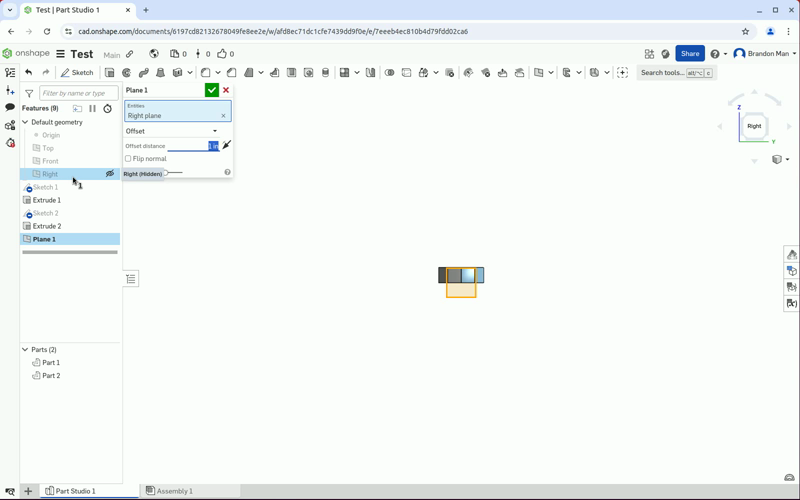
text(16.854)
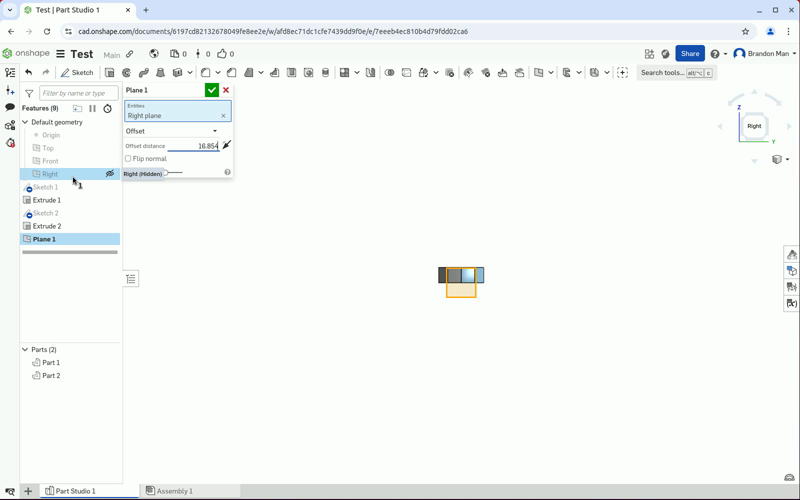
key(enter, 2)
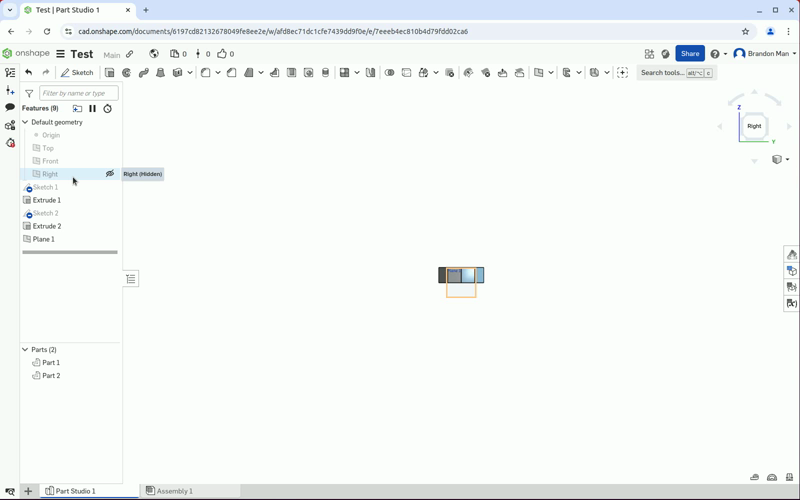
key(shift+s)
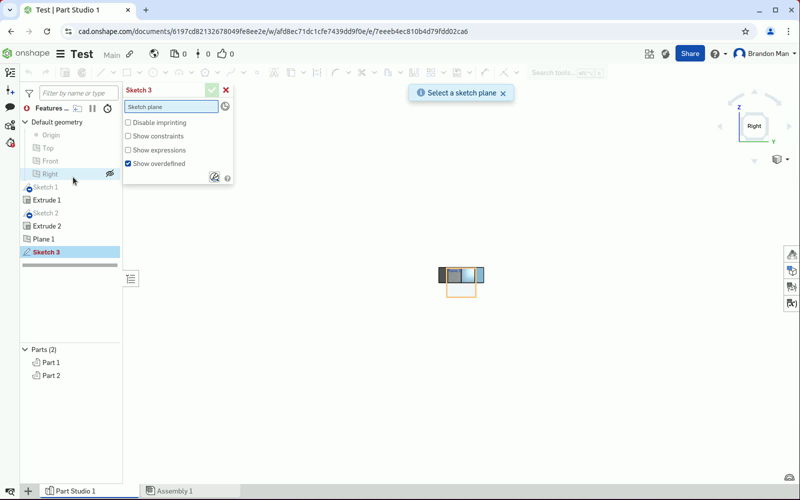
mouse_move(73, 241)
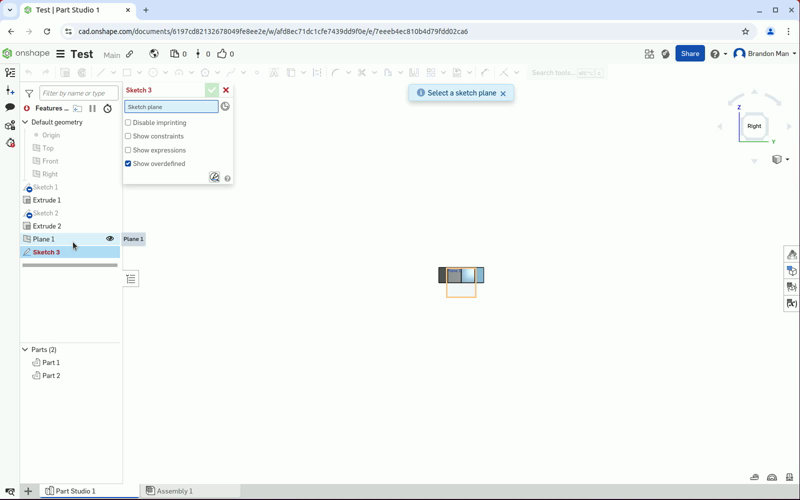
click(73, 241)
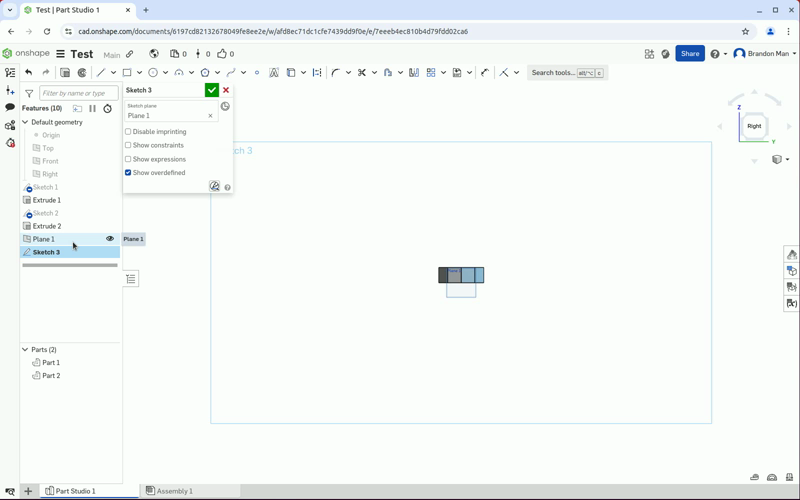
mouse_move(73, 352)
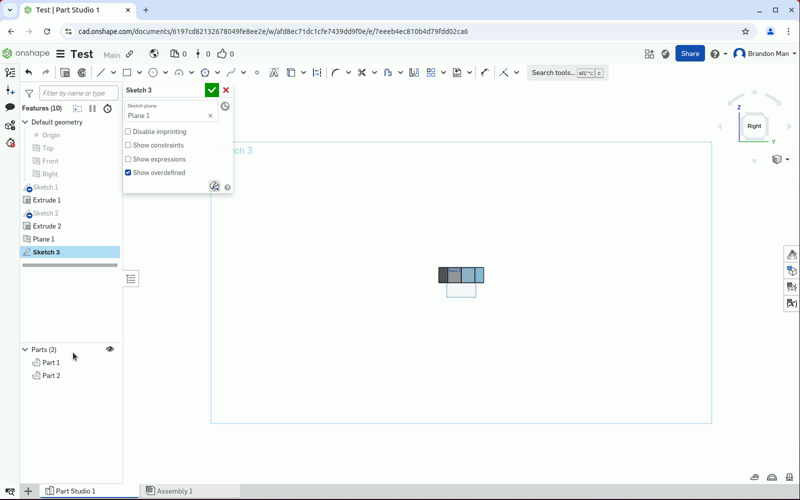
key(y)
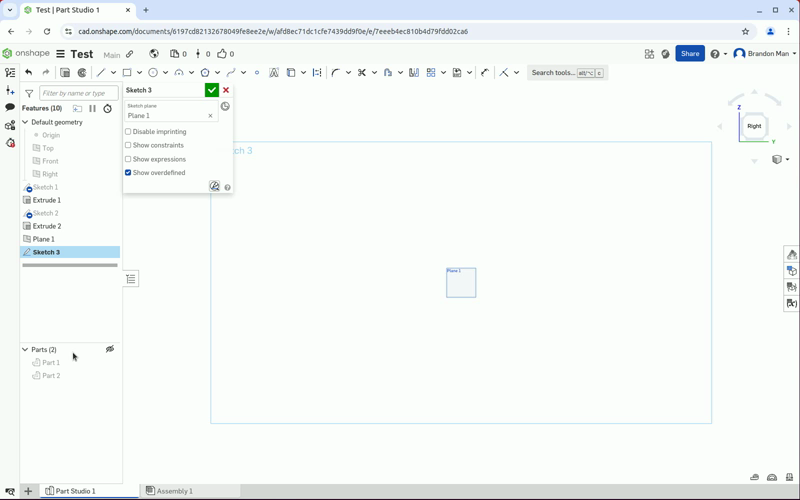
key(l)
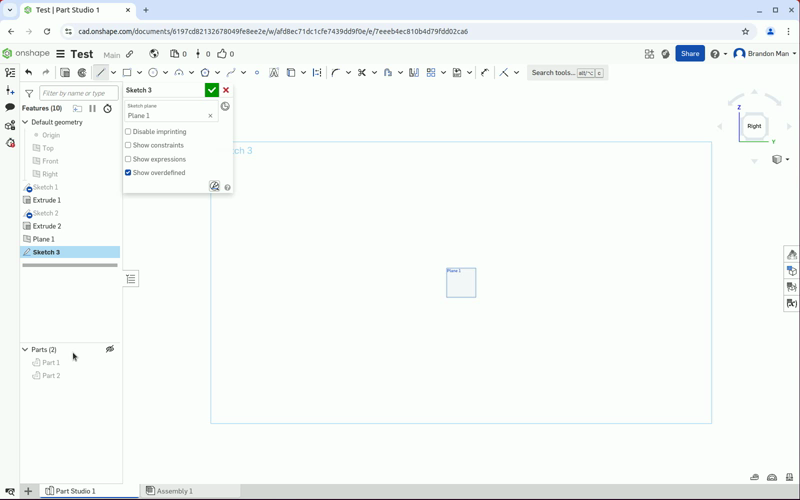
key_down(shift)
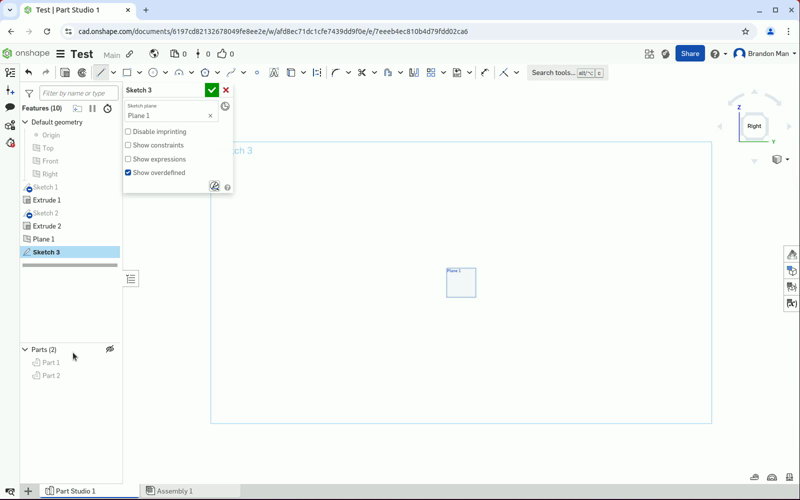
mouse_move(452, 282)
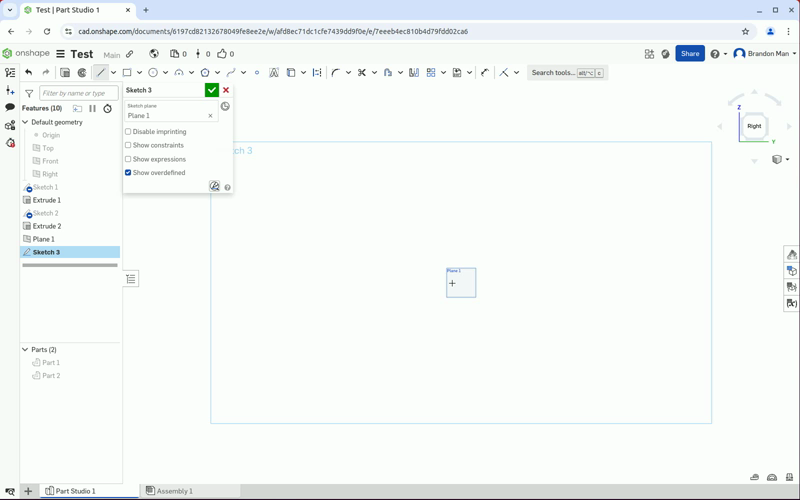
click(452, 282)
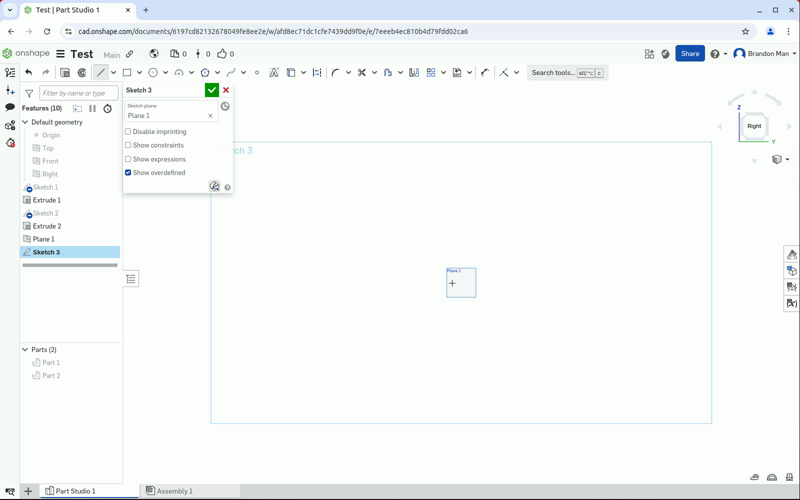
key_up(shift)
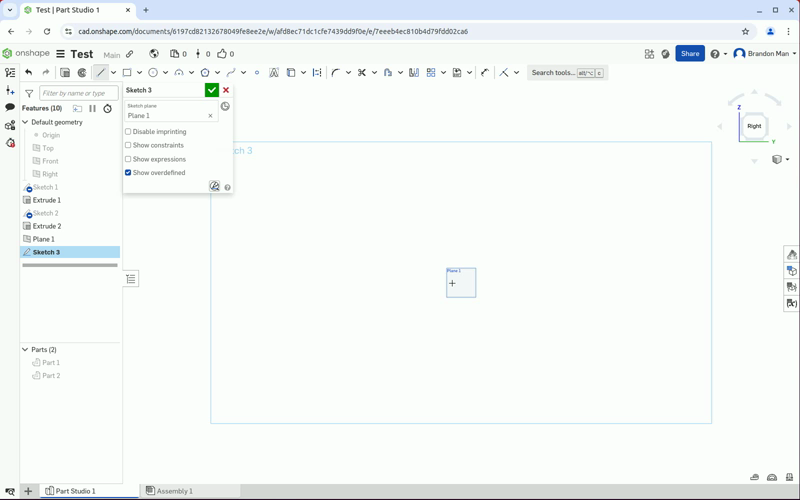
key_down(shift)
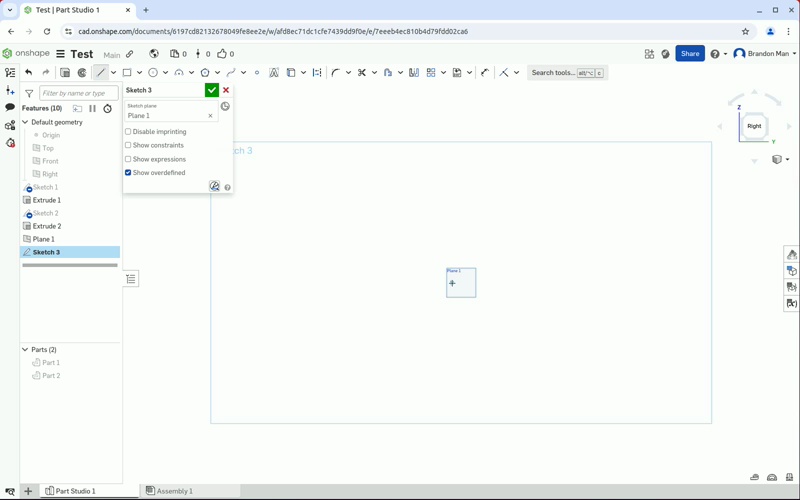
mouse_move(482, 282)
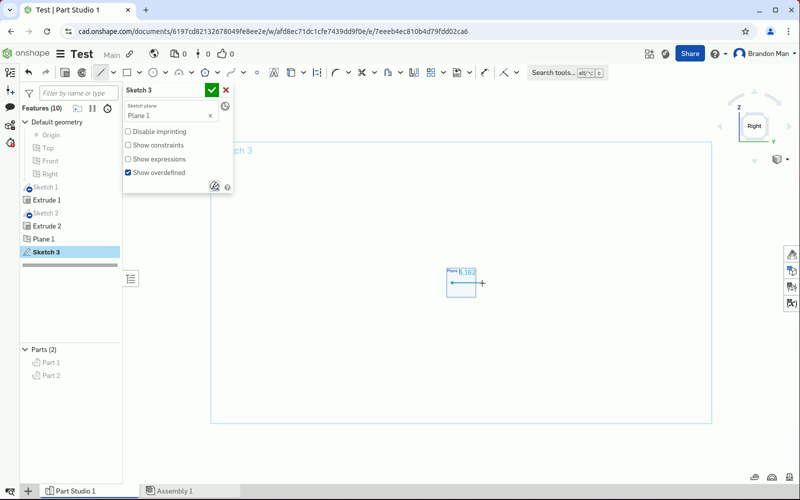
mouse_move(470, 282)
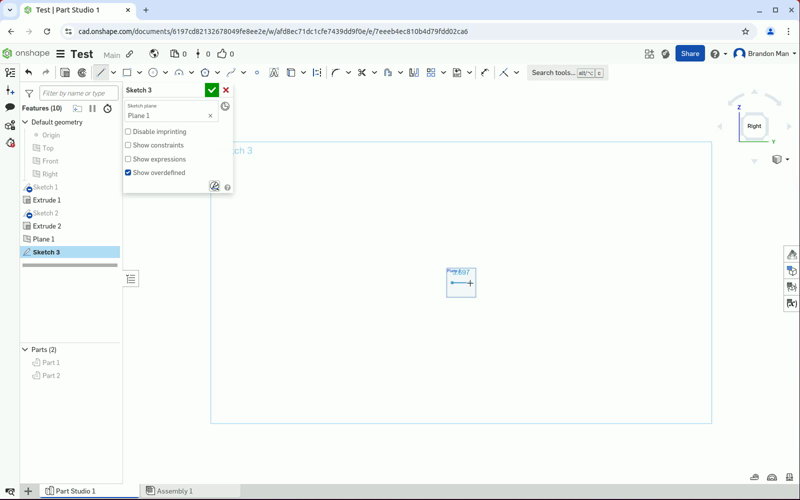
click(470, 282)
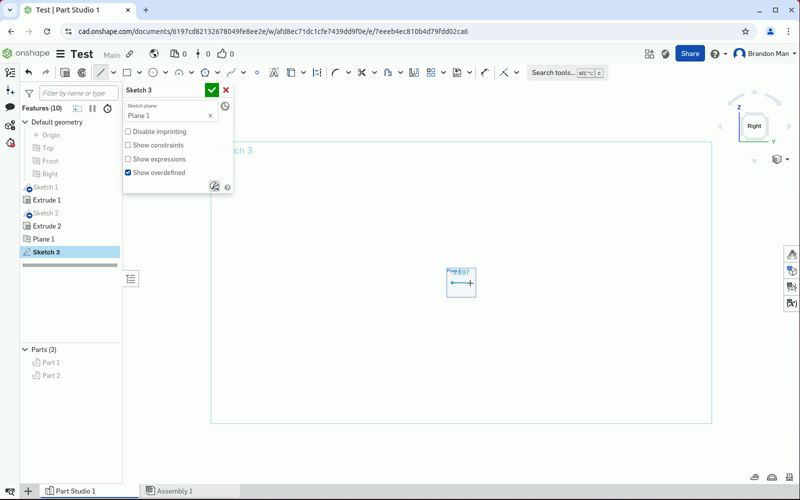
key_up(shift)
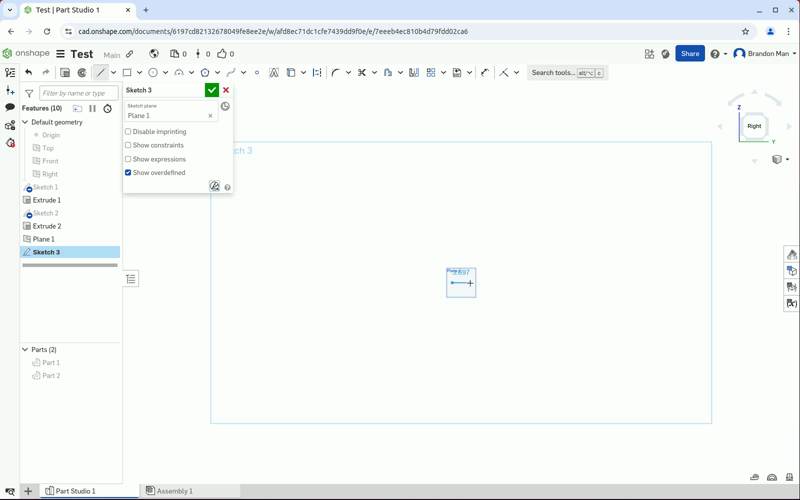
key(esc)
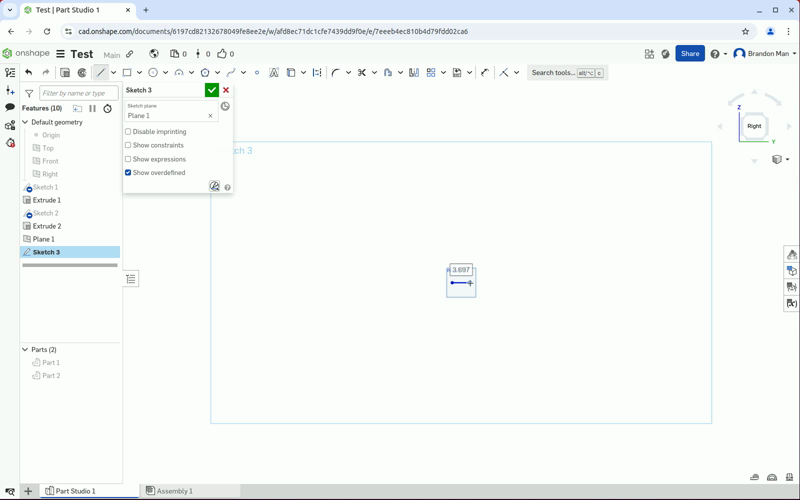
key(a)
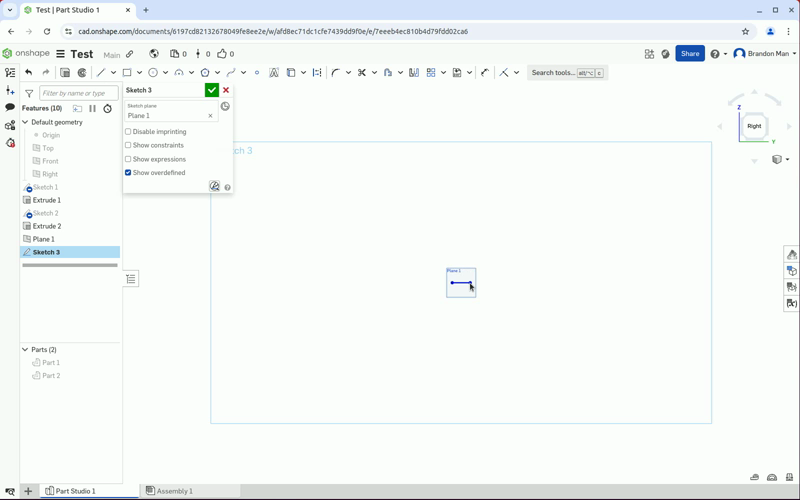
mouse_move(470, 282)
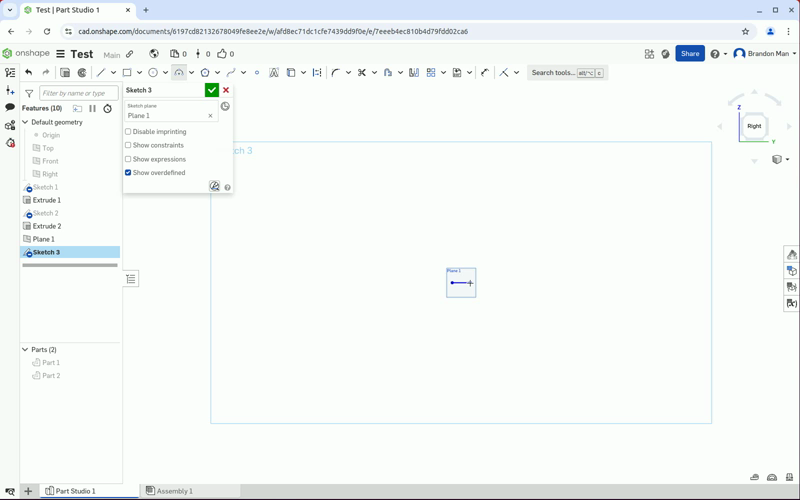
click(470, 282)
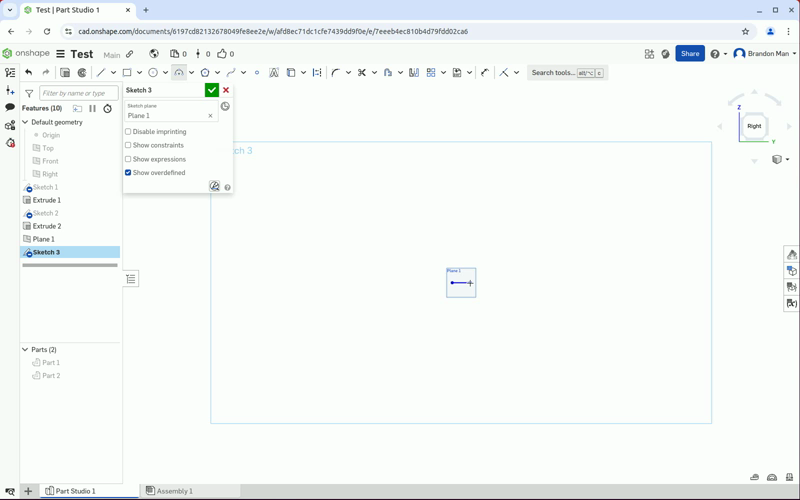
key_down(shift)
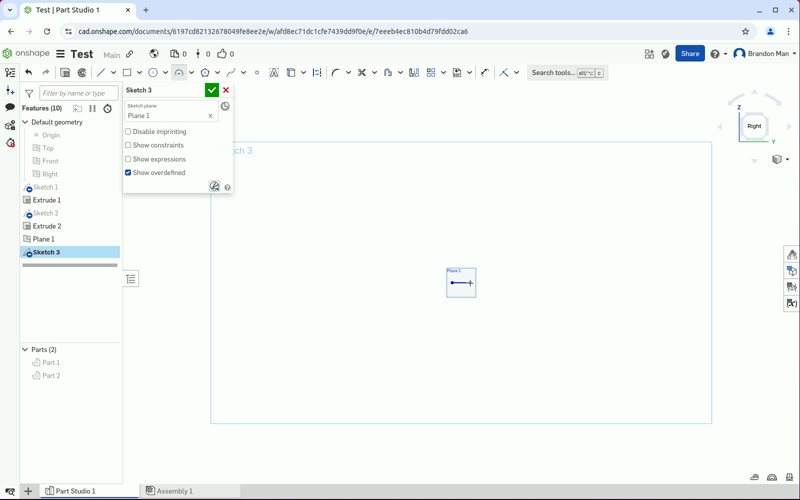
mouse_move(470, 267)
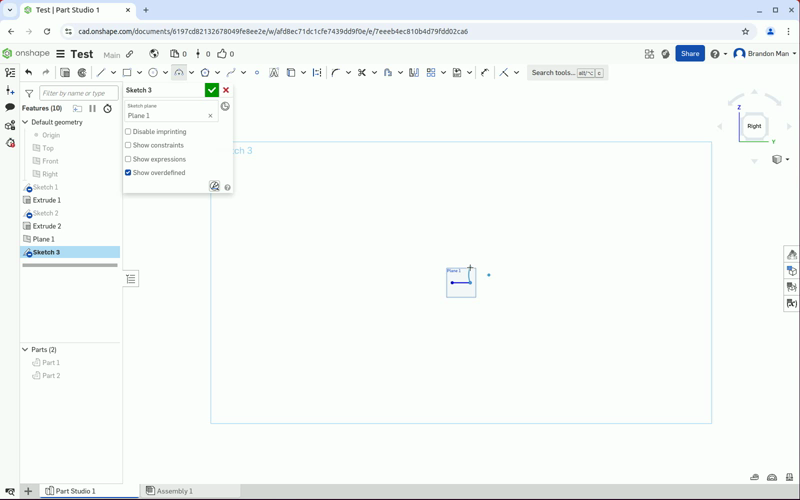
click(470, 267)
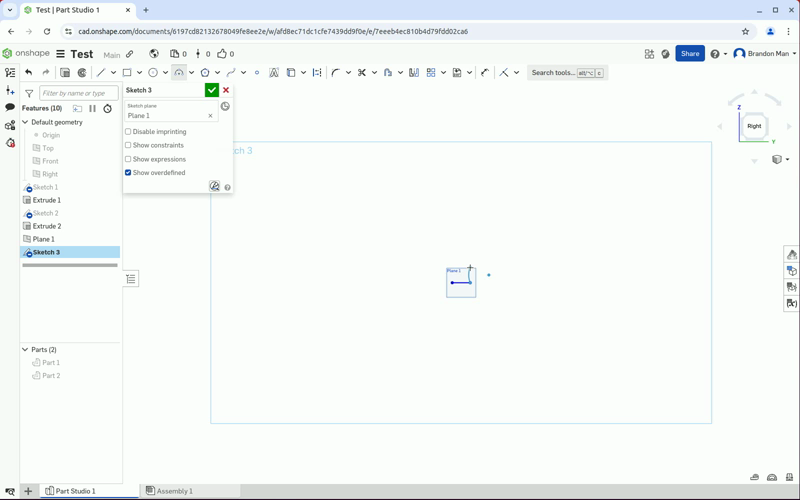
mouse_move(473, 274)
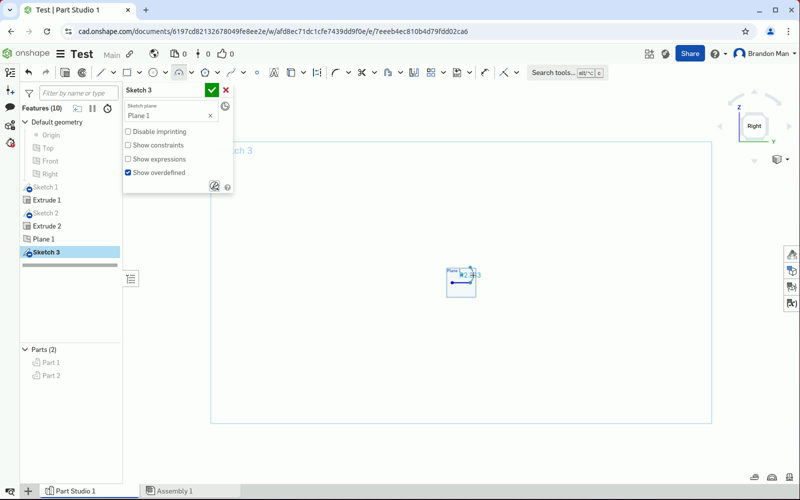
click(473, 274)
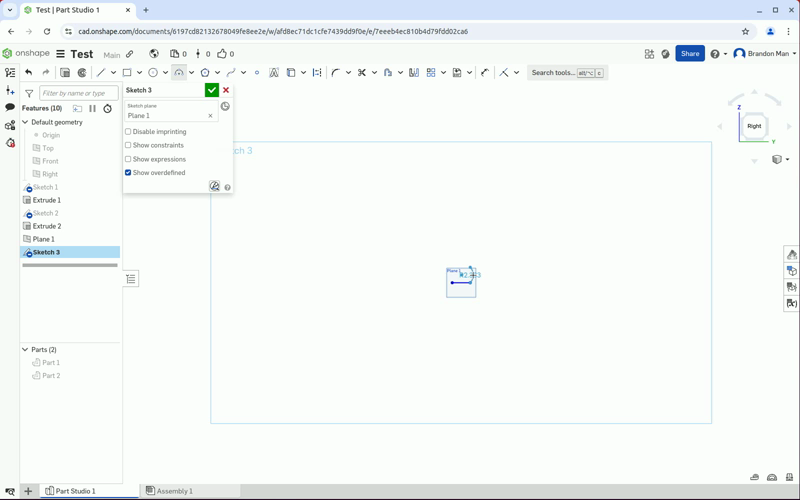
key_up(shift)
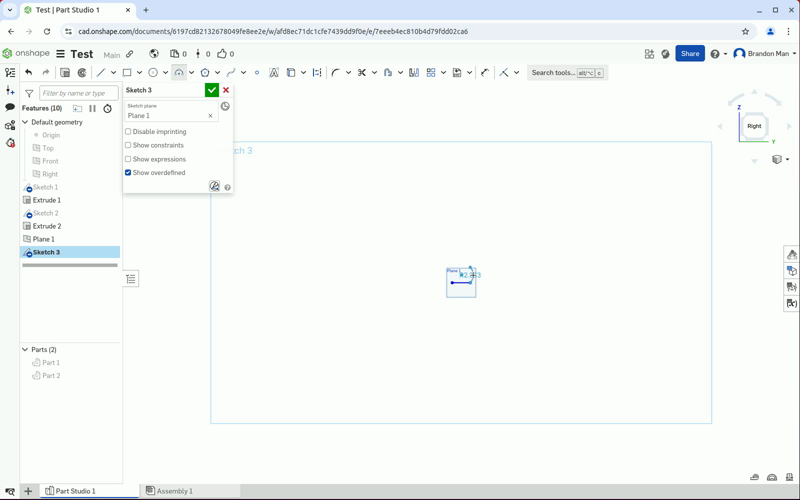
key(esc)
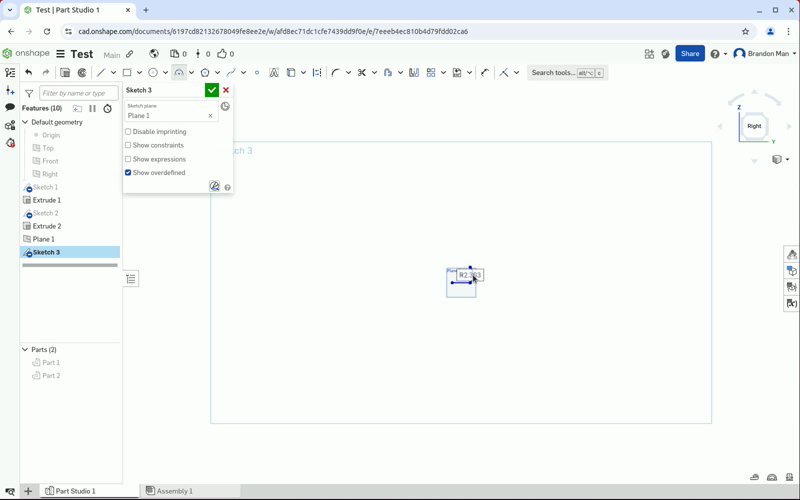
key(l)
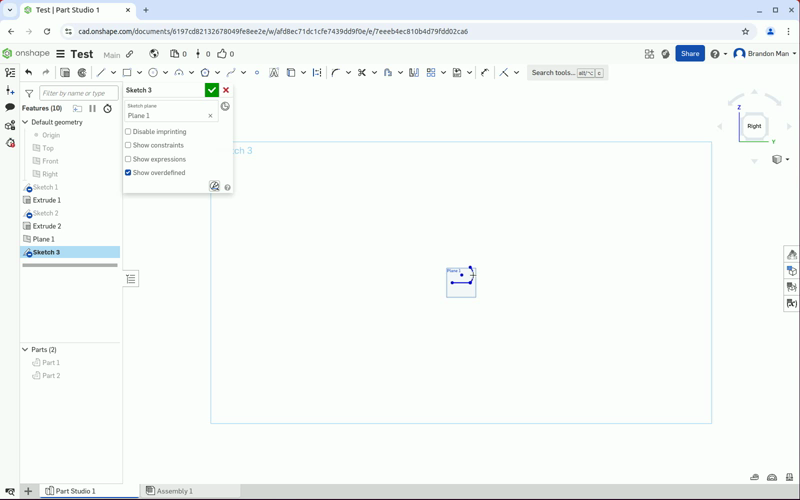
mouse_move(470, 267)
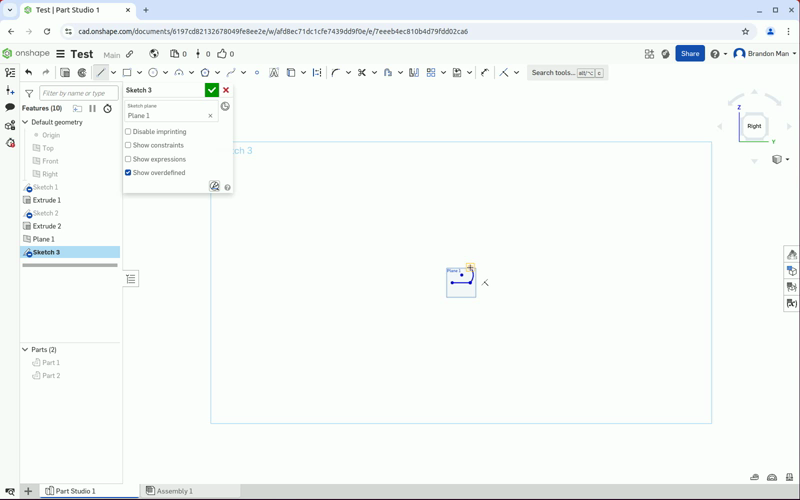
click(470, 267)
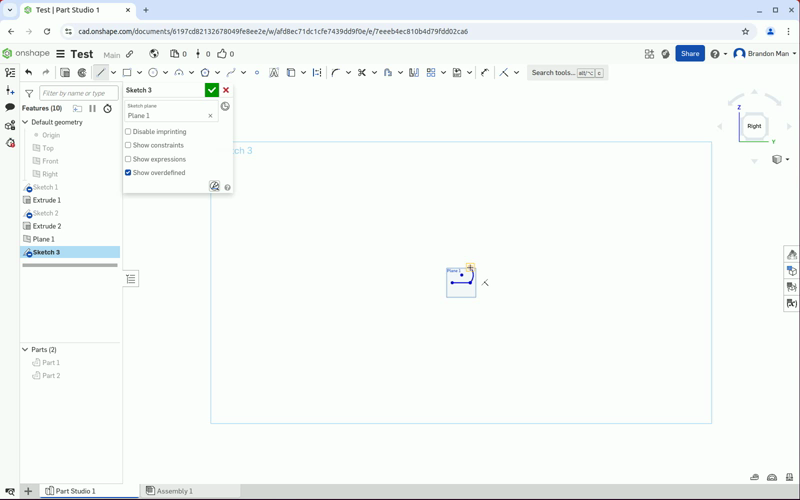
key_down(shift)
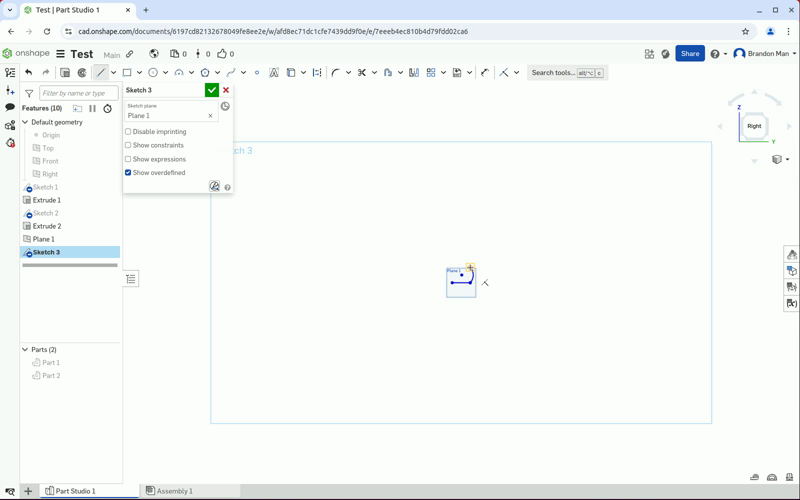
mouse_move(500, 267)
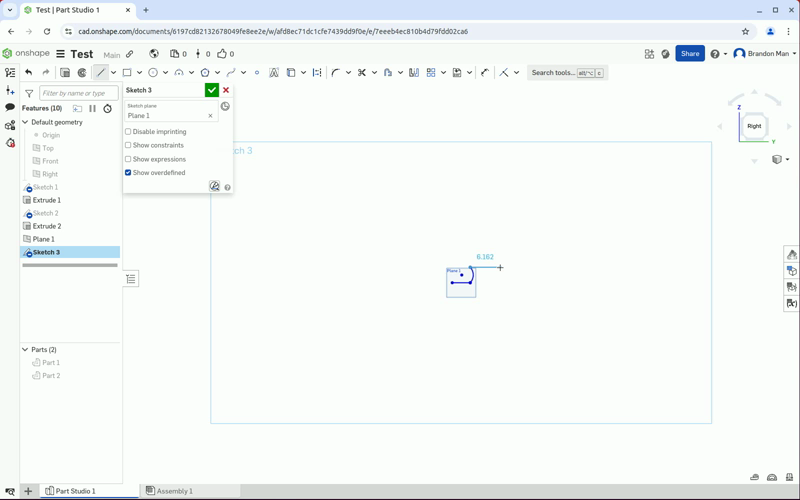
mouse_move(452, 267)
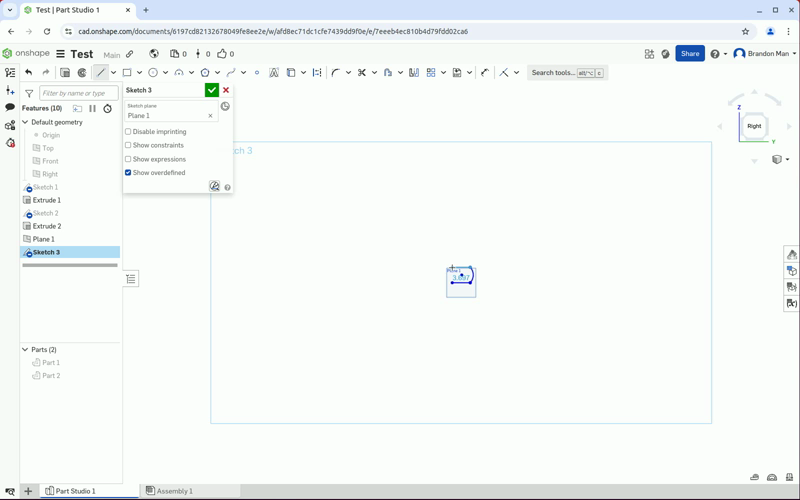
click(452, 267)
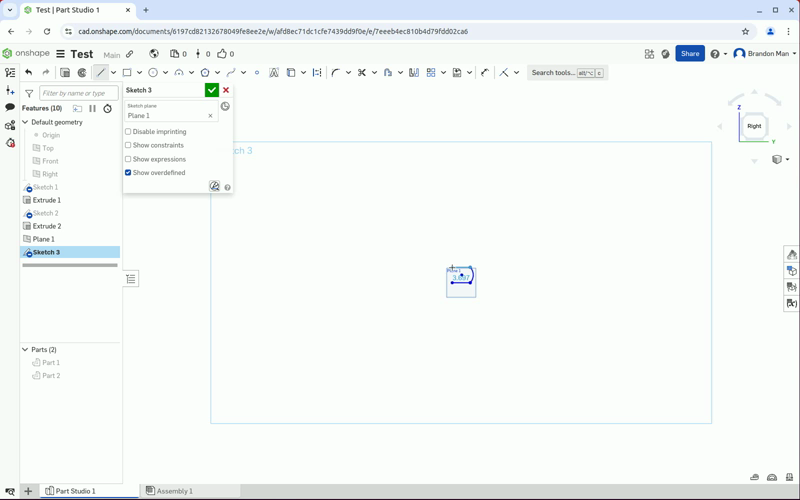
key_up(shift)
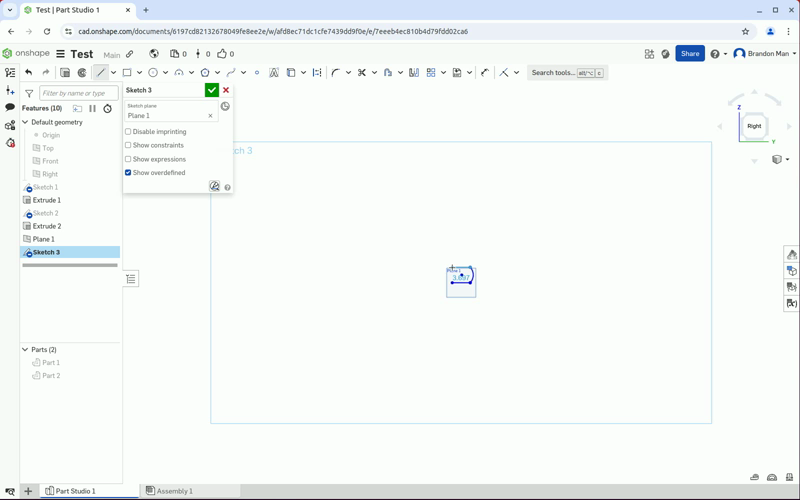
key(esc)
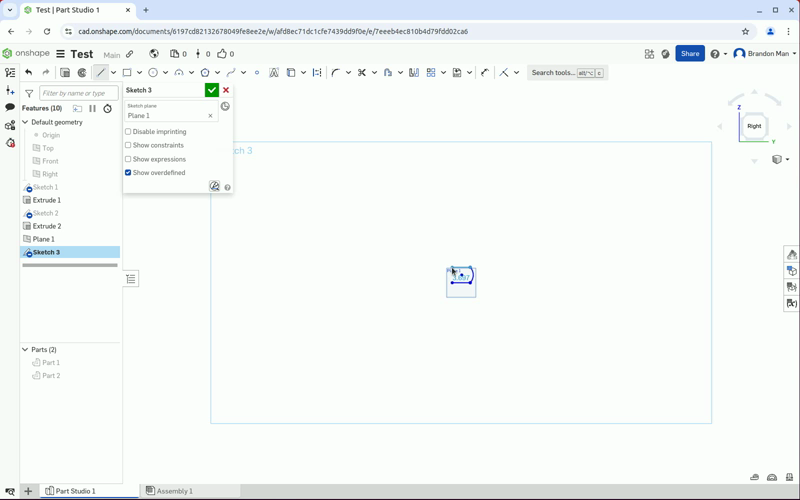
key(a)
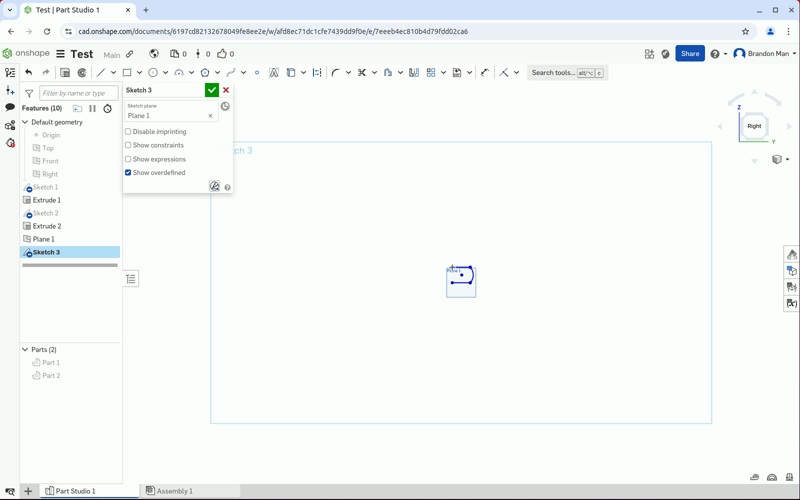
mouse_move(452, 267)
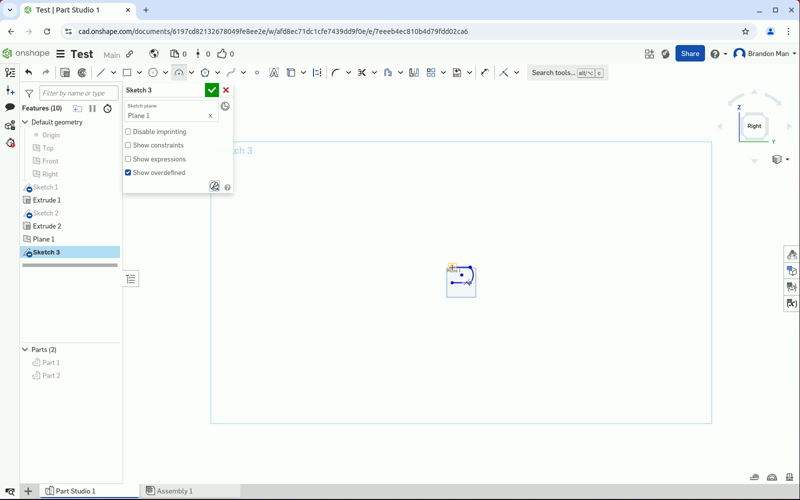
click(452, 267)
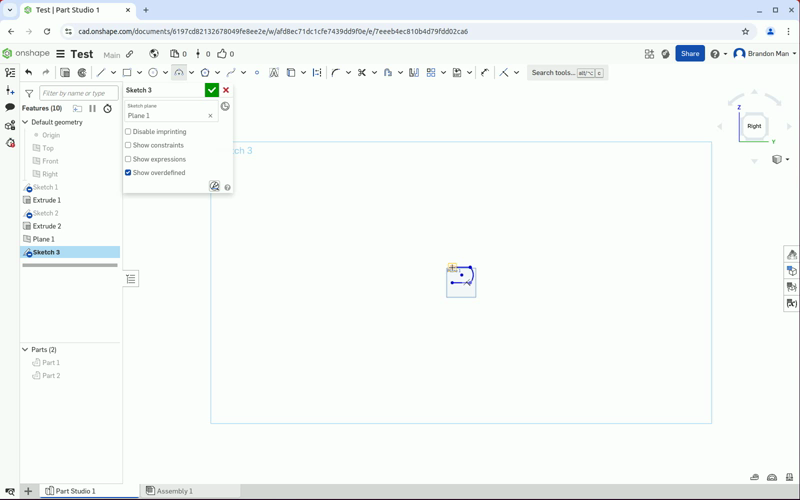
mouse_move(452, 282)
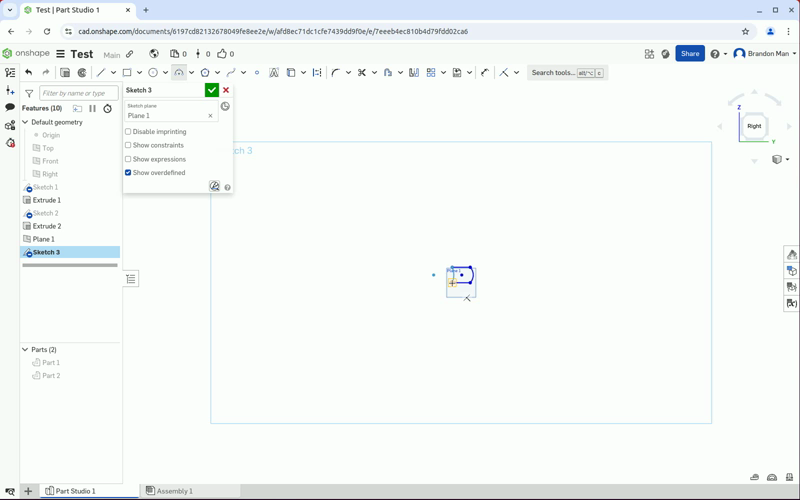
click(452, 282)
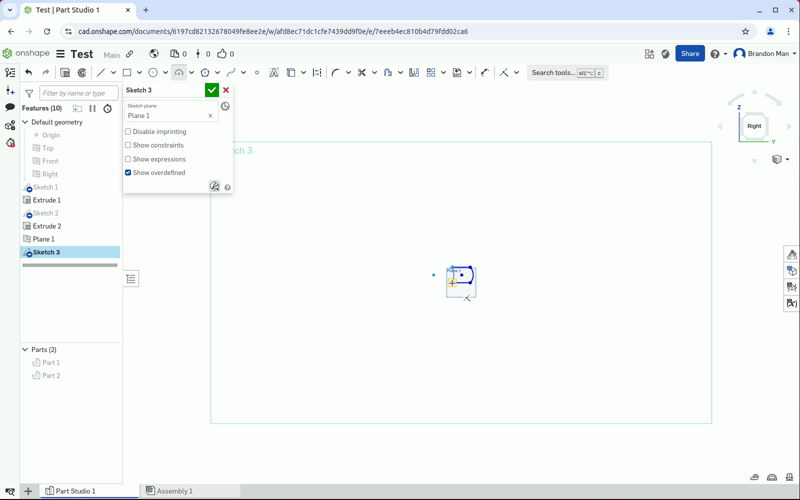
key_down(shift)
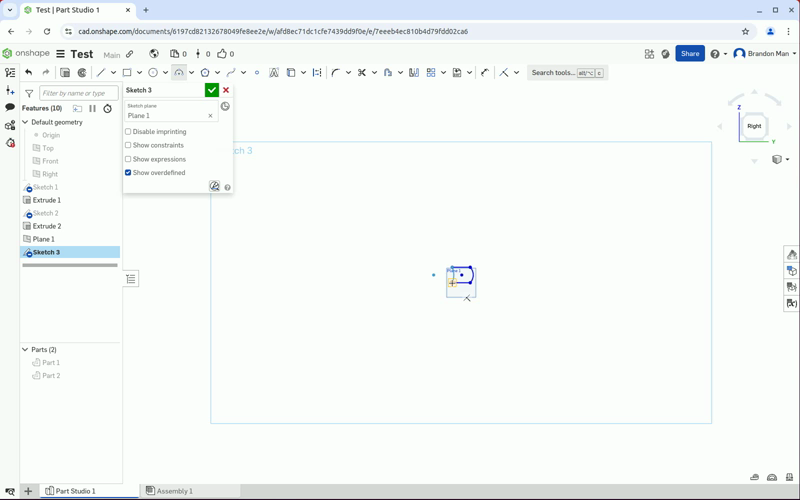
mouse_move(449, 274)
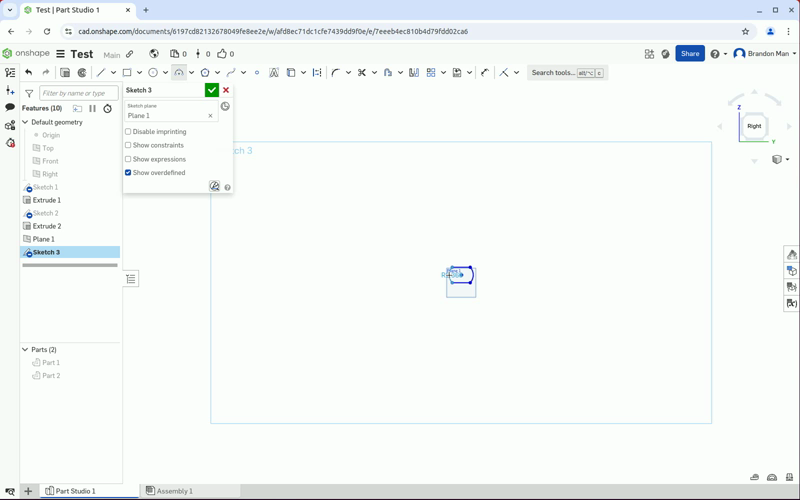
click(449, 274)
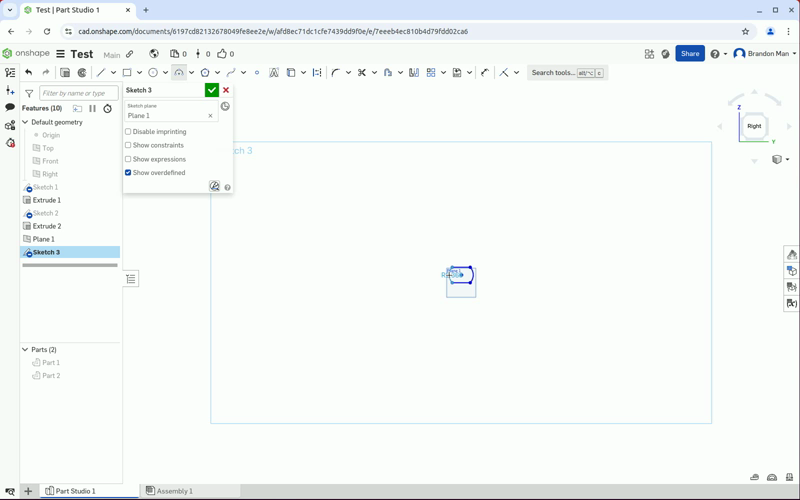
key_up(shift)
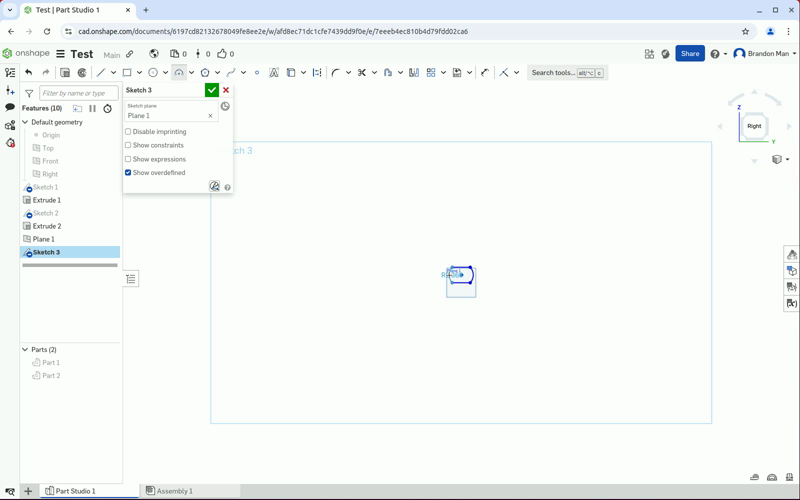
key(esc)
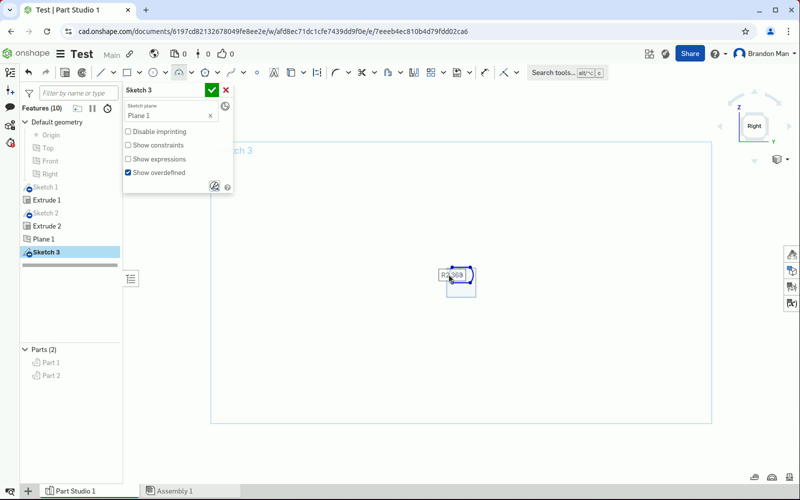
mouse_move(459, 278)
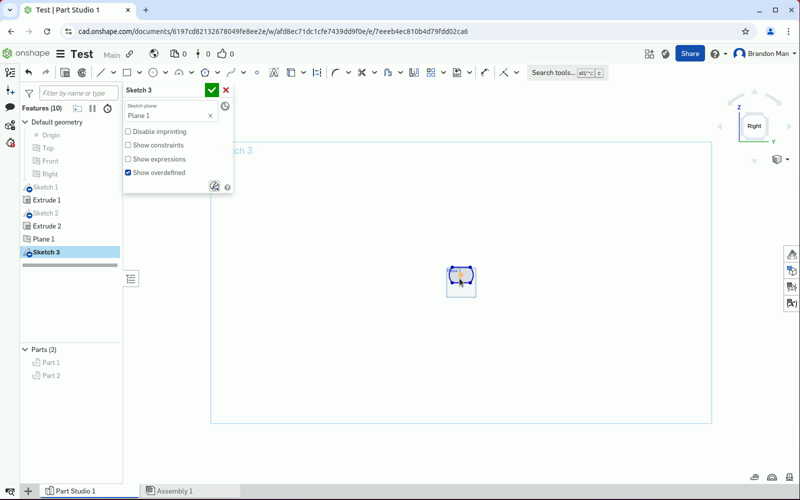
scroll(6)
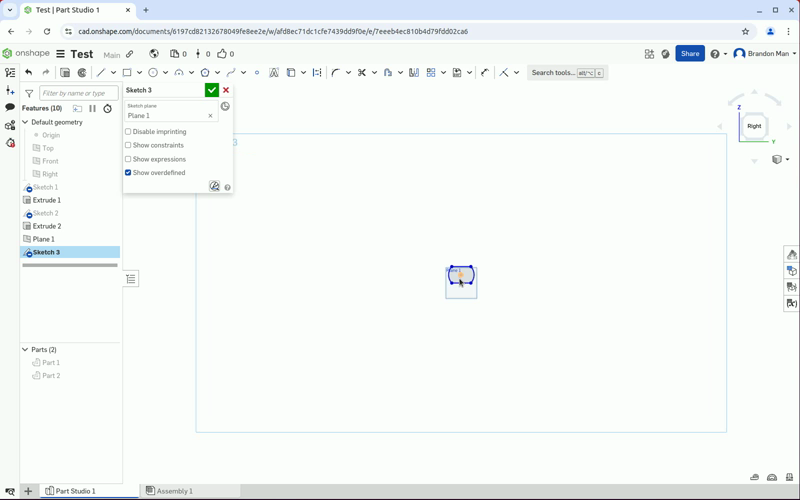
scroll(6)
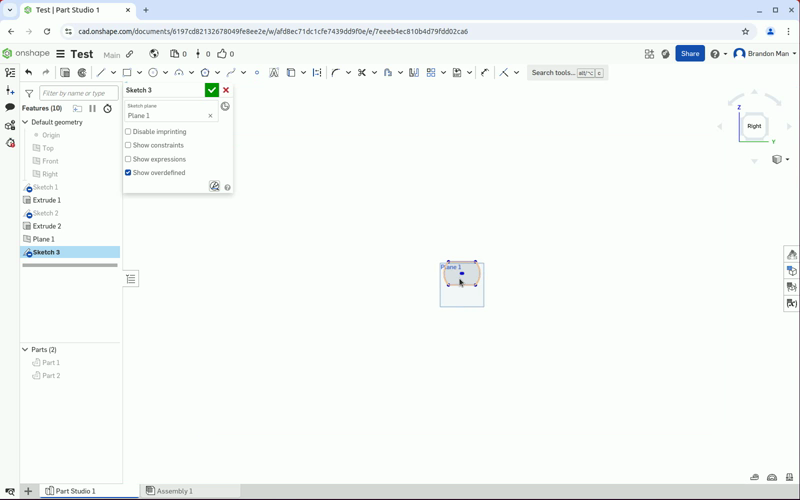
scroll(6)
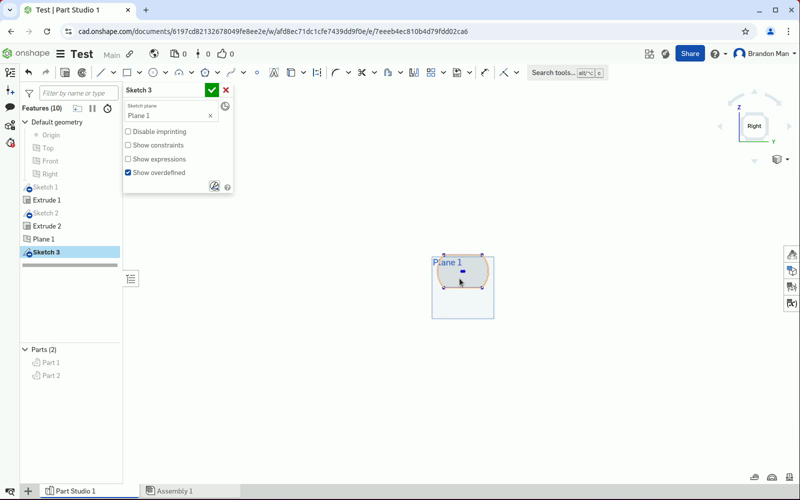
scroll(6)
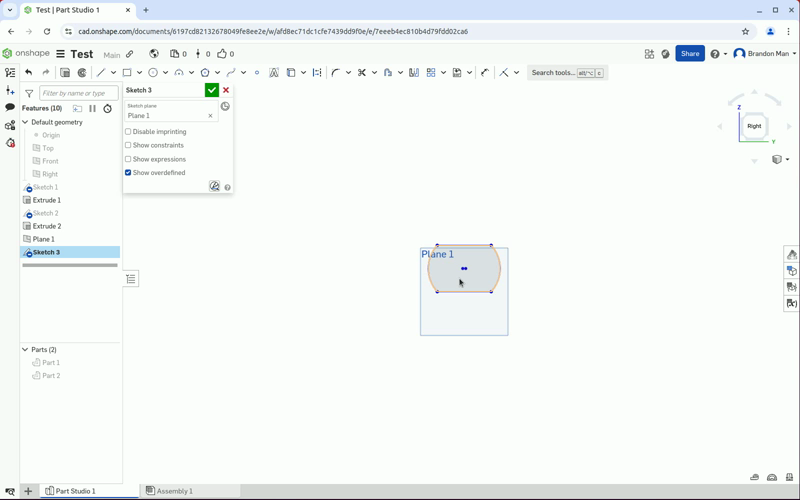
scroll(6)
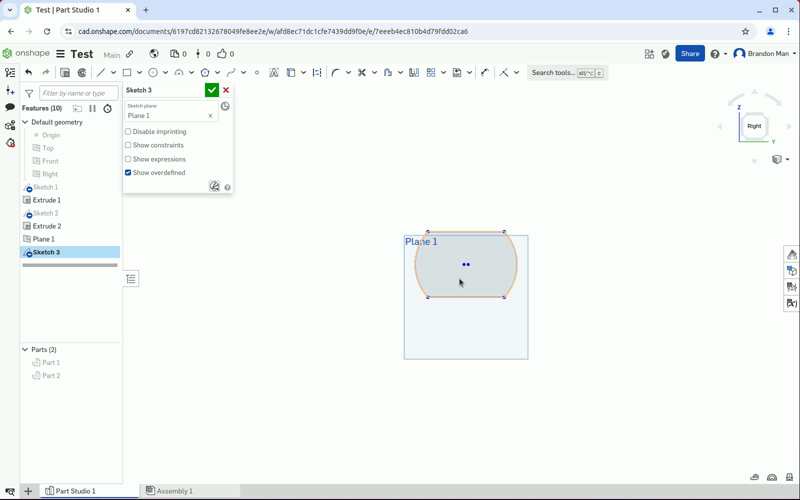
scroll(6)
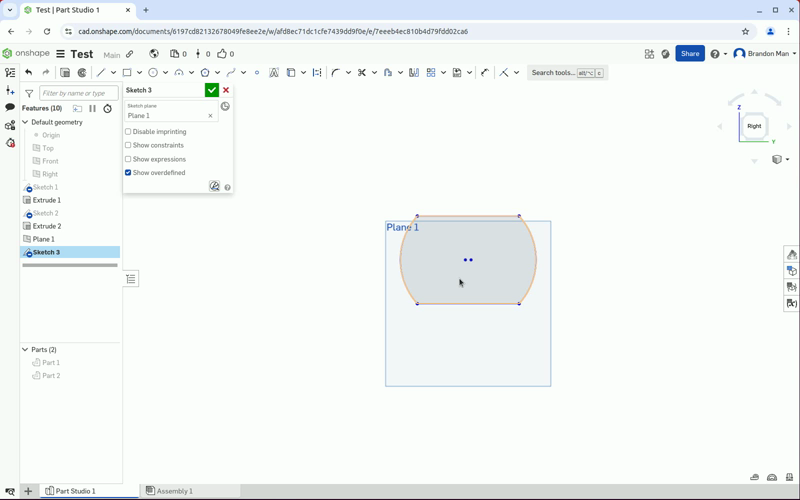
scroll(6)
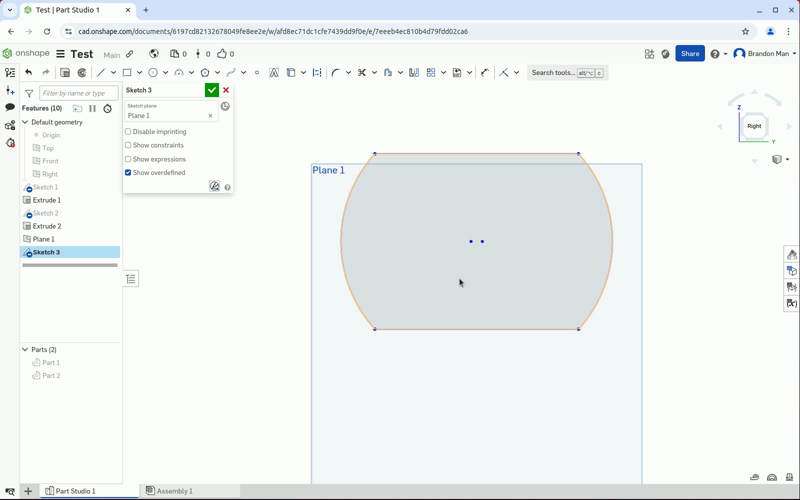
click(459, 278)
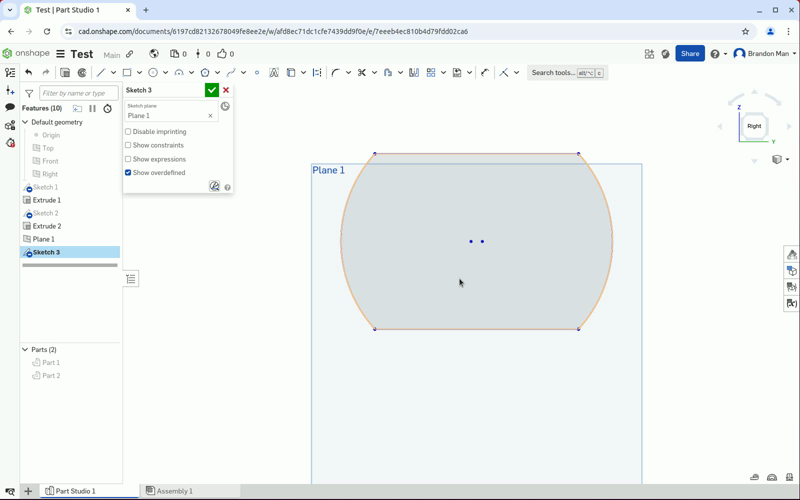
scroll(-6)
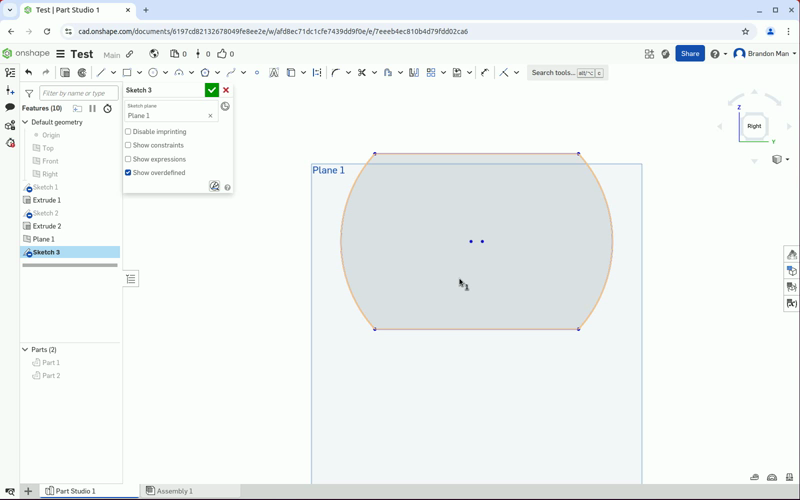
scroll(-6)
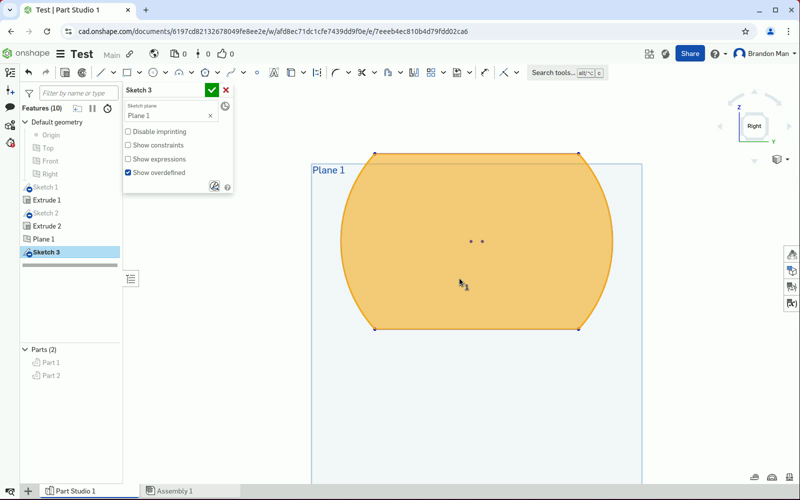
scroll(-6)
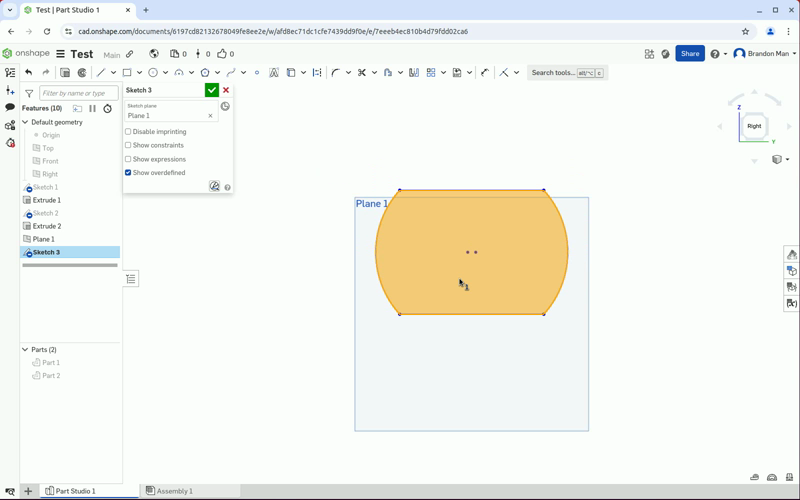
scroll(-6)
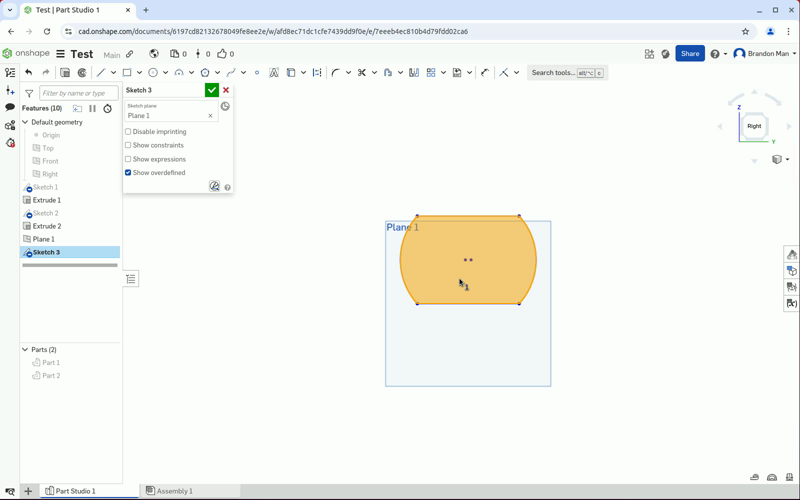
scroll(-6)
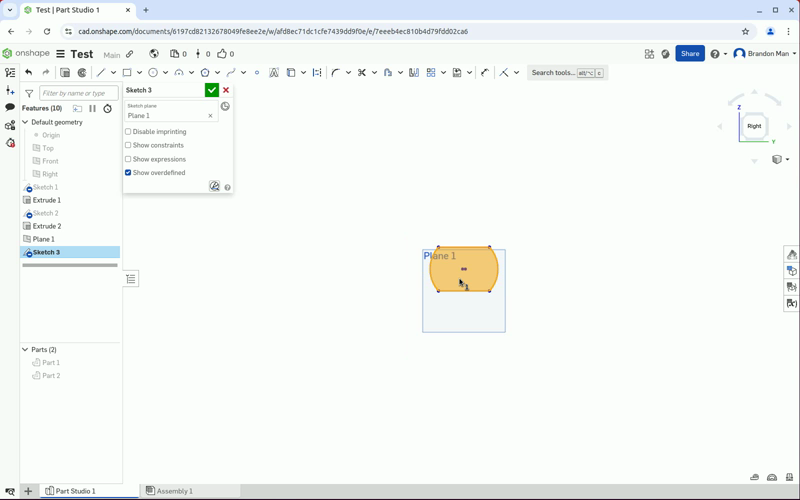
scroll(-6)
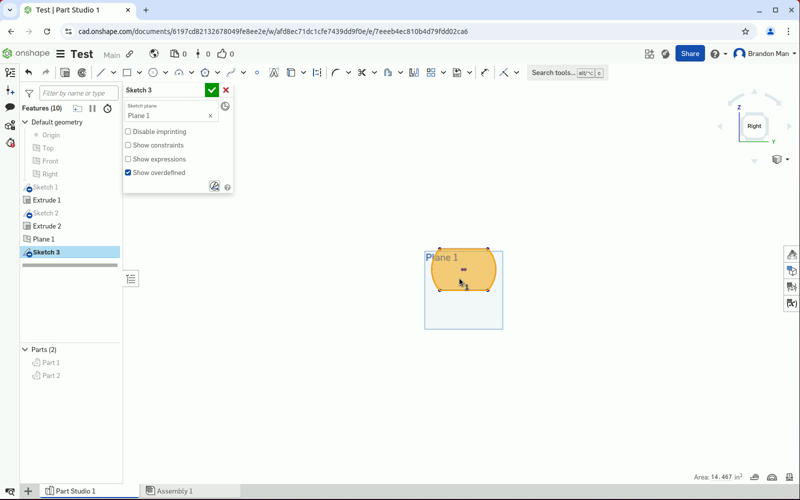
scroll(-6)
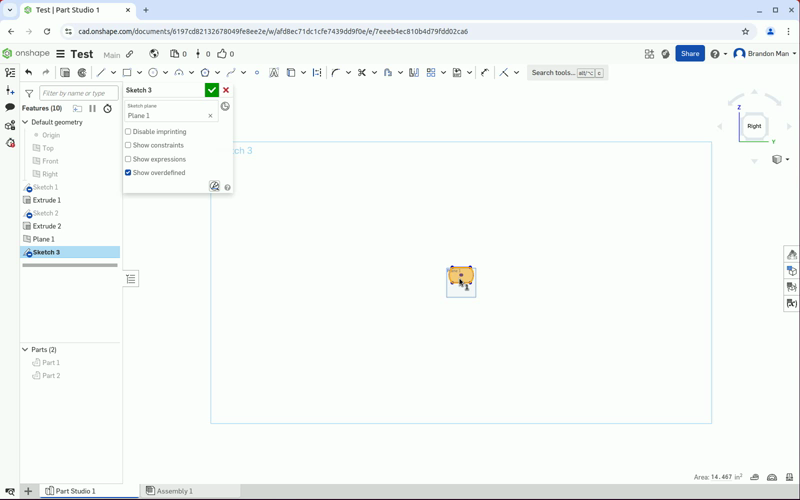
mouse_move(73, 352)
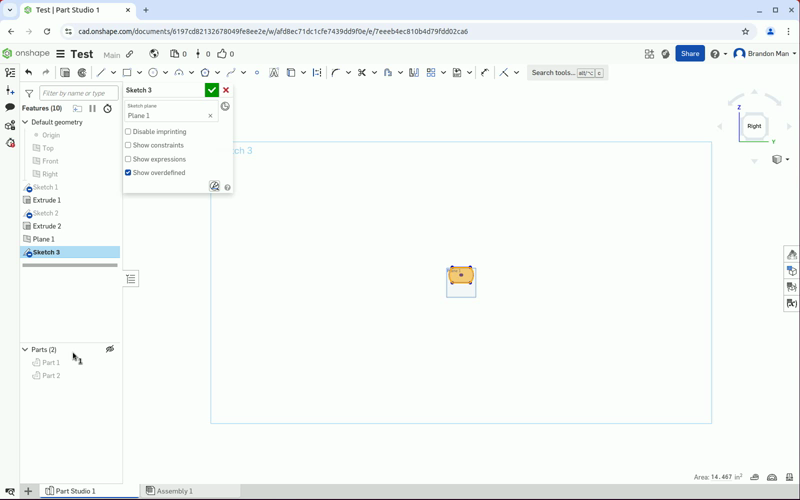
key(shift+y)
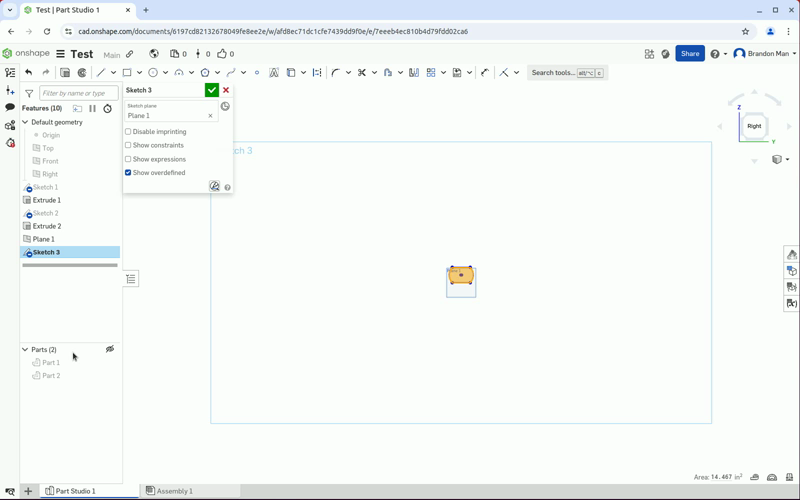
key(shift+e)
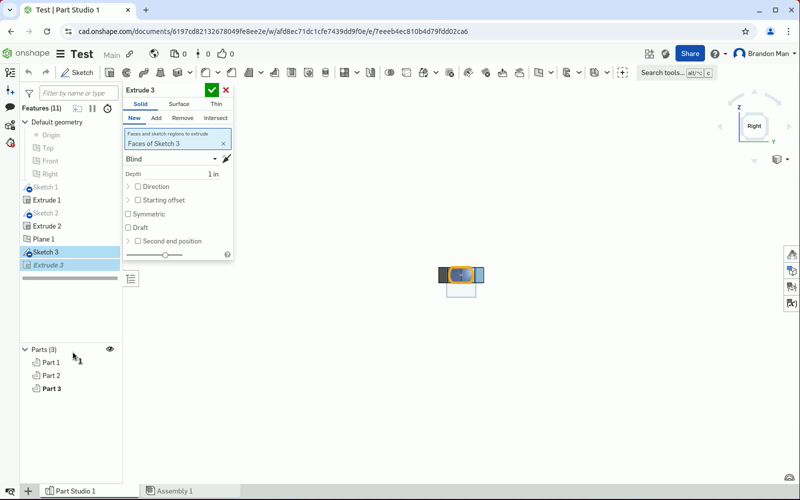
mouse_move(143, 106)
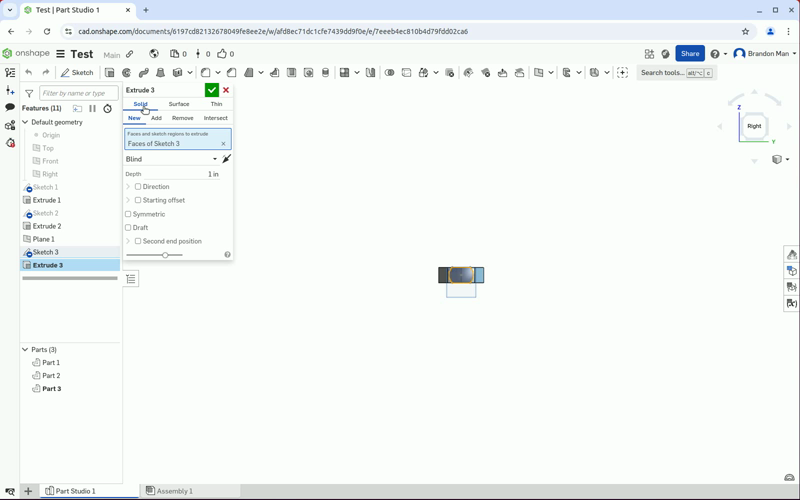
click(143, 106)
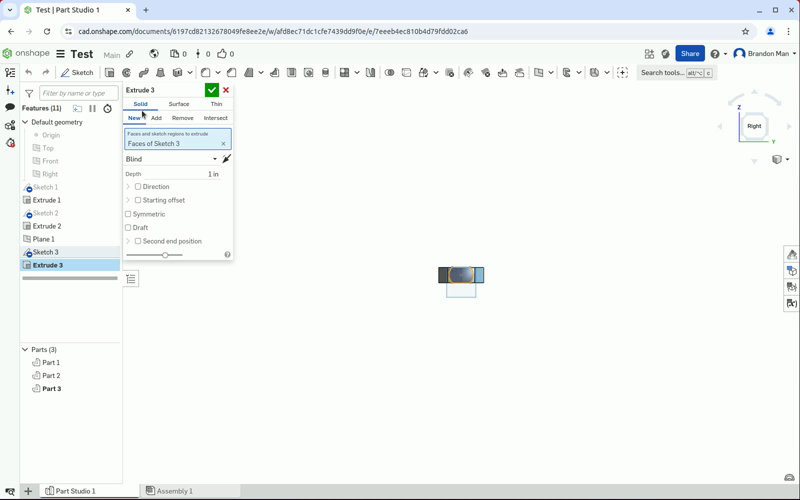
mouse_move(137, 120)
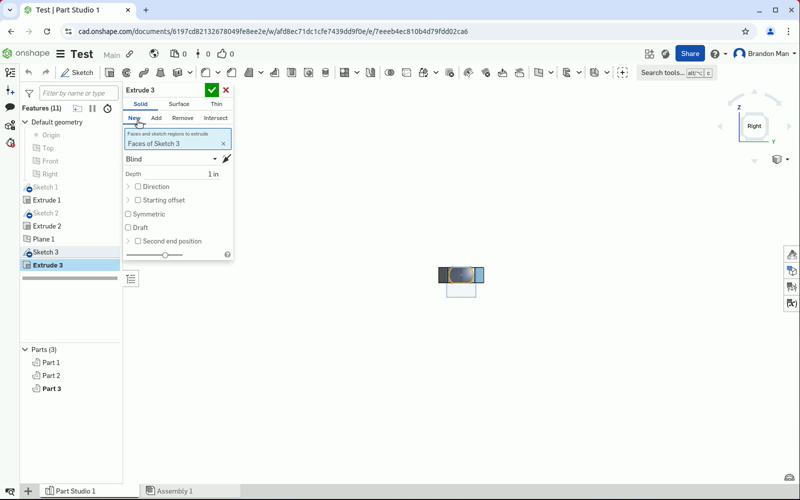
click(137, 120)
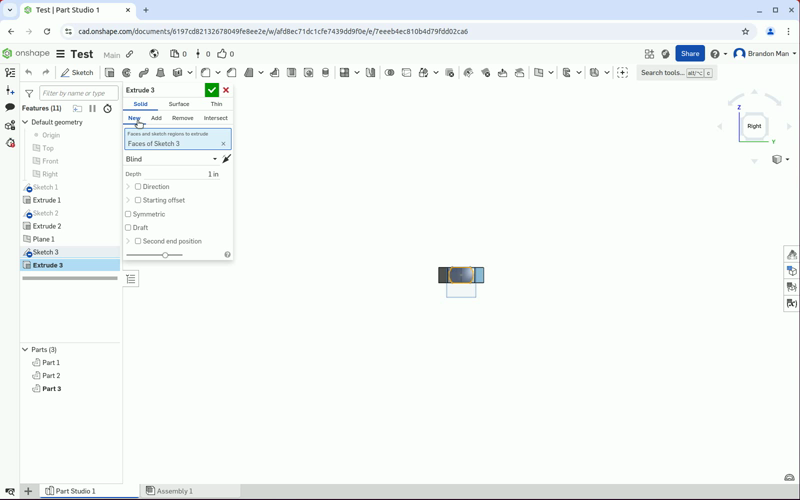
key(tab, 4)
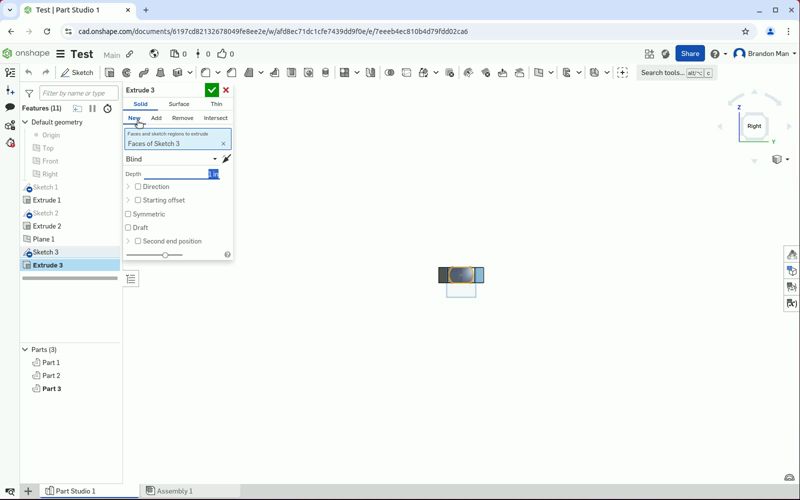
text(6.258)
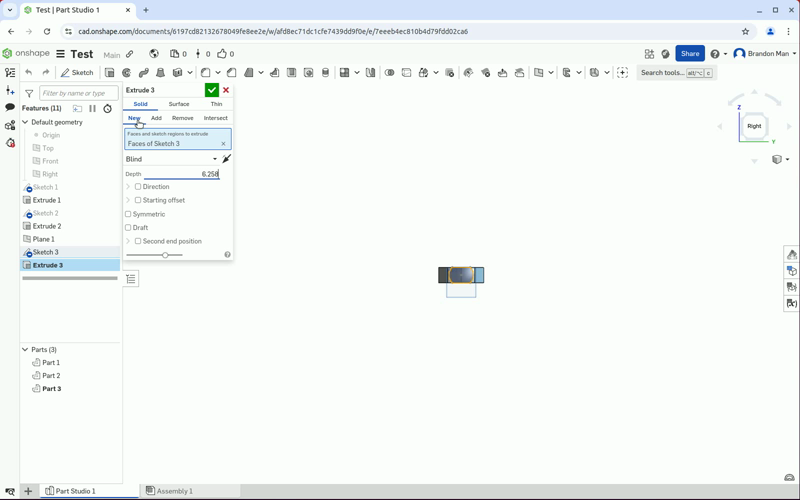
key(enter)
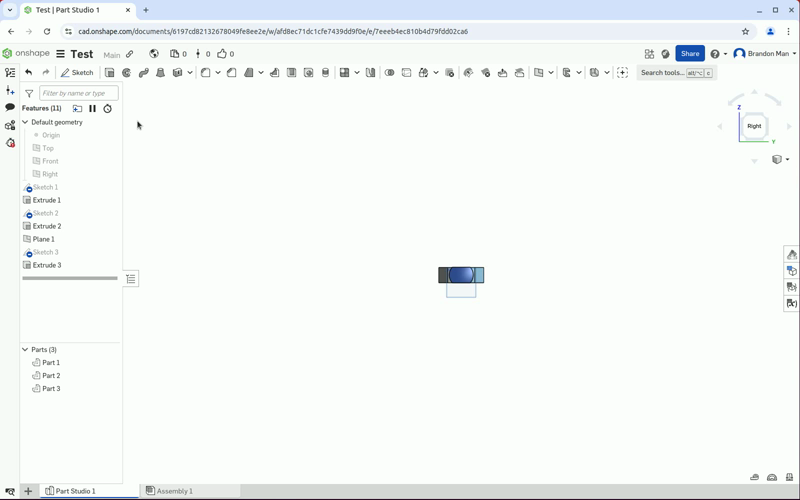
key(shift+h)
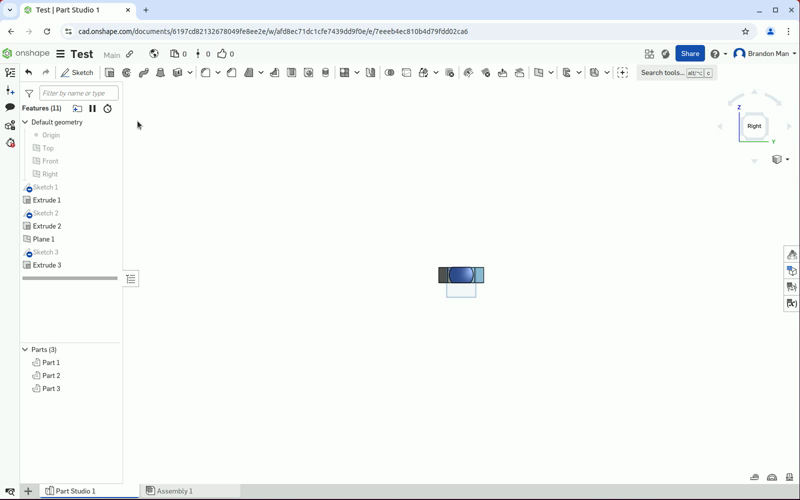
key(shift+h)
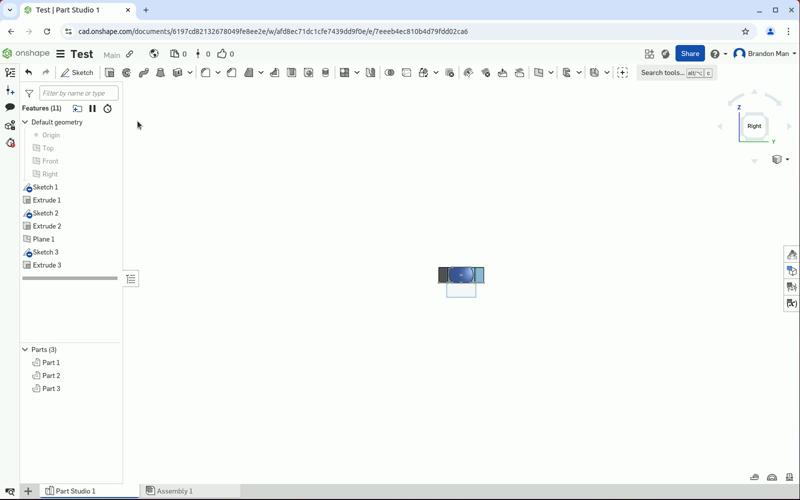
key(shift+7)
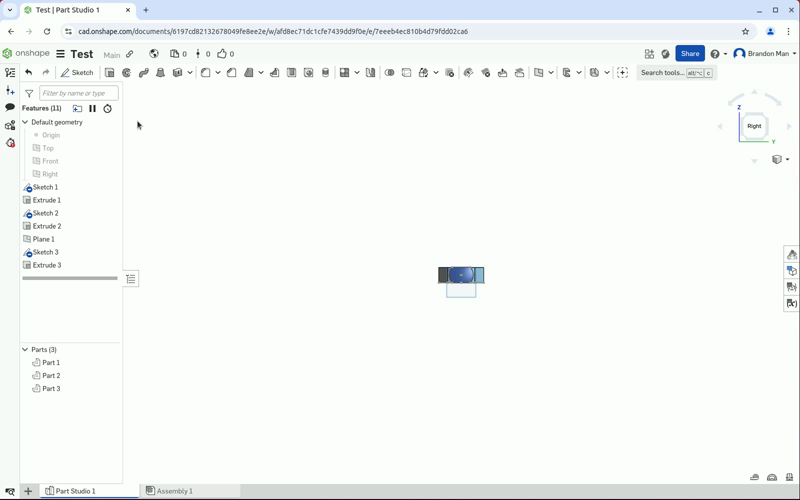
key(right, 2)
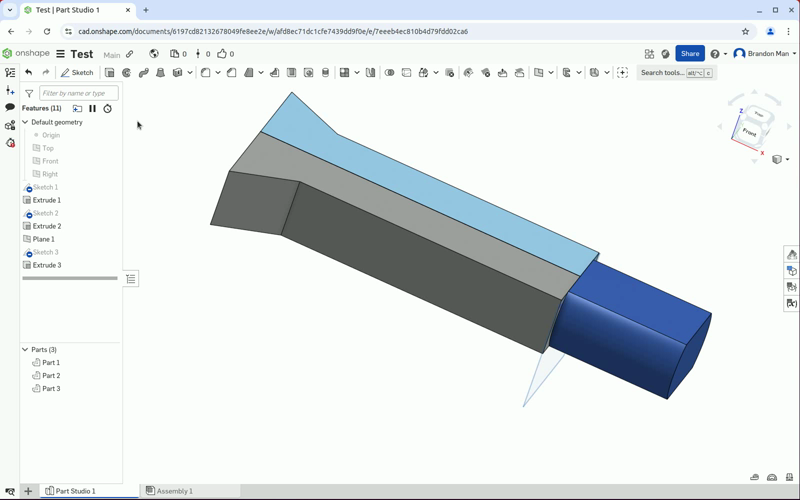
key(down, 2)
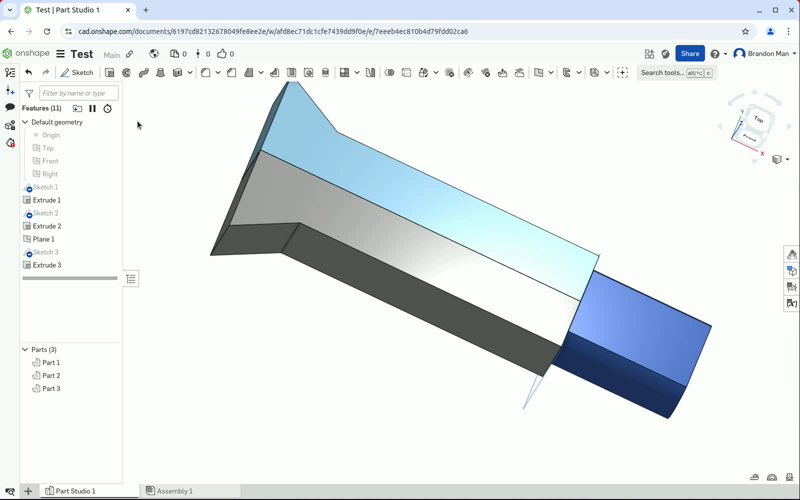
key(up, 2)
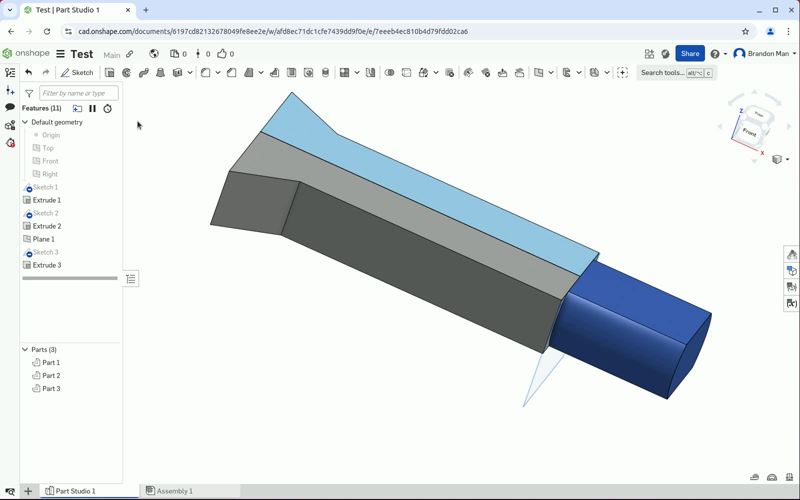
key(left, 2)
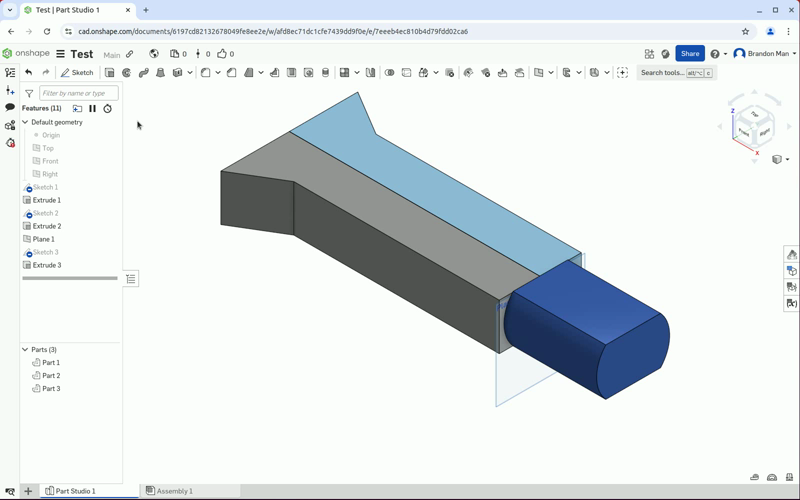
mouse_move(73, 189)
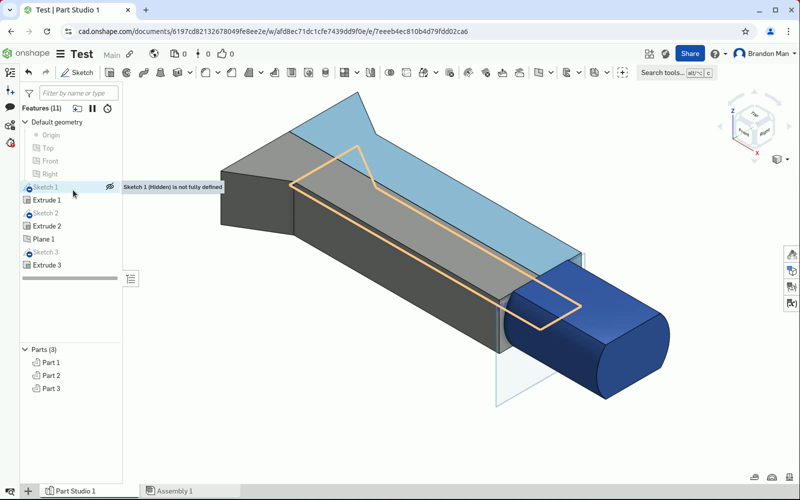
click(73, 189)